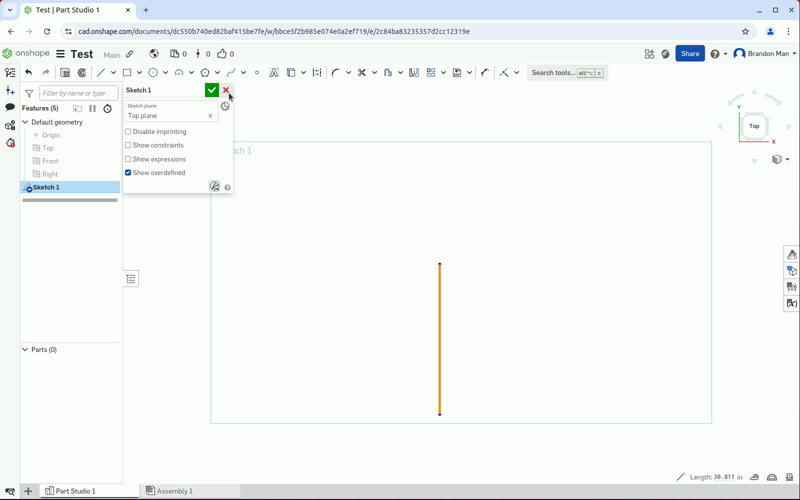
key(shift+h)
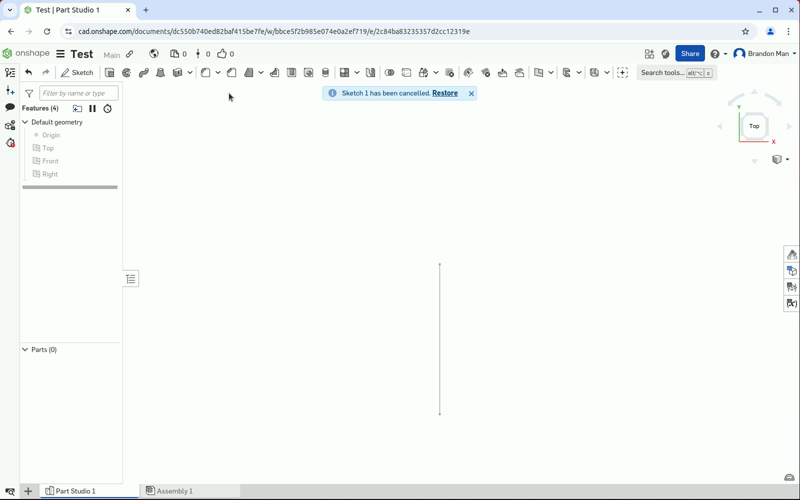
mouse_move(73, 352)
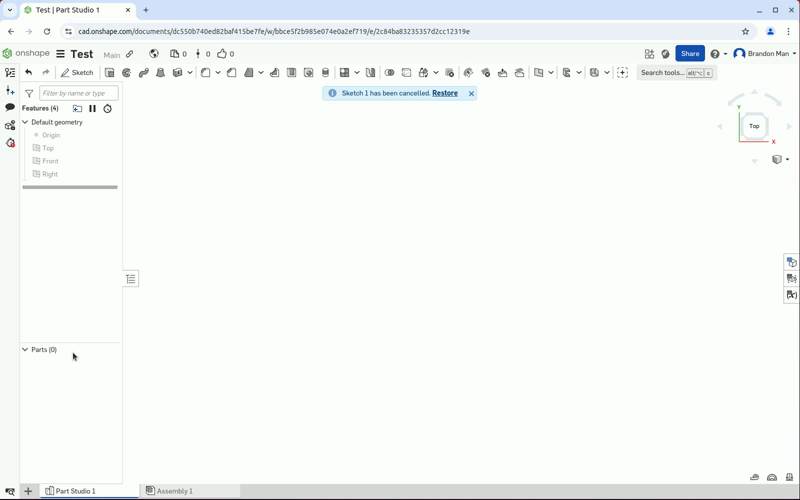
key(y)
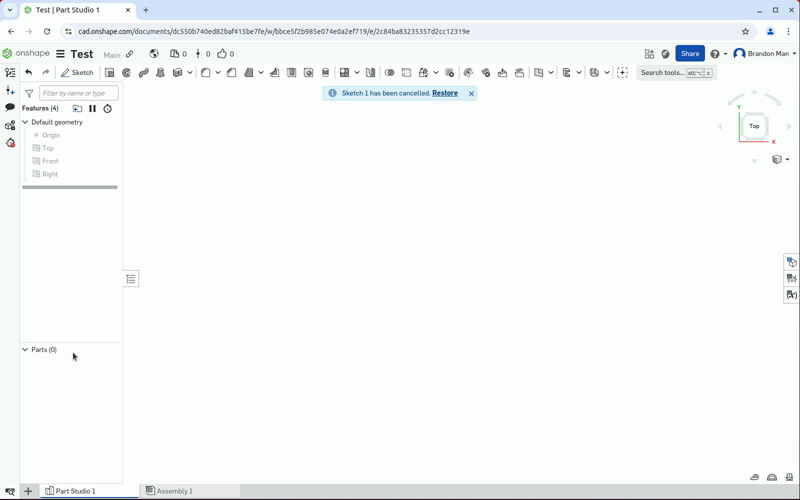
key(shift+p)
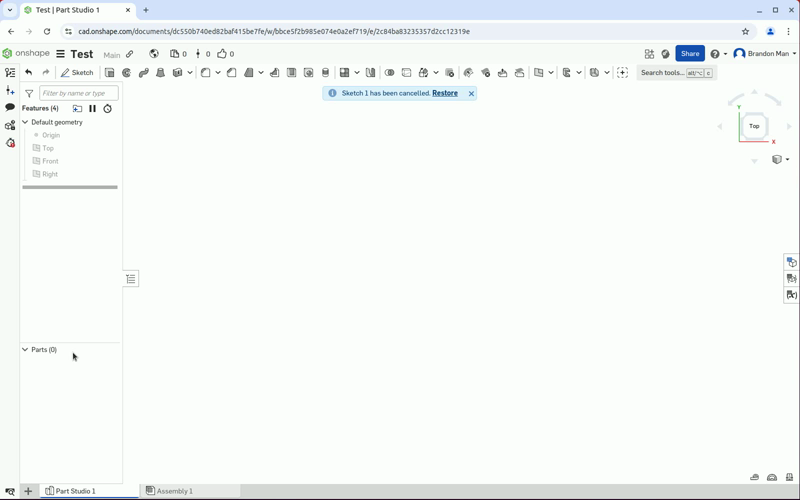
key(space)
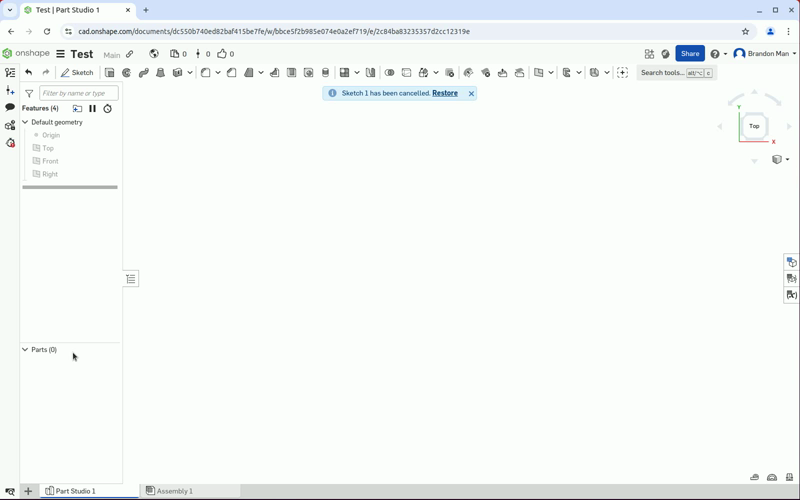
key_down(shift)
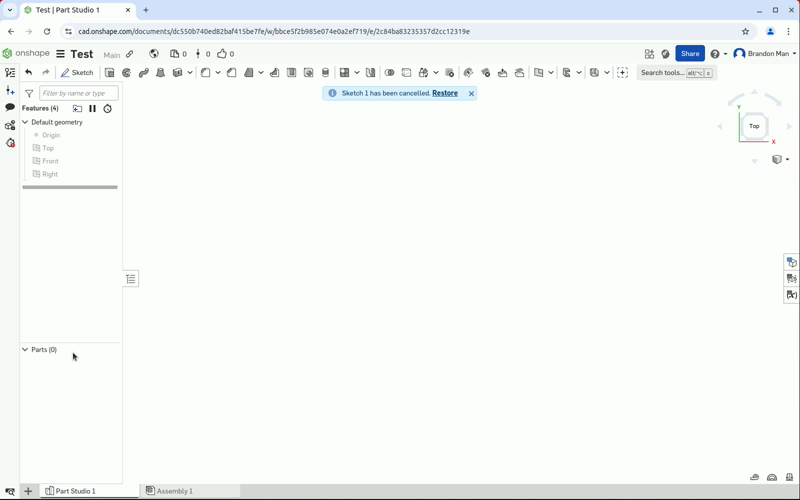
key(up)
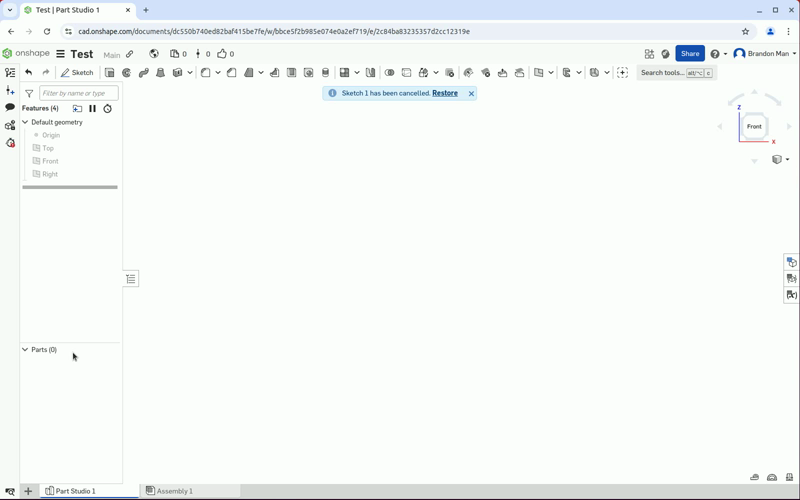
key_up(shift)
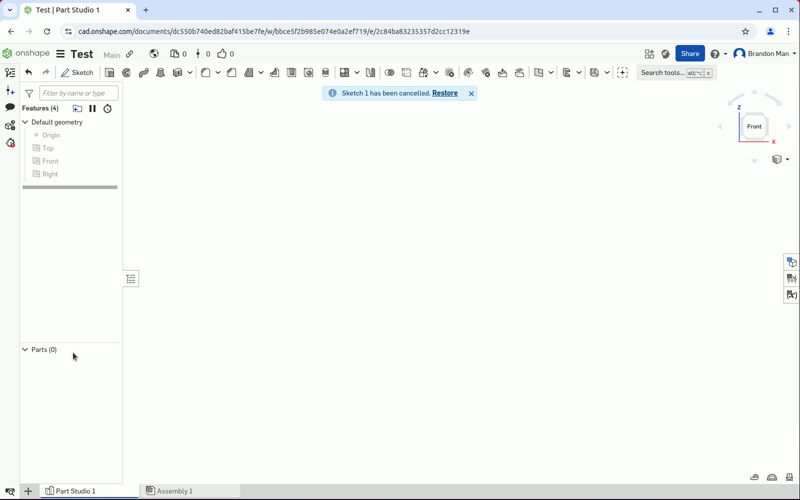
key(space)
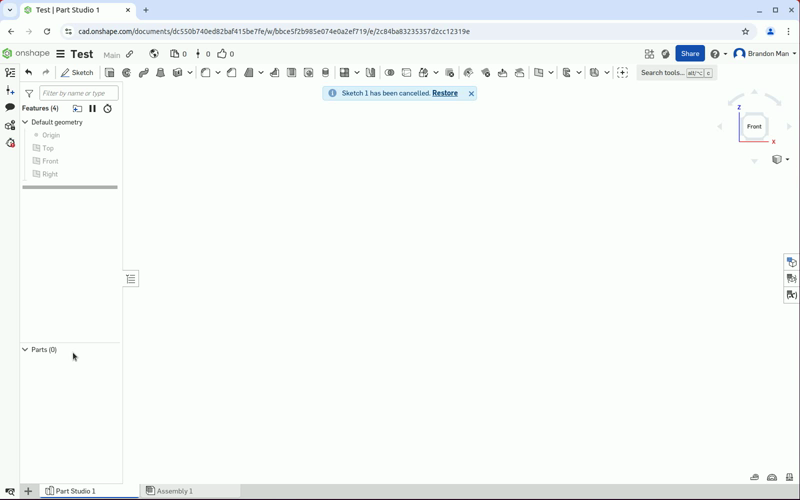
key_down(shift)
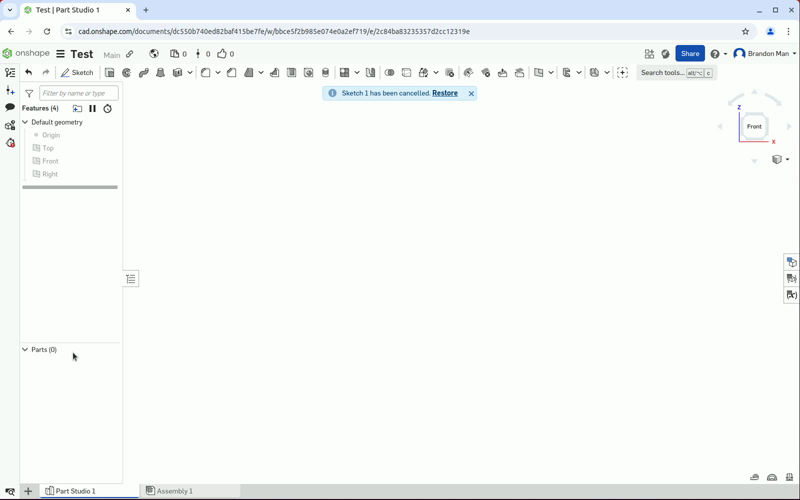
key(left)
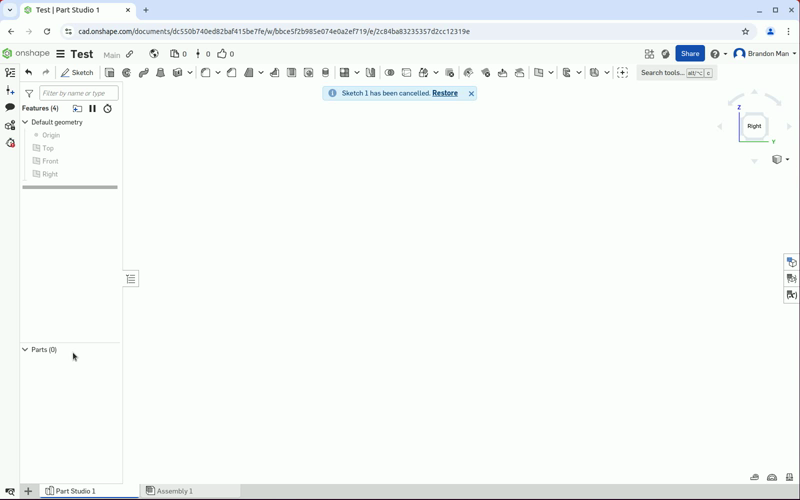
key_up(shift)
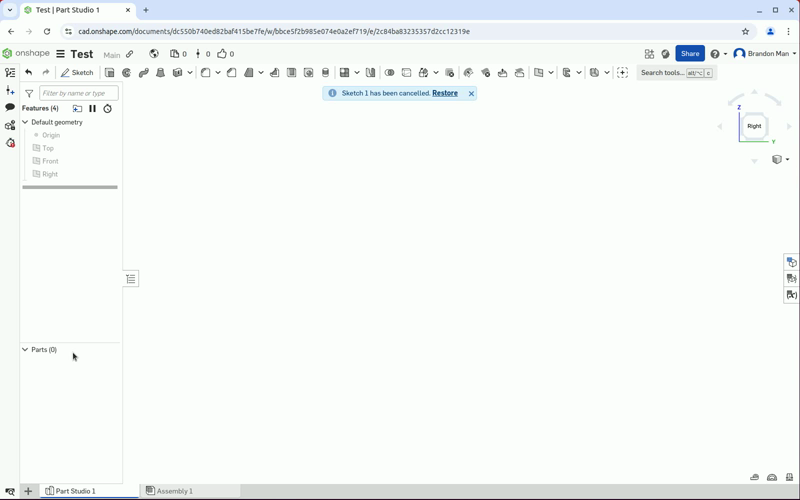
mouse_move(73, 352)
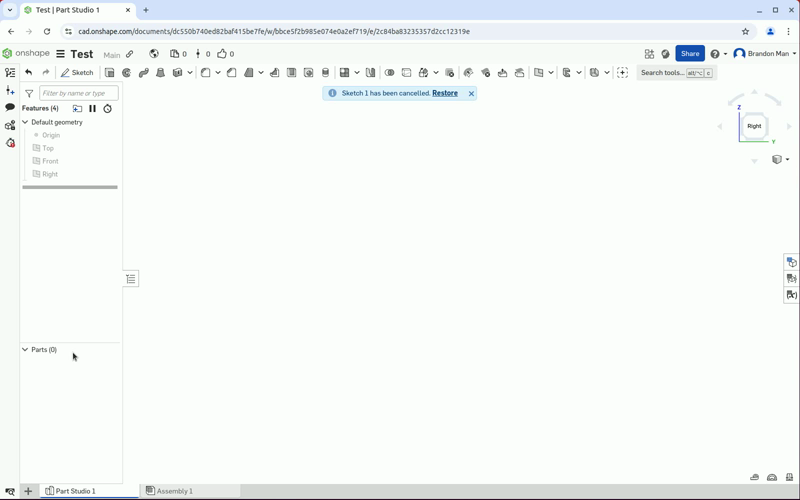
key(shift+y)
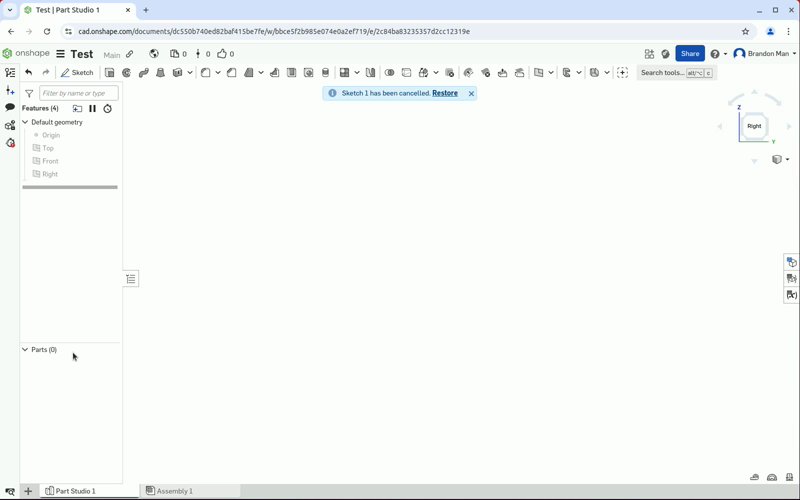
key(shift+s)
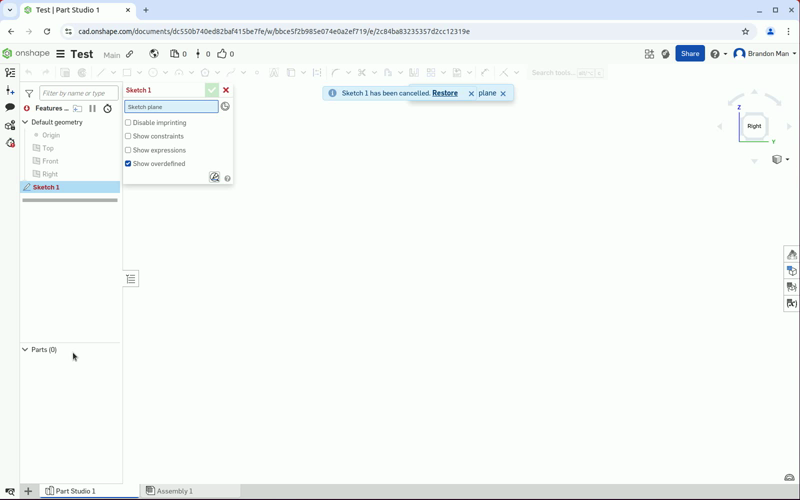
mouse_move(73, 176)
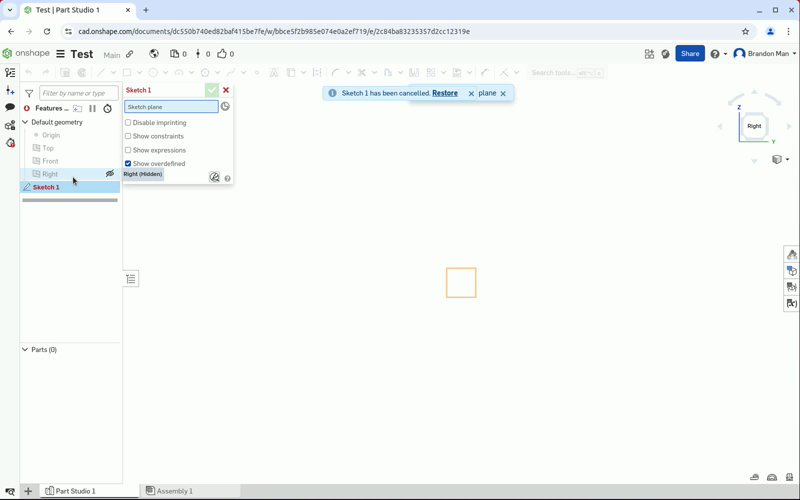
click(73, 176)
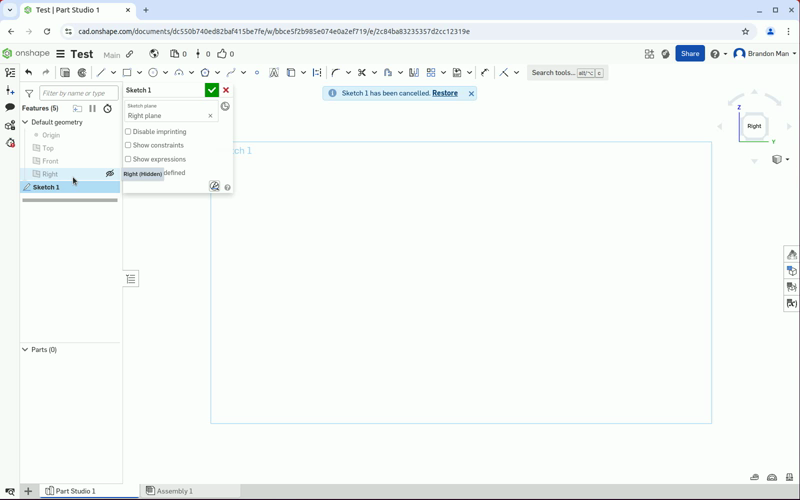
mouse_move(73, 352)
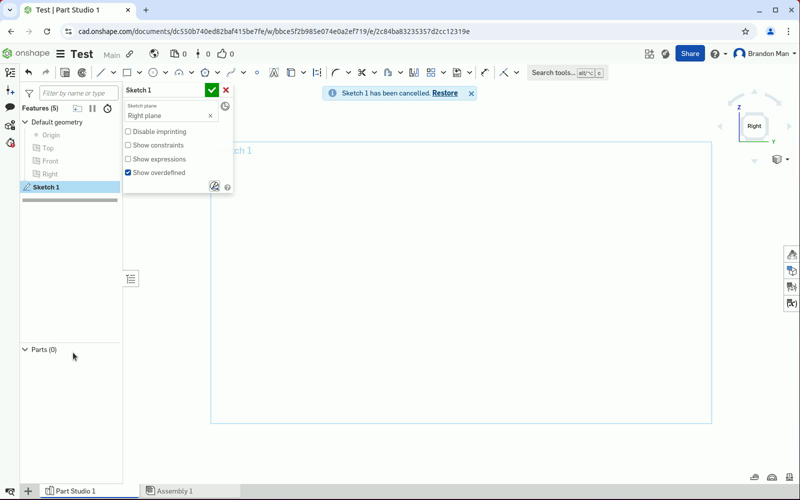
key(y)
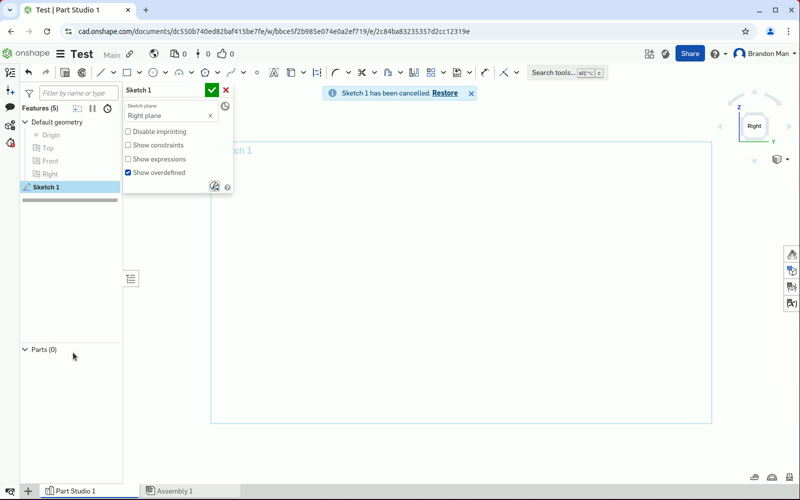
key(l)
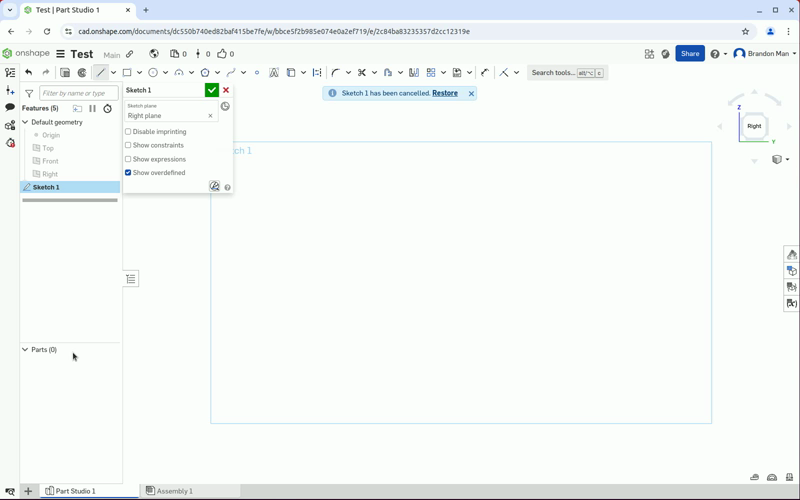
key_down(shift)
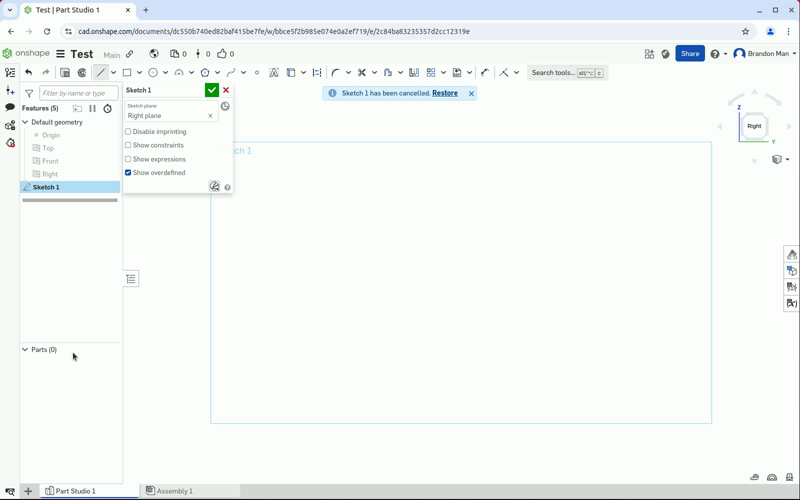
mouse_move(460, 320)
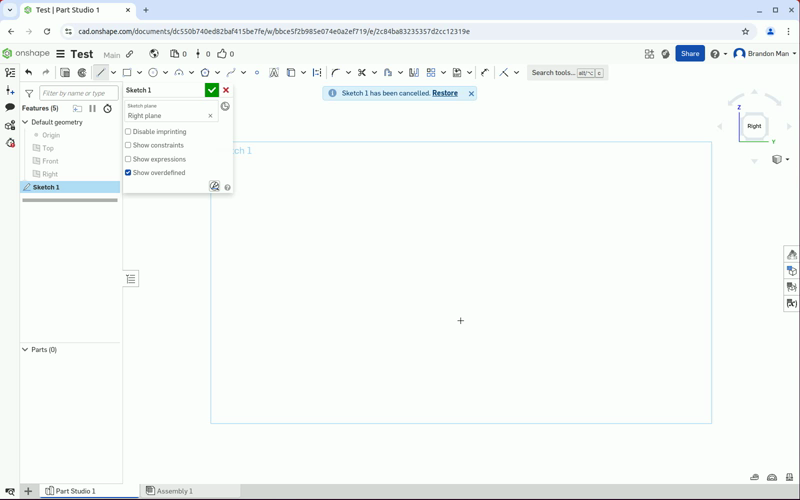
click(460, 320)
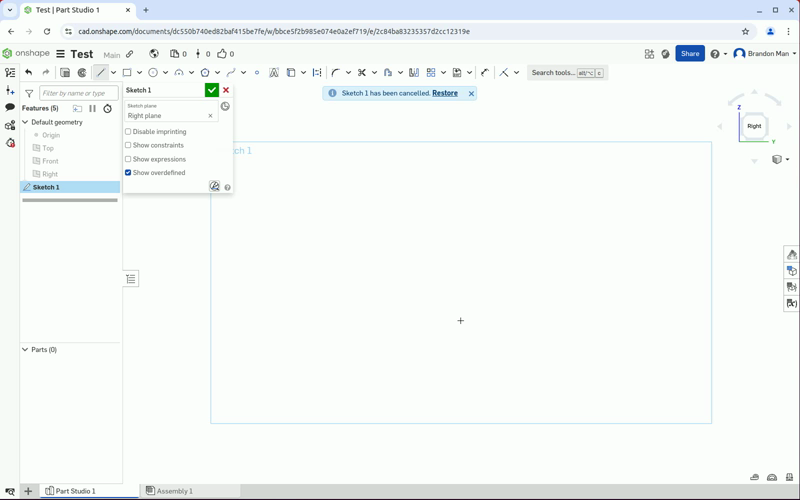
key_up(shift)
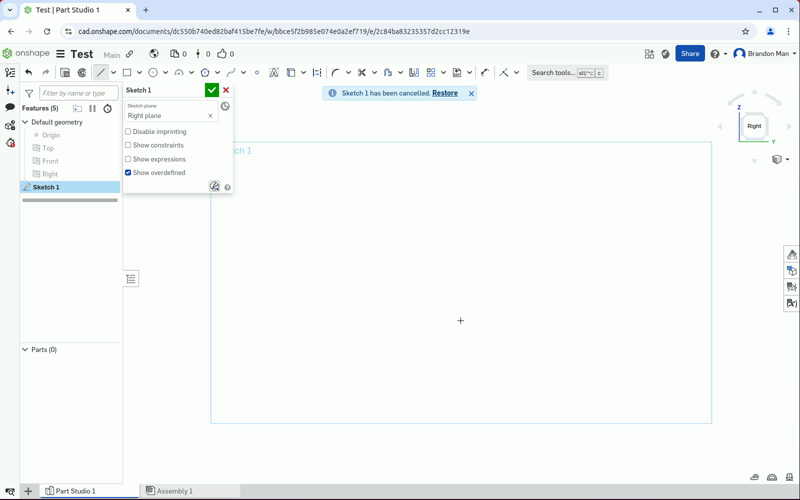
key_down(shift)
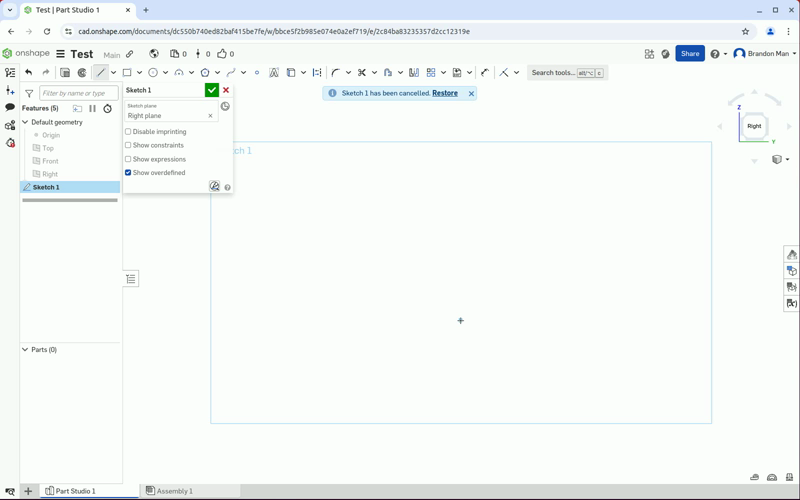
mouse_move(490, 320)
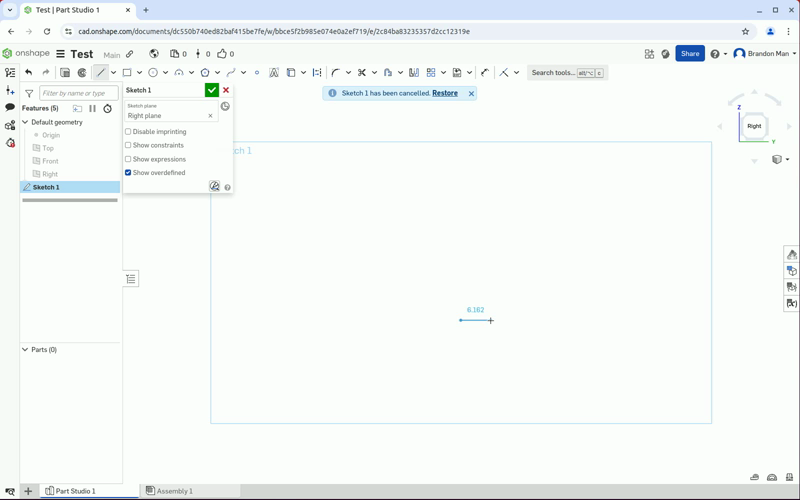
mouse_move(499, 320)
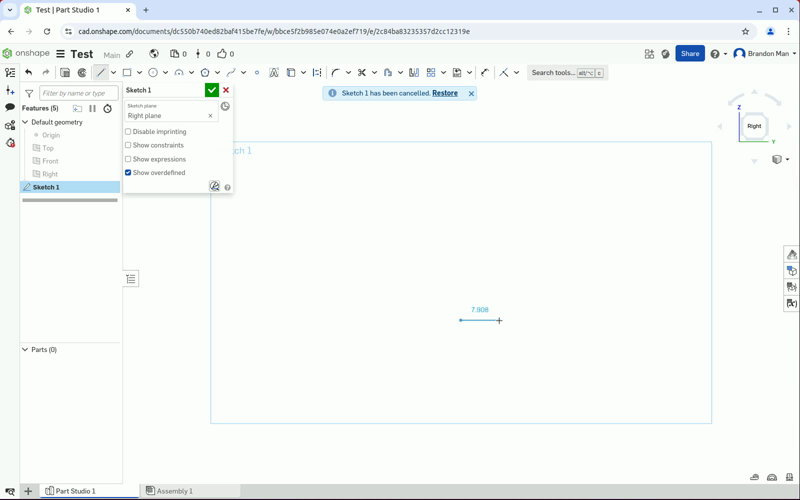
click(499, 320)
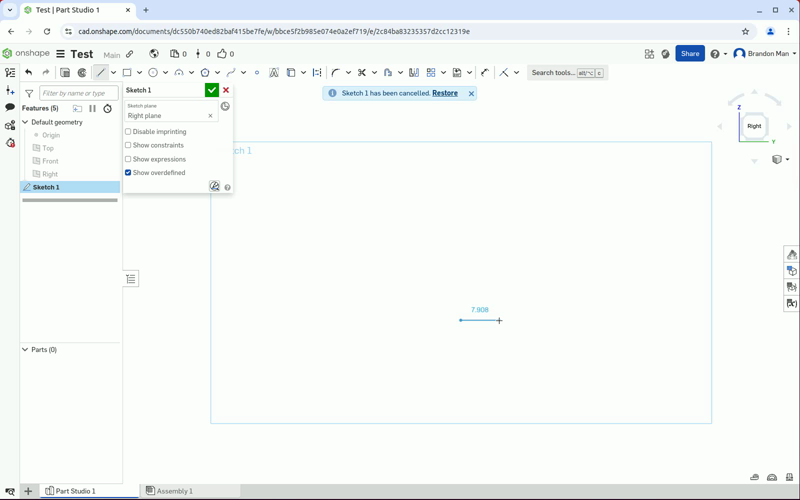
key_up(shift)
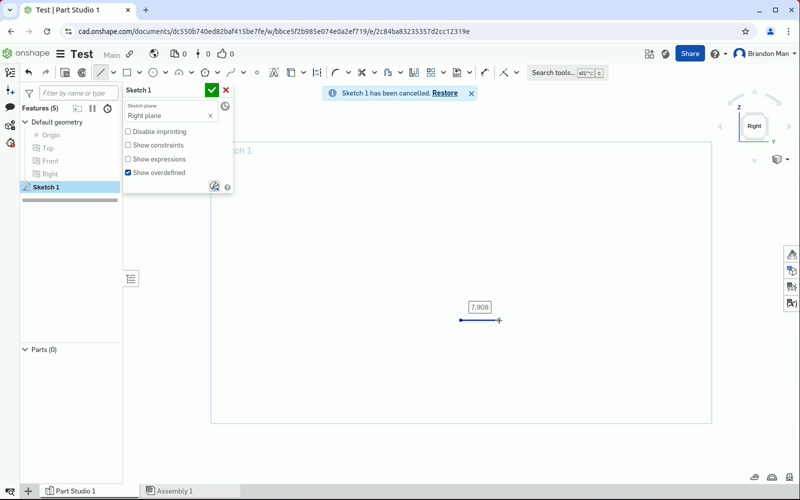
key_down(shift)
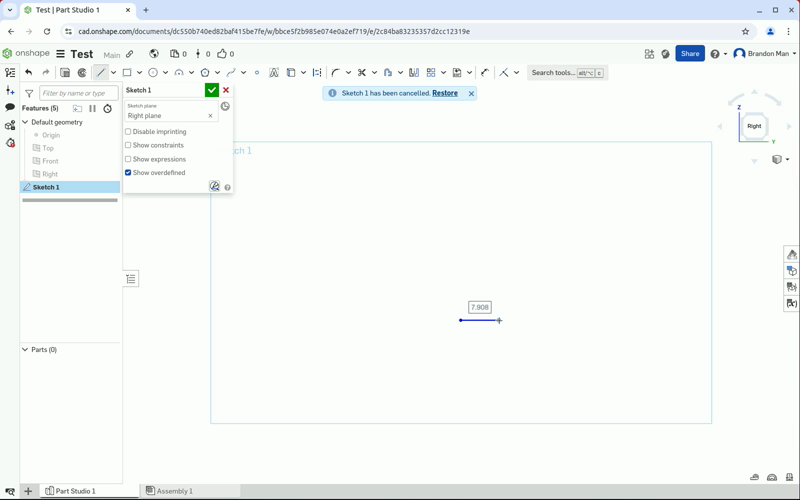
mouse_move(529, 320)
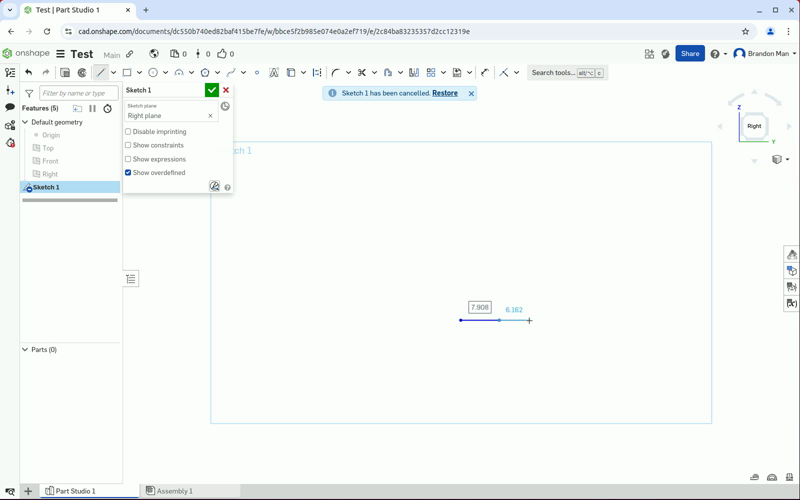
mouse_move(499, 282)
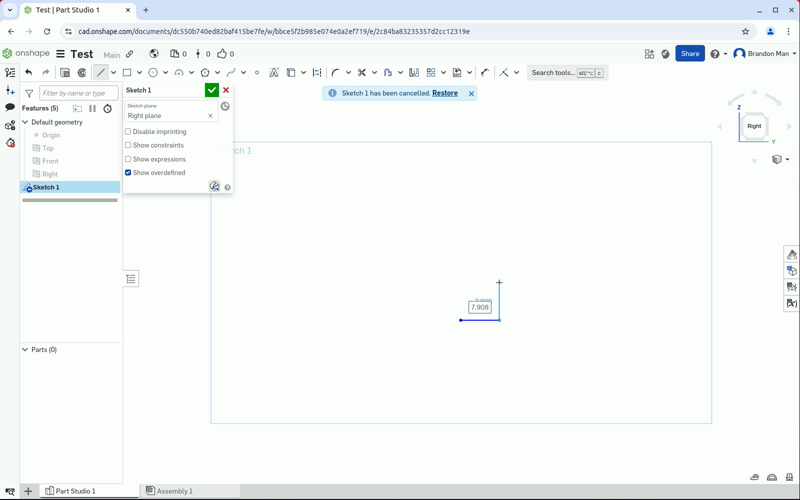
click(499, 282)
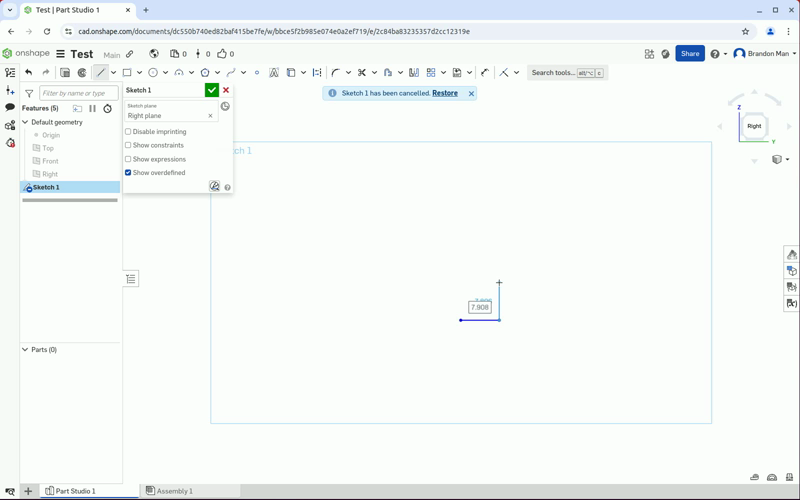
key_up(shift)
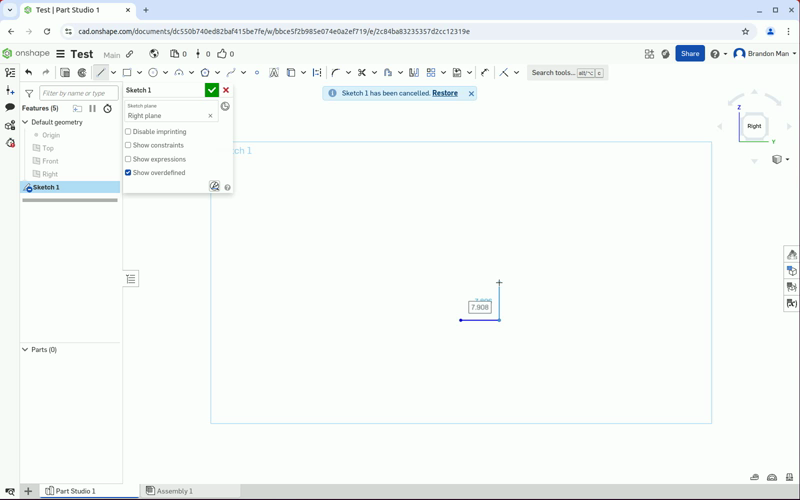
key_down(shift)
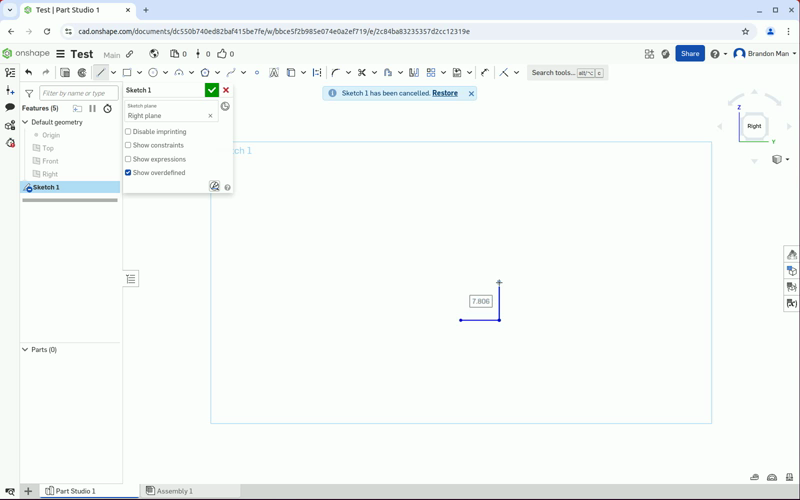
mouse_move(529, 282)
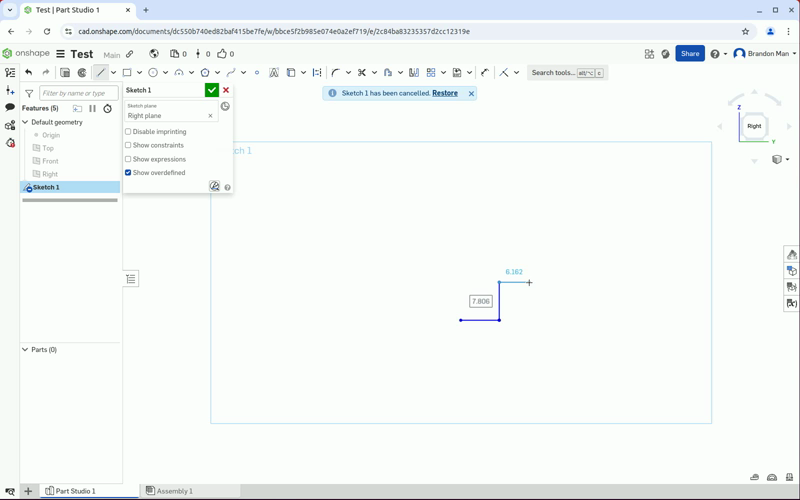
mouse_move(460, 282)
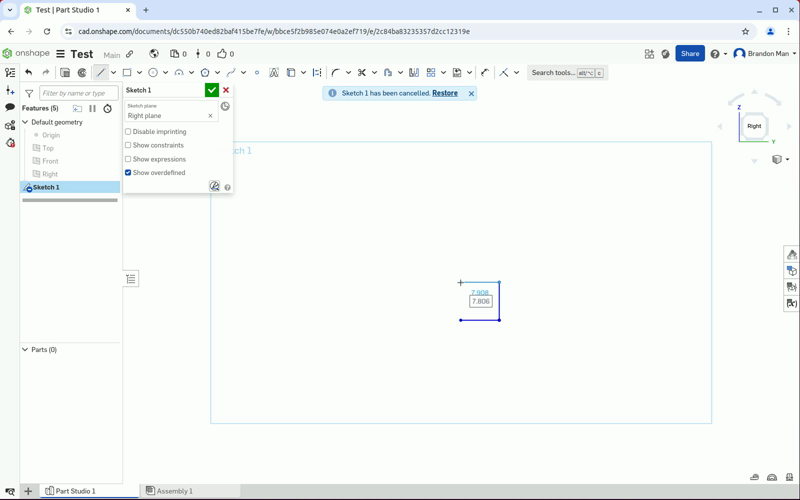
click(460, 282)
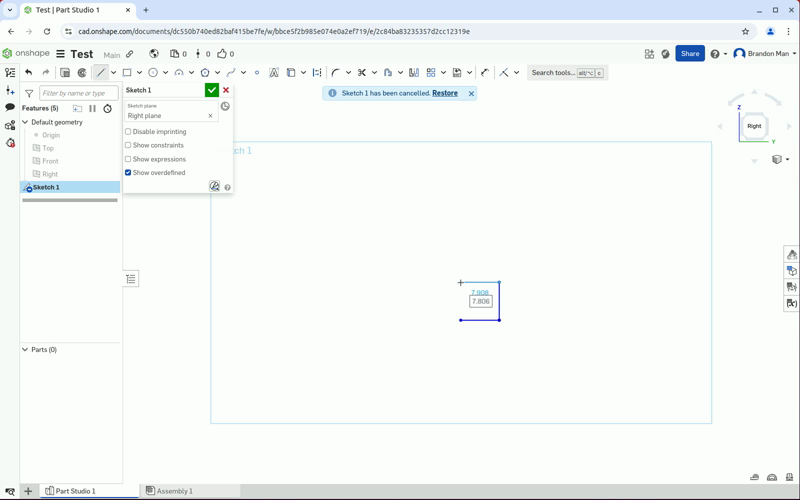
key_up(shift)
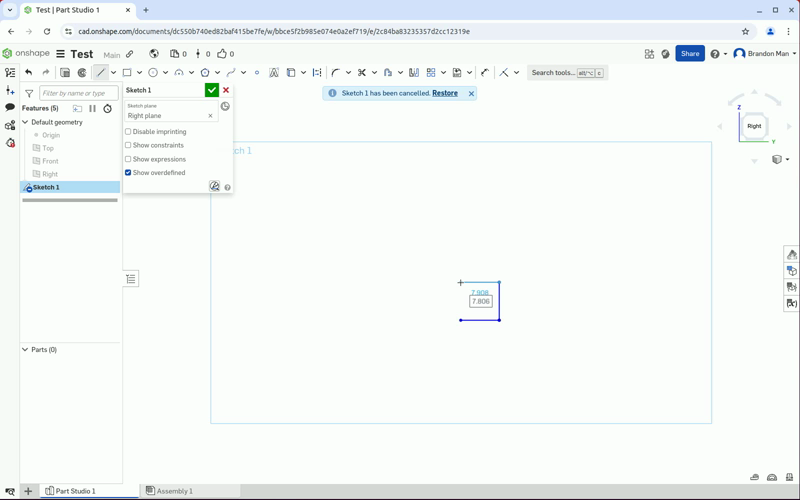
mouse_move(490, 282)
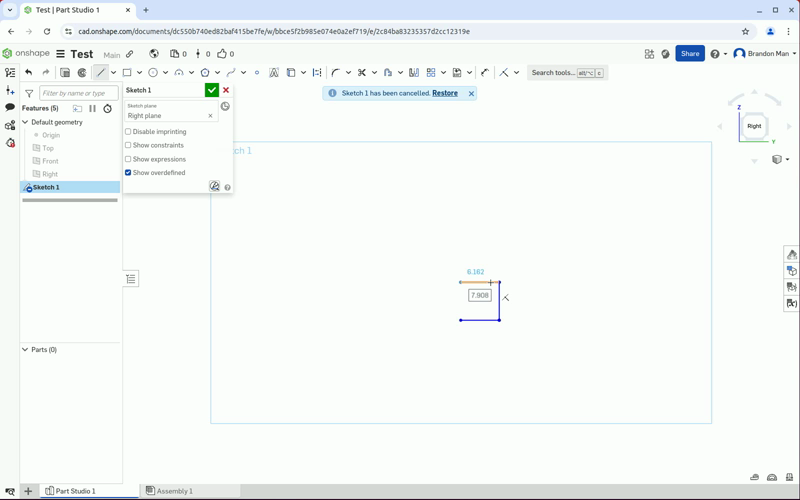
key_down(shift)
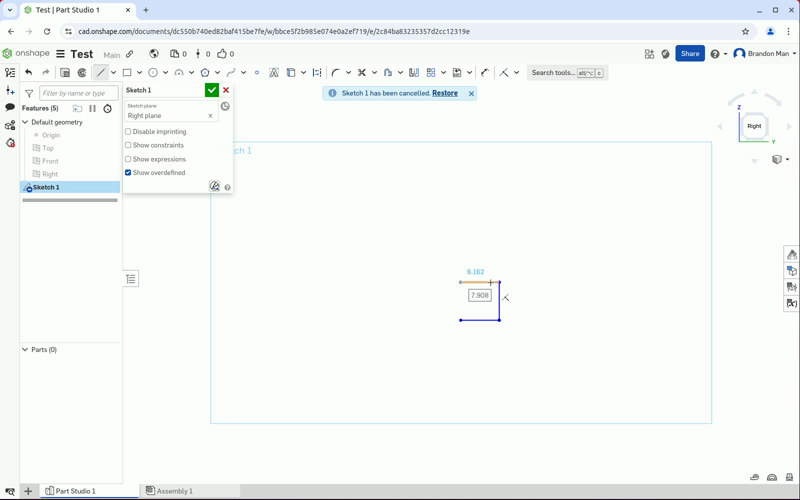
mouse_move(460, 320)
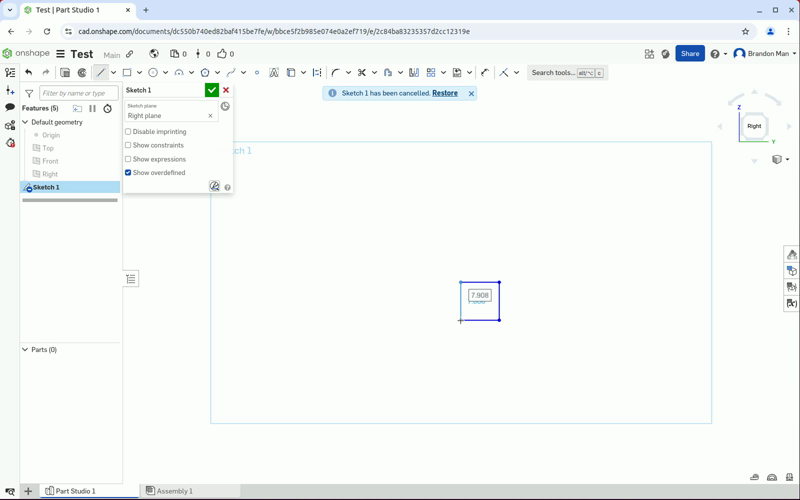
key_up(shift)
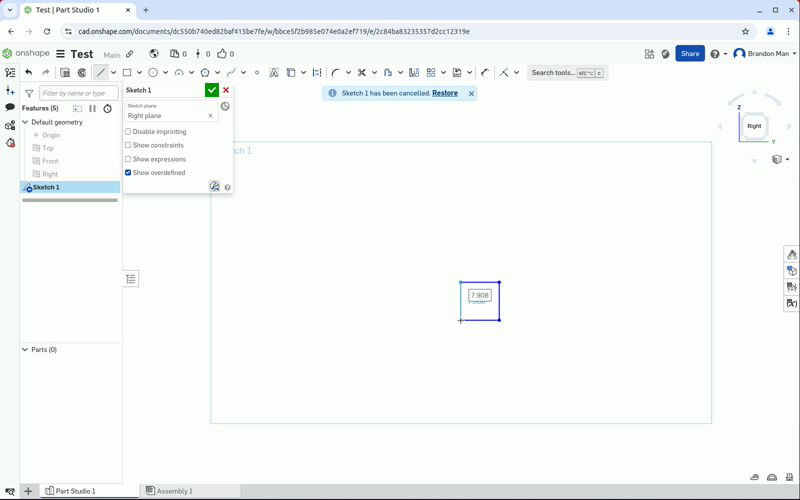
click(460, 320)
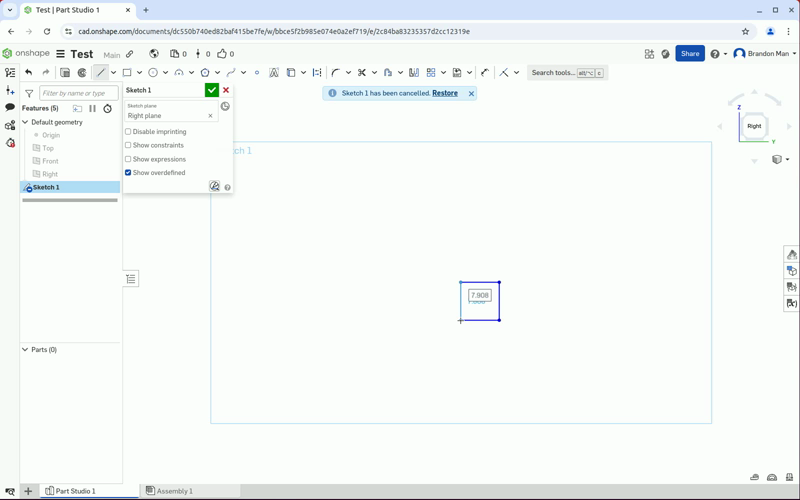
key(esc)
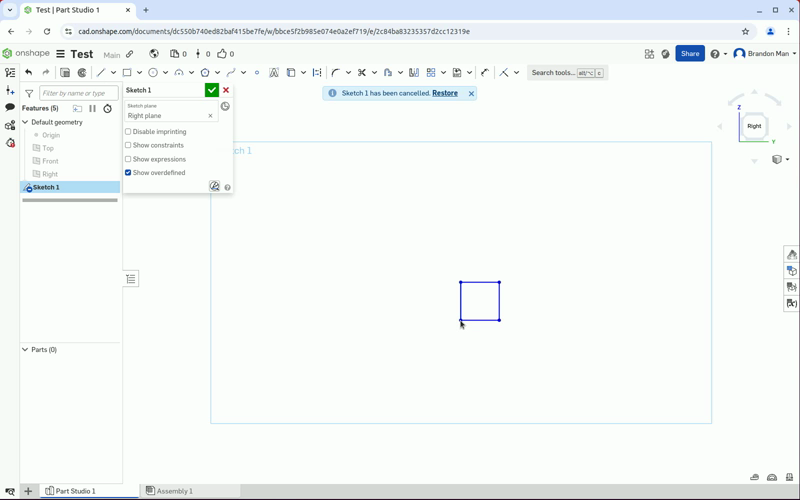
mouse_move(495, 304)
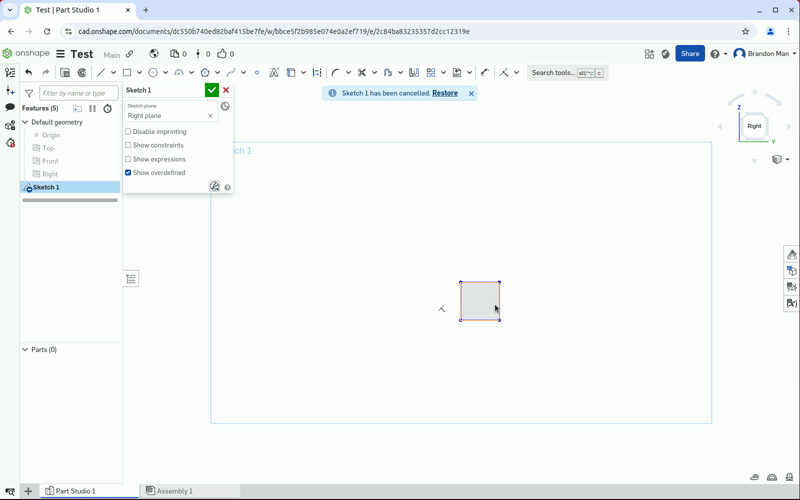
scroll(6)
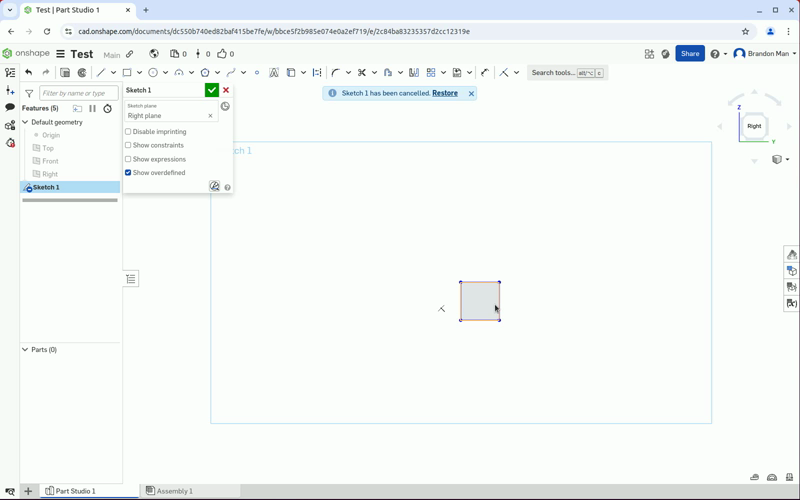
scroll(6)
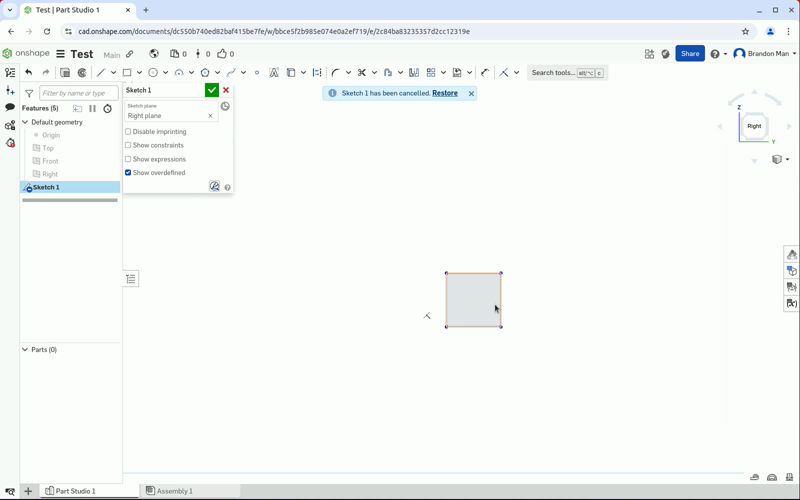
scroll(6)
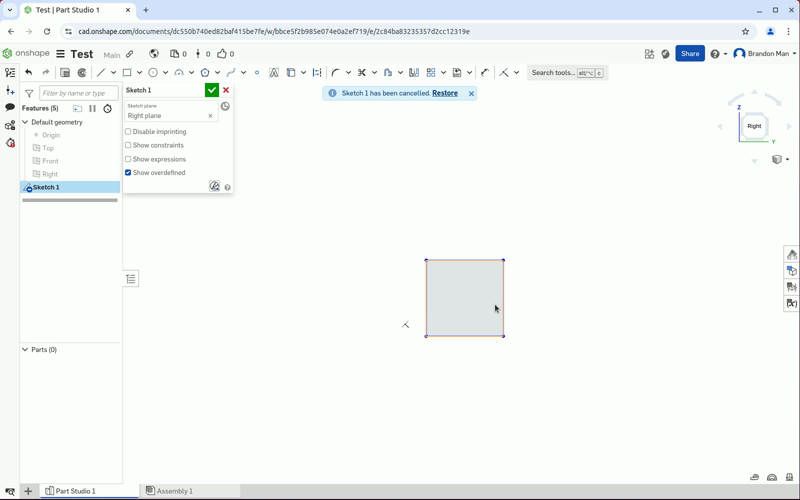
scroll(6)
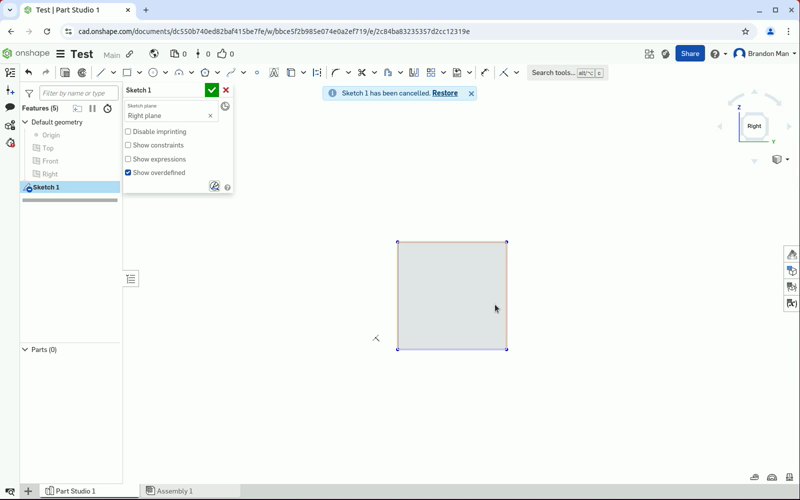
scroll(6)
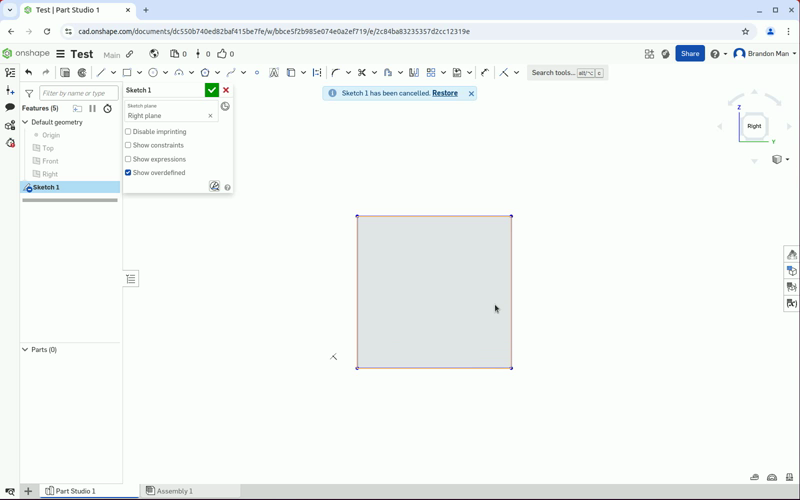
scroll(6)
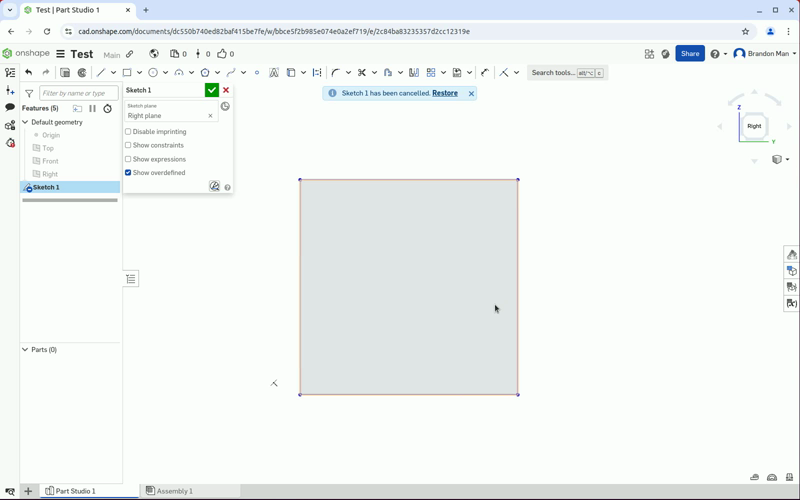
scroll(6)
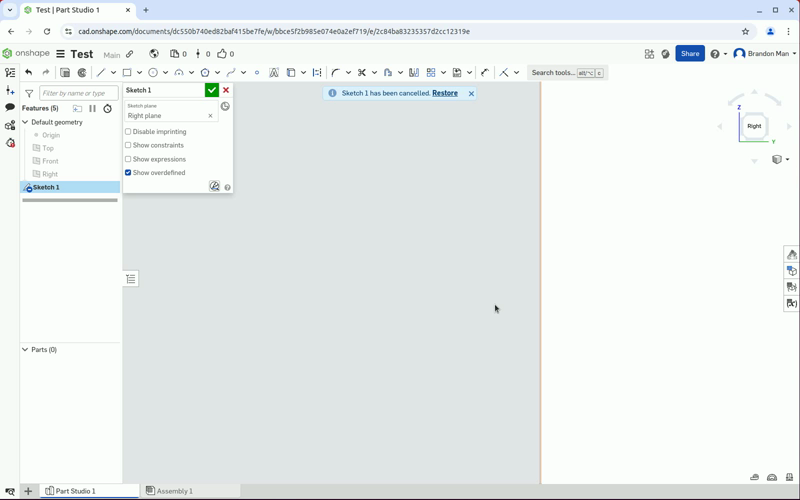
click(495, 304)
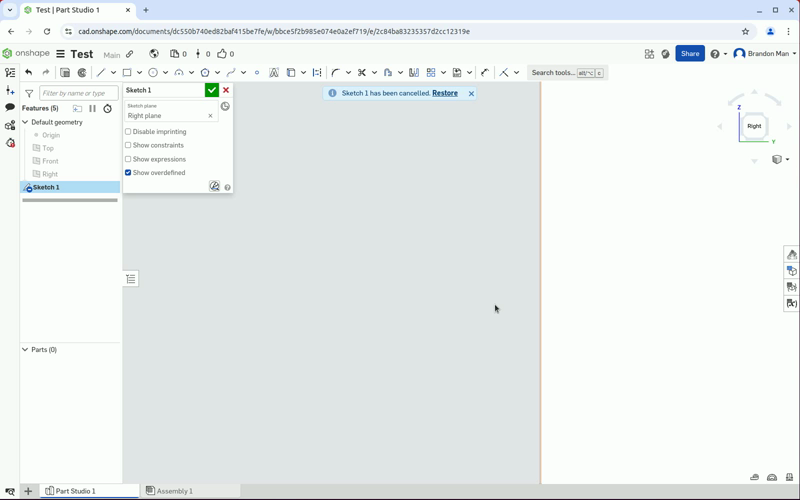
scroll(-6)
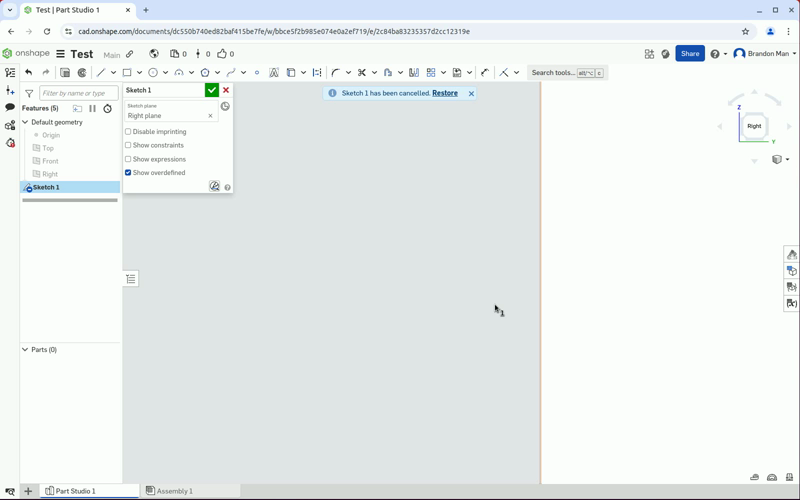
scroll(-6)
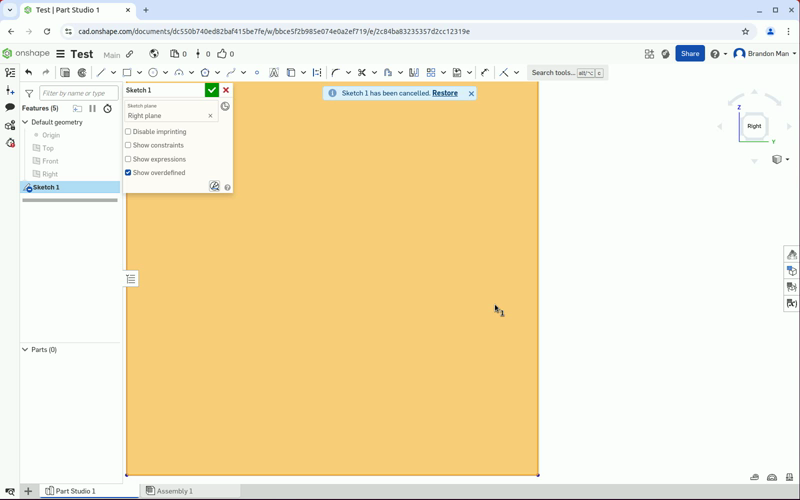
scroll(-6)
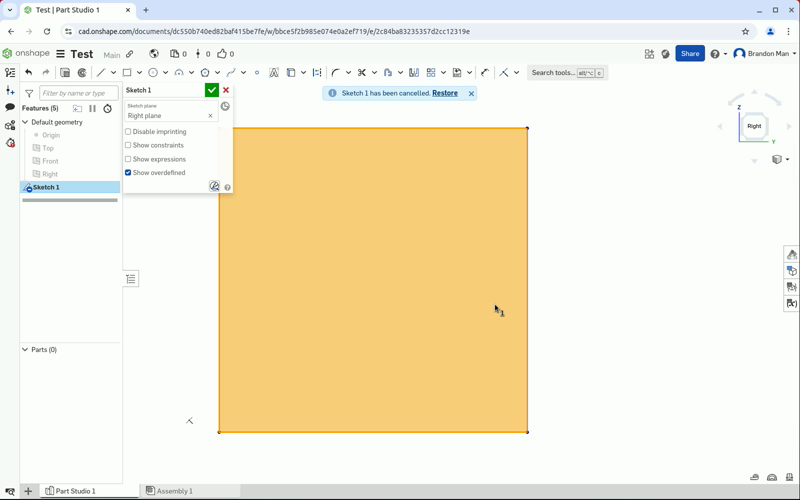
scroll(-6)
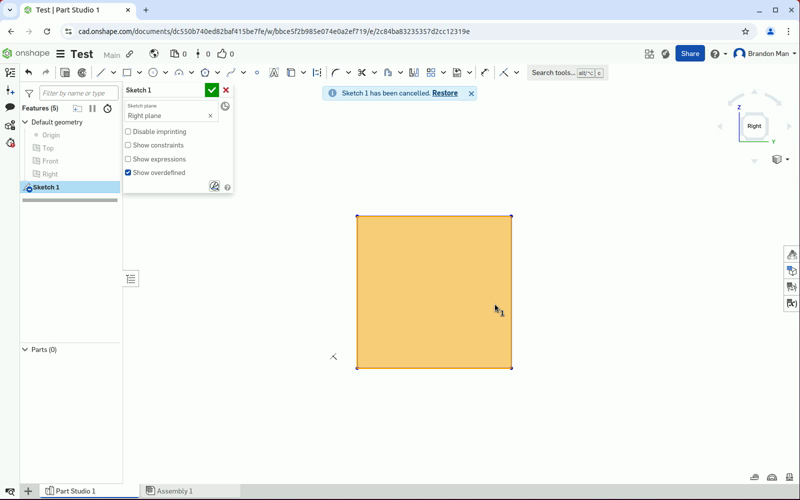
scroll(-6)
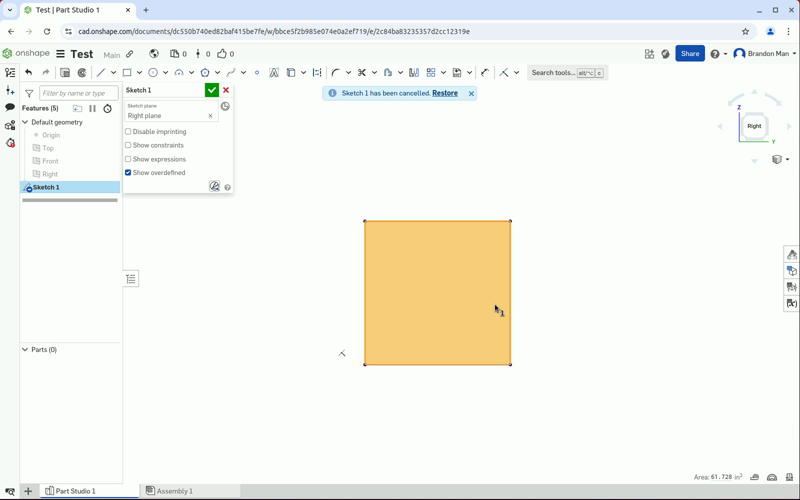
scroll(-6)
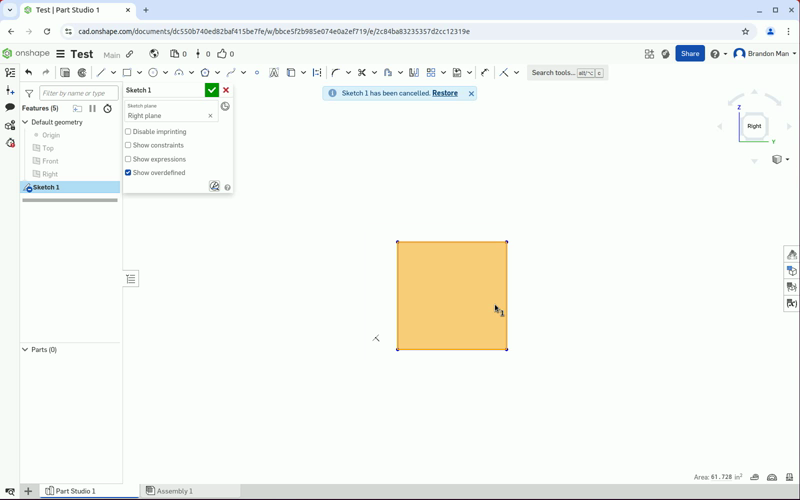
scroll(-6)
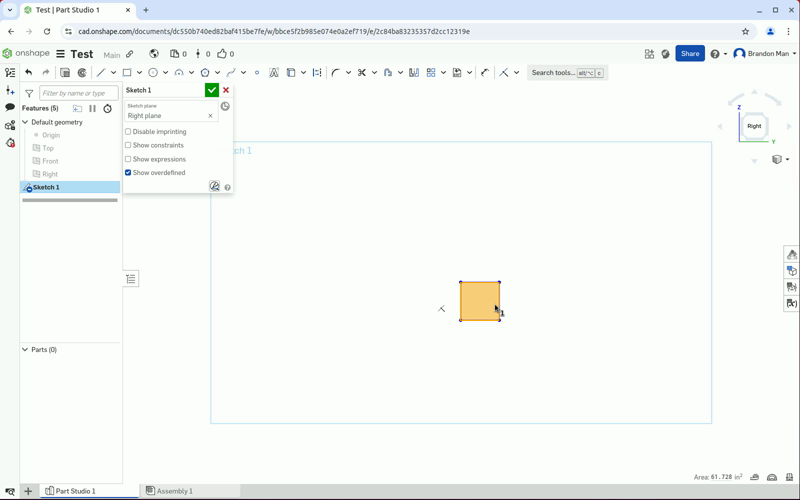
mouse_move(73, 352)
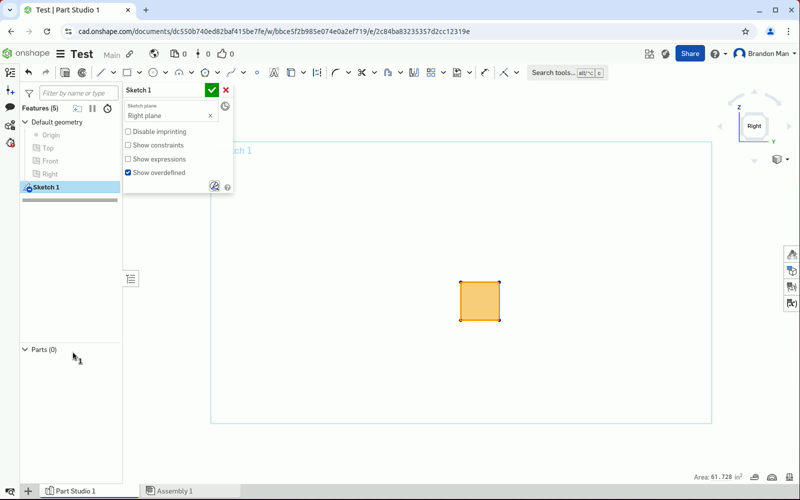
key(shift+y)
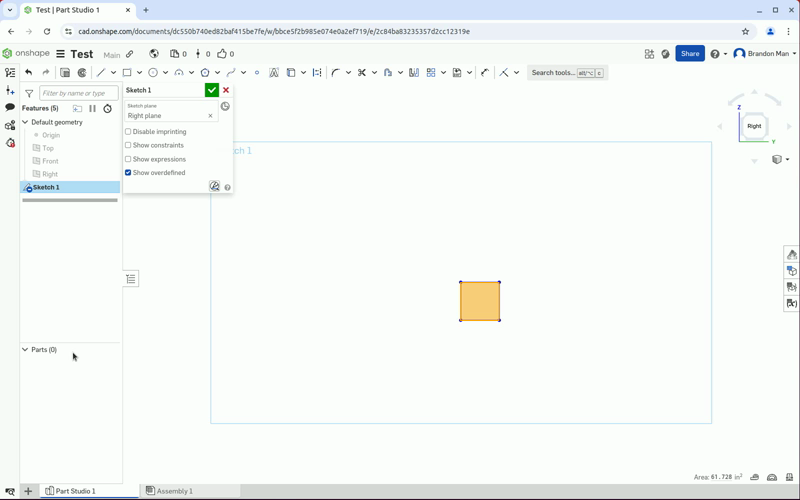
key(shift+e)
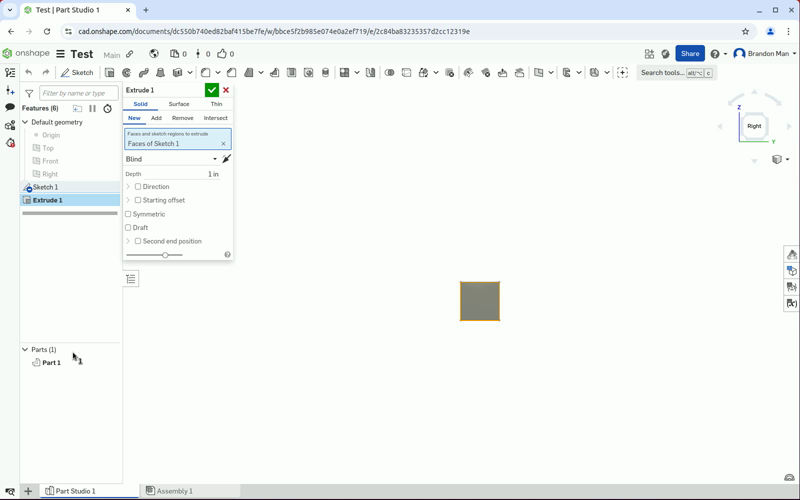
mouse_move(143, 106)
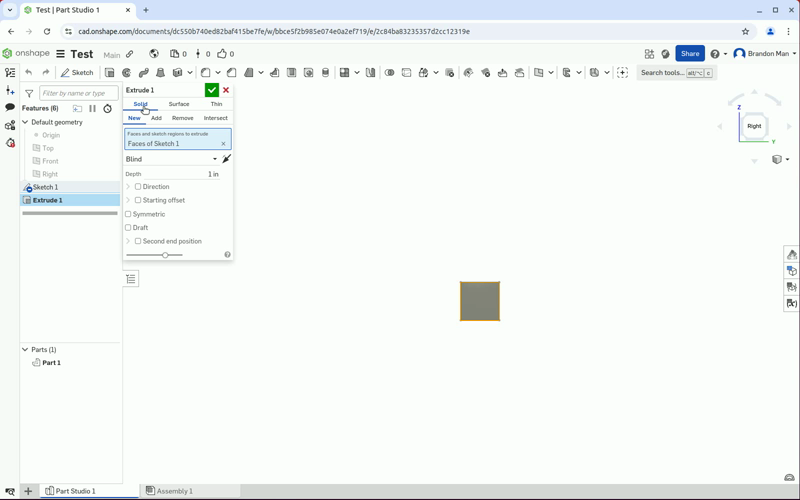
click(143, 106)
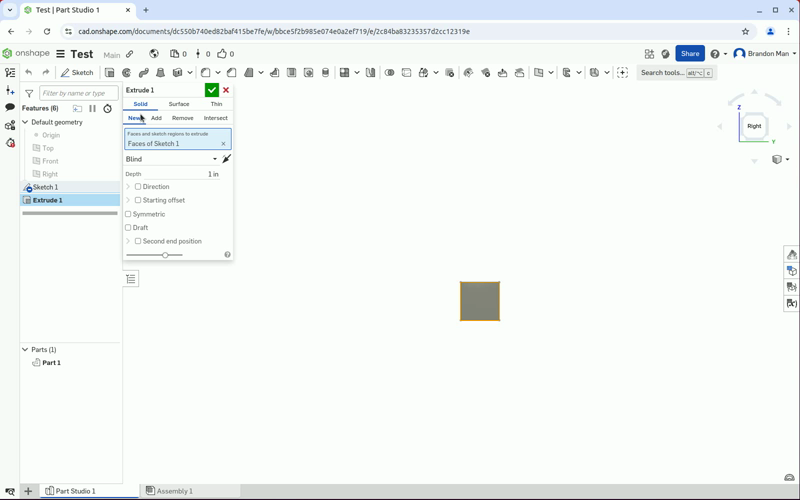
mouse_move(137, 120)
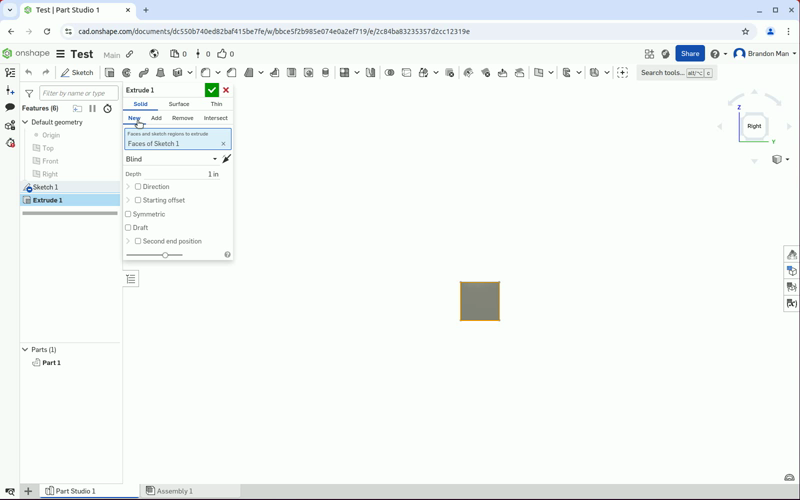
click(137, 120)
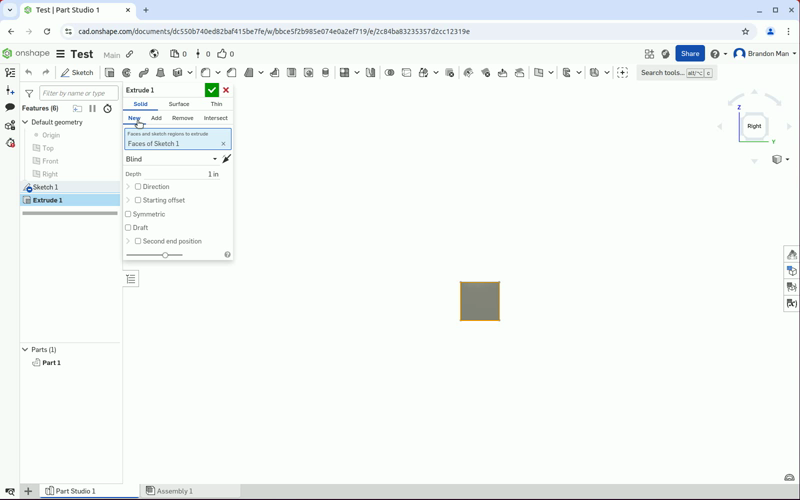
key(tab, 4)
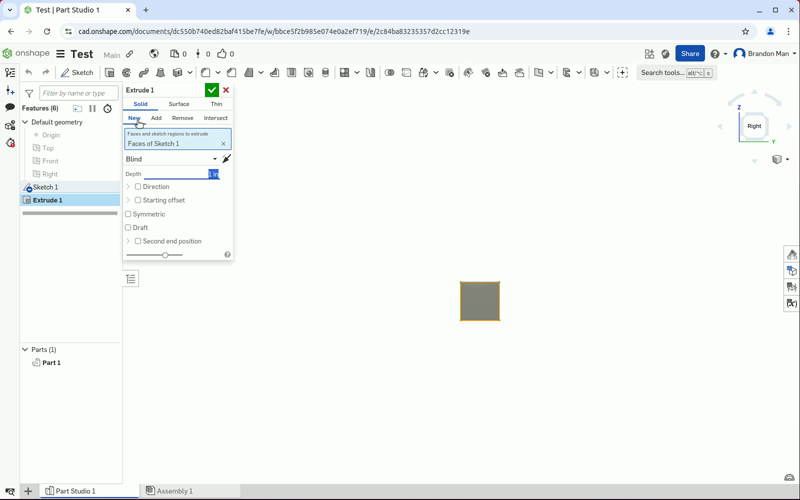
text(23.108)
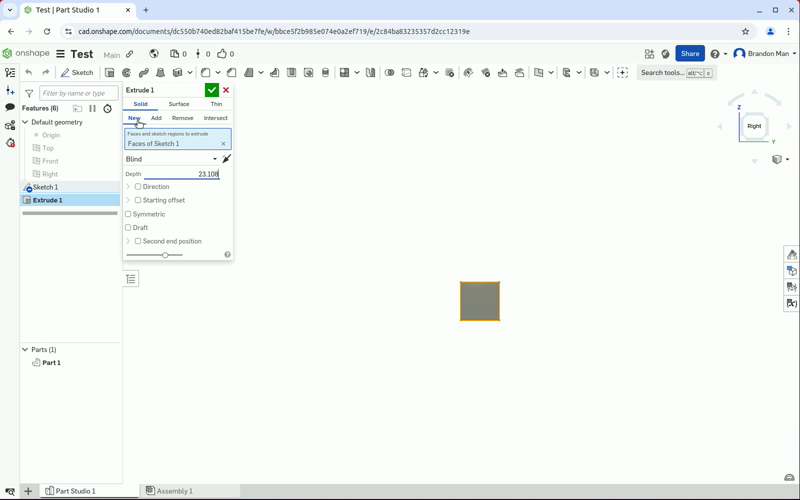
key(enter)
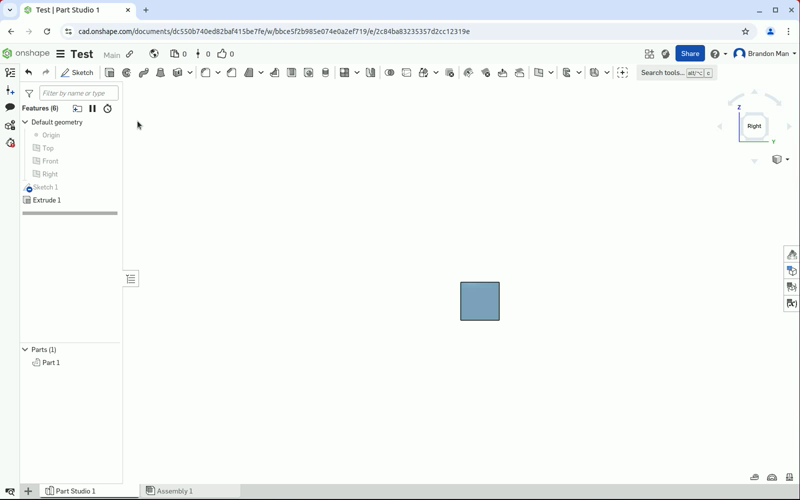
key(shift+h)
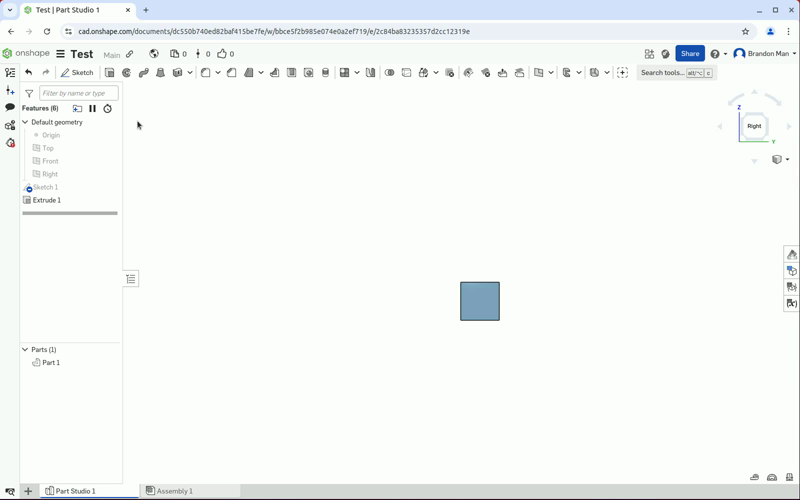
key(shift+h)
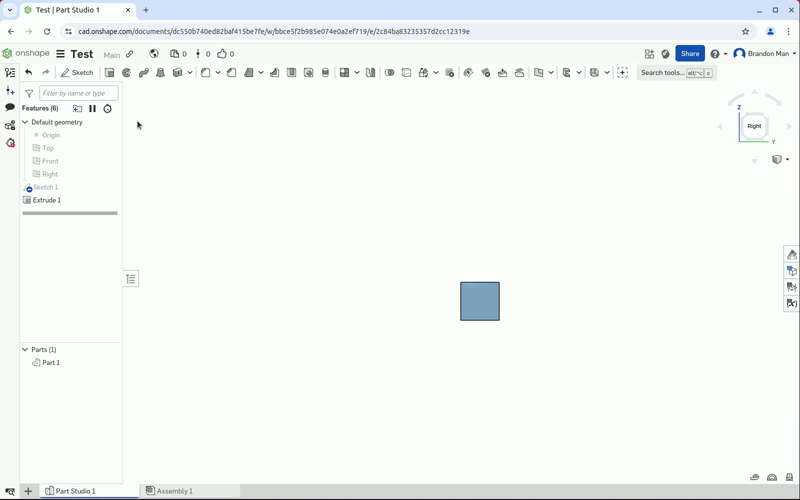
mouse_move(73, 189)
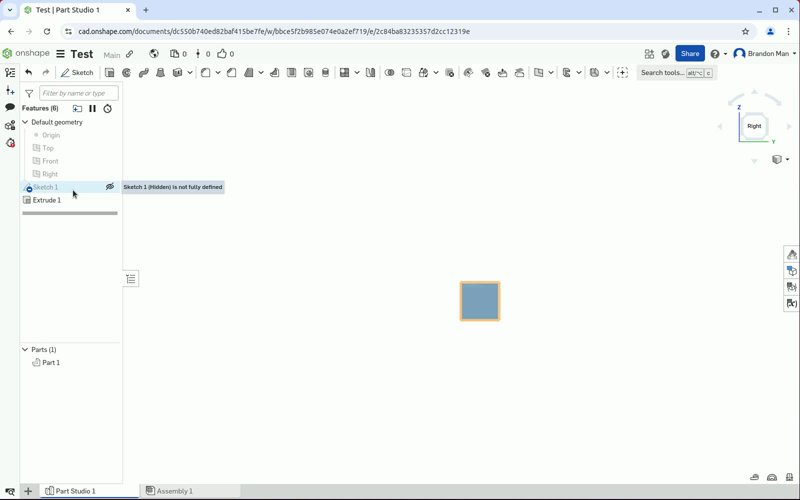
click(73, 189)
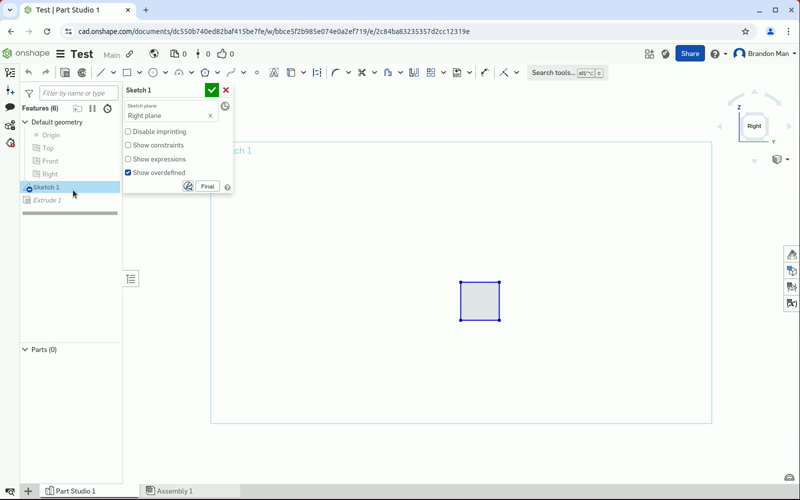
mouse_move(229, 92)
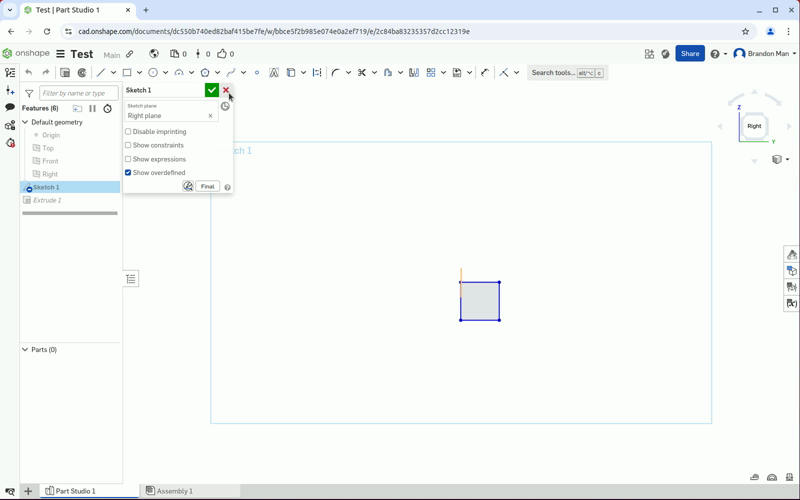
click(229, 92)
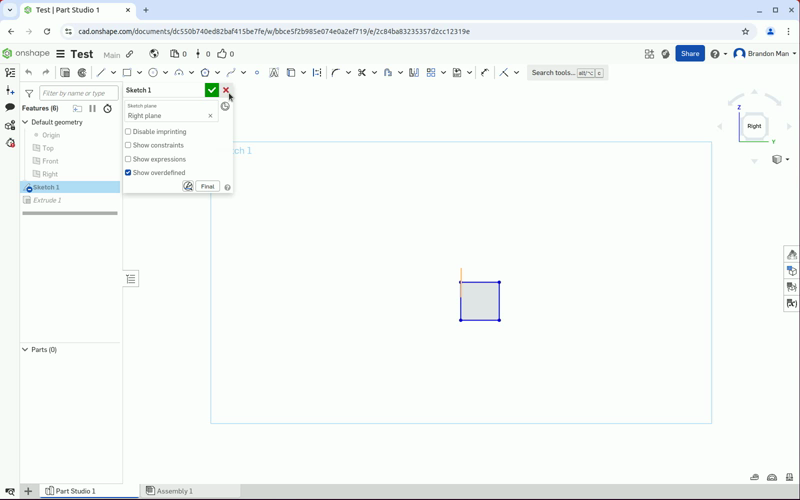
key(shift+s)
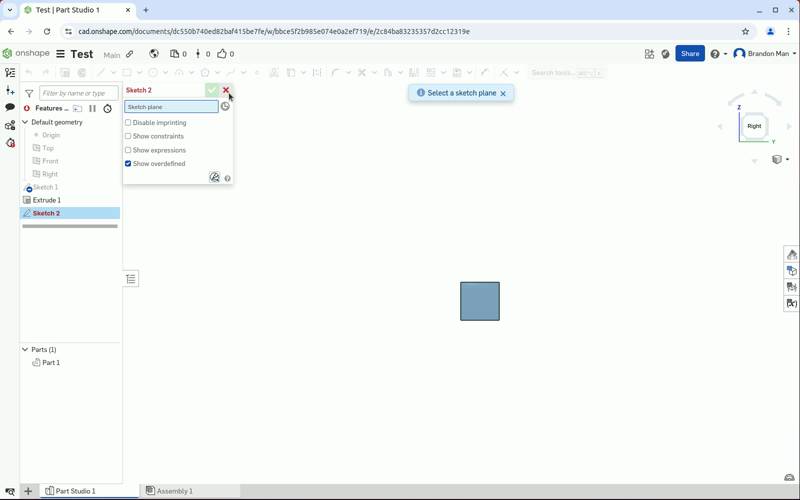
mouse_move(73, 176)
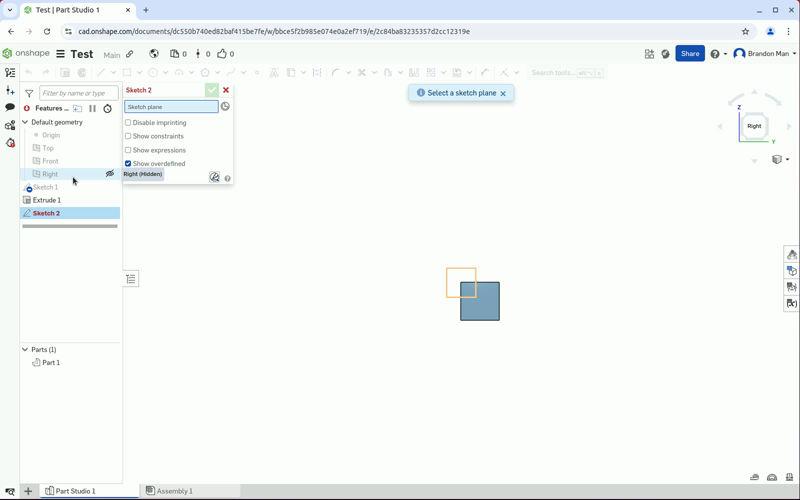
click(73, 176)
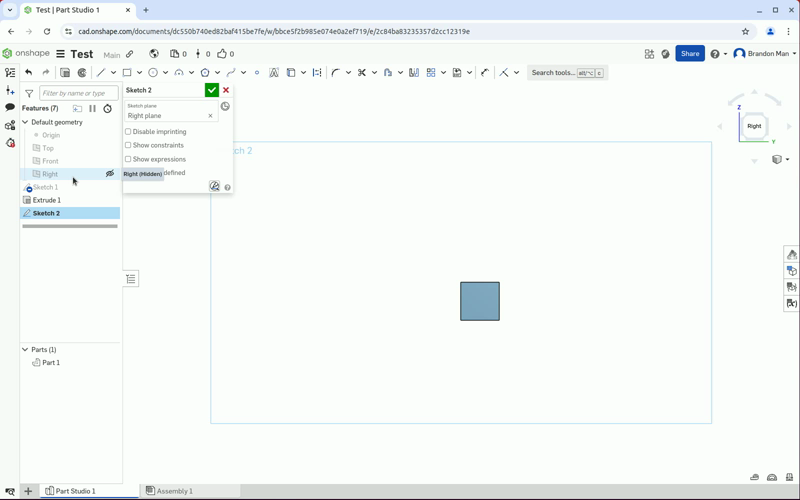
mouse_move(73, 352)
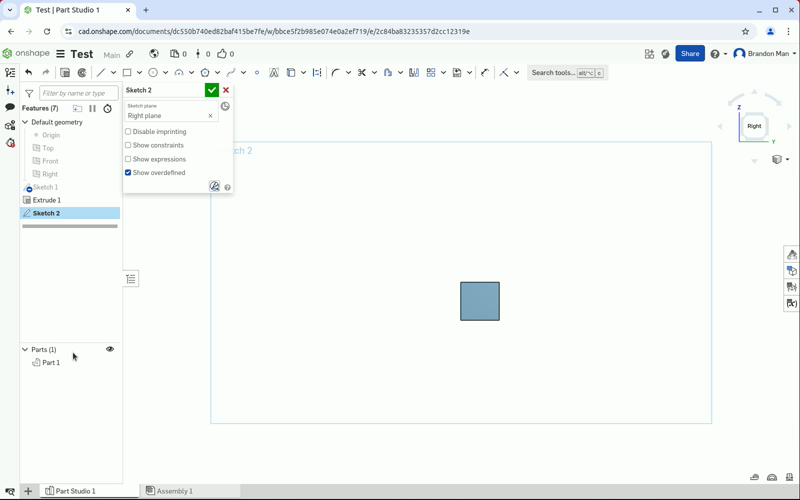
key(y)
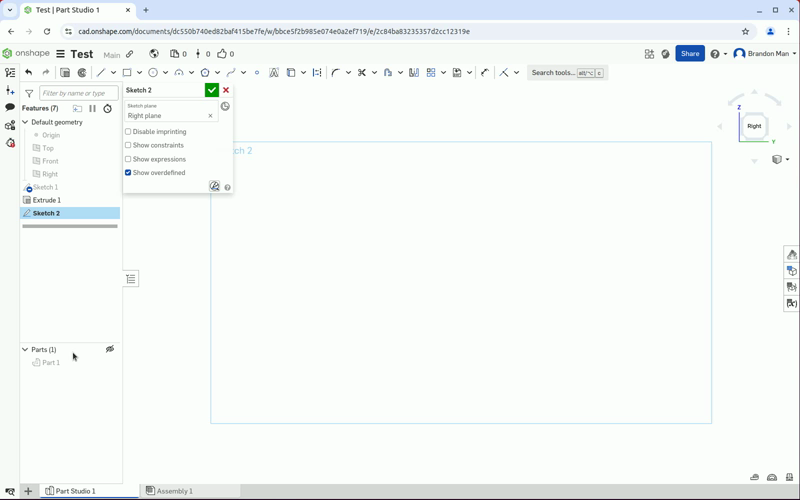
key(l)
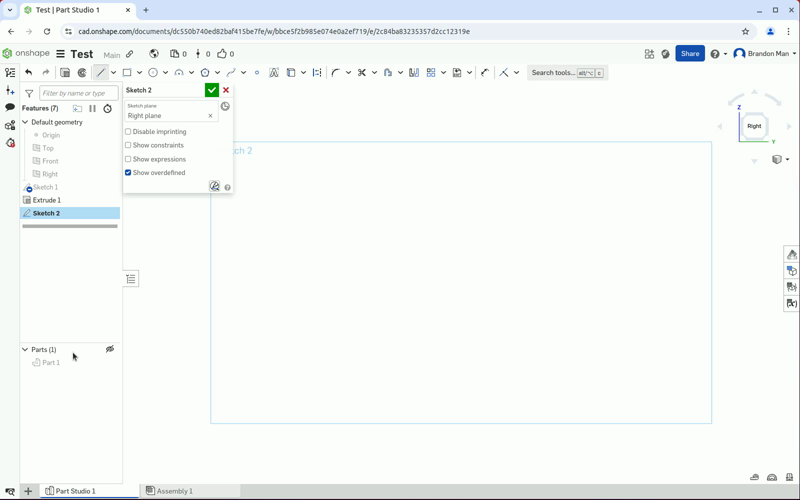
key_down(shift)
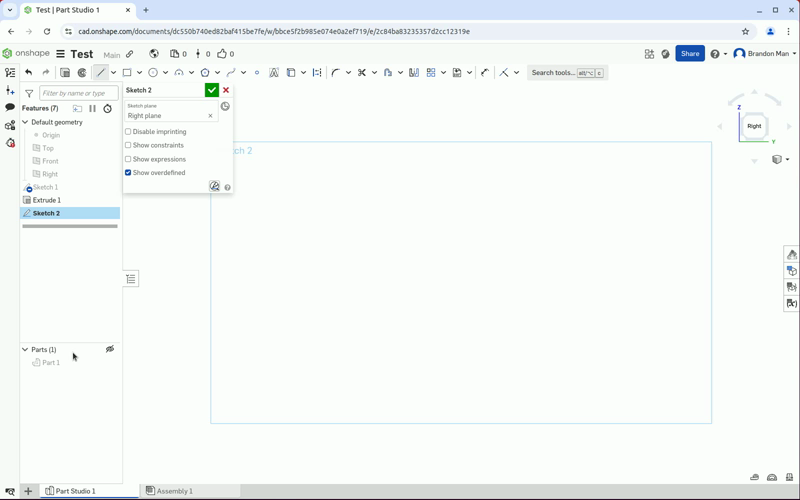
mouse_move(498, 282)
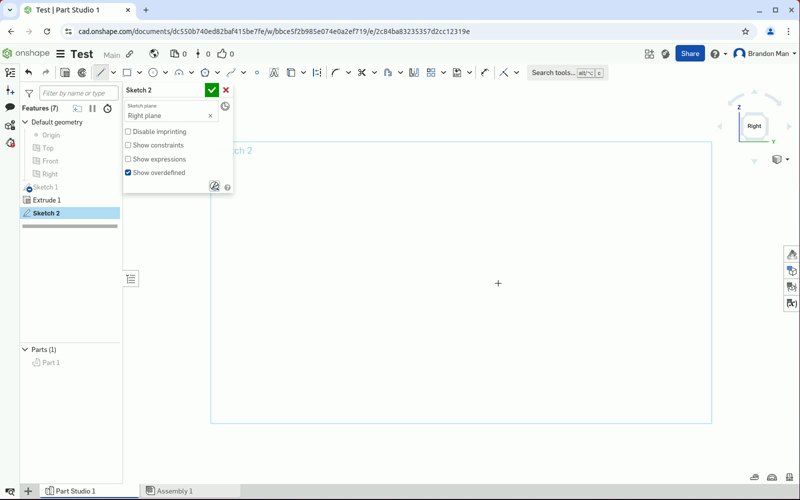
click(498, 282)
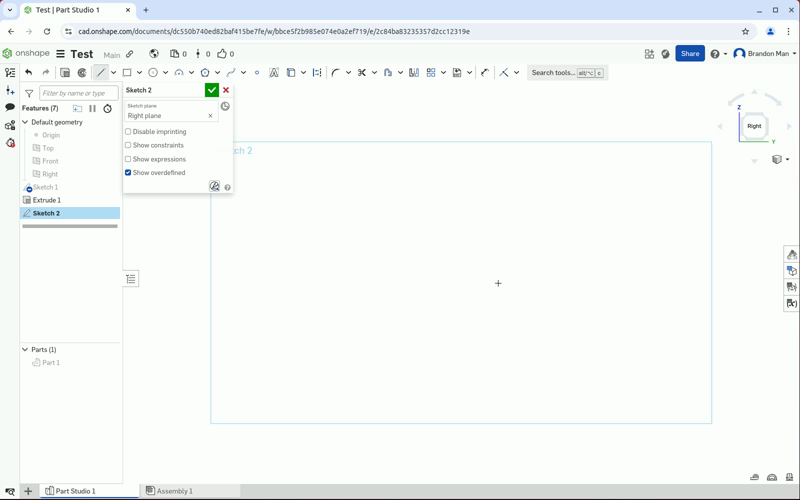
key_up(shift)
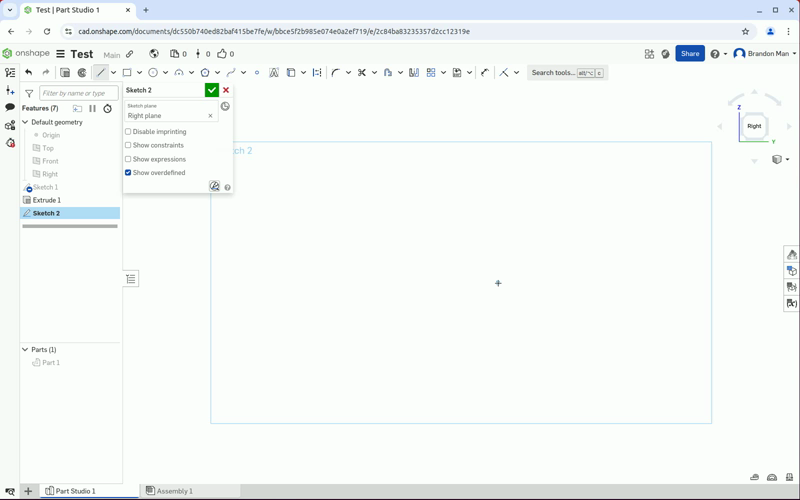
key_down(shift)
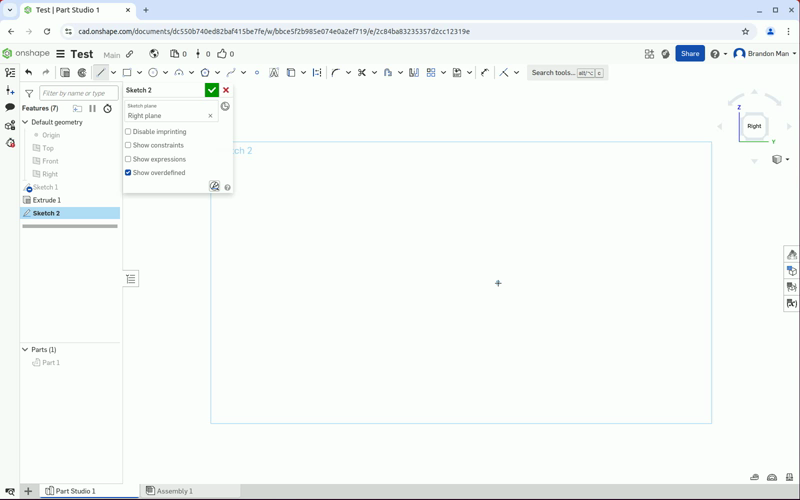
mouse_move(528, 282)
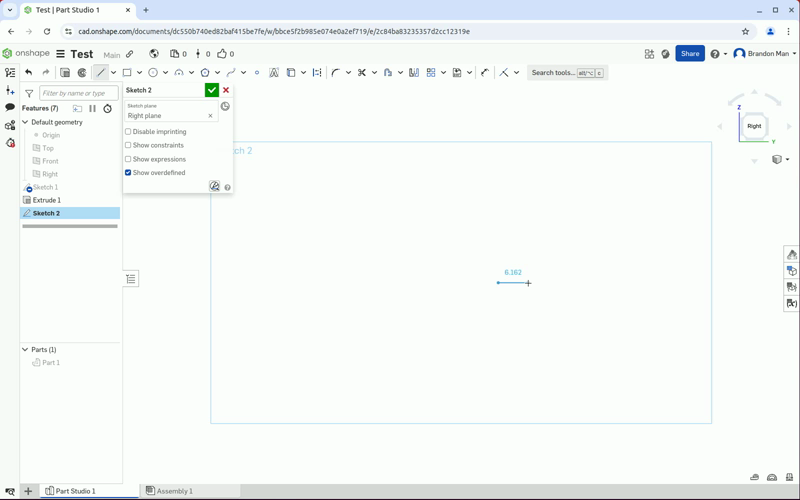
mouse_move(536, 282)
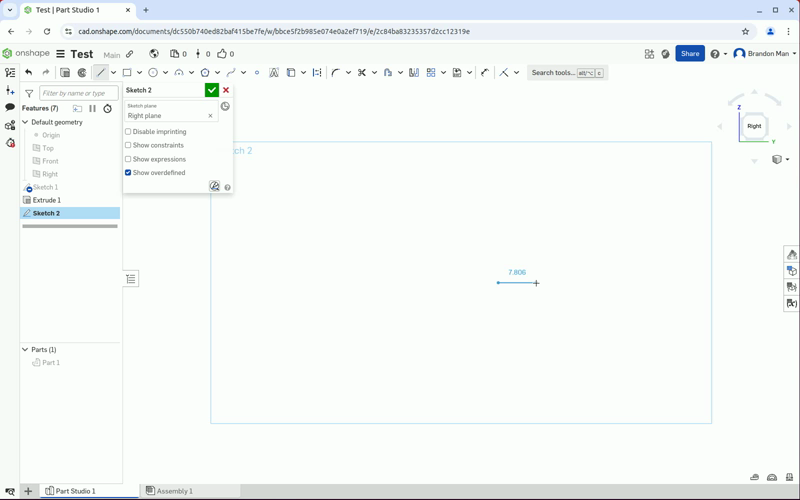
click(536, 282)
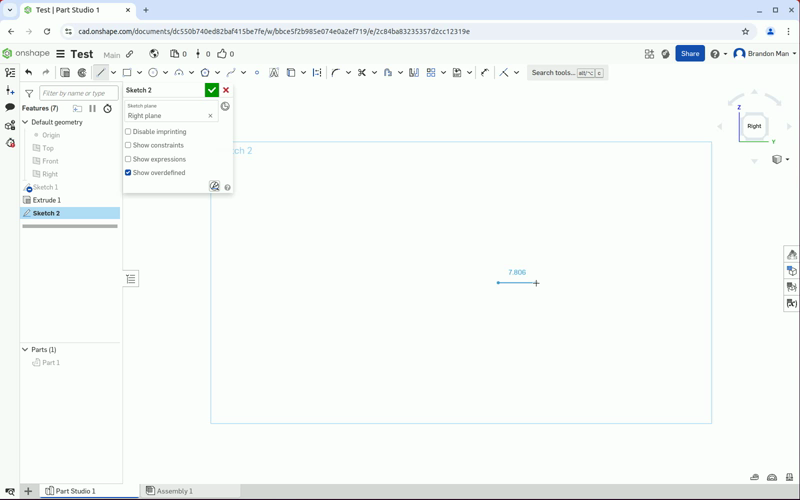
key_up(shift)
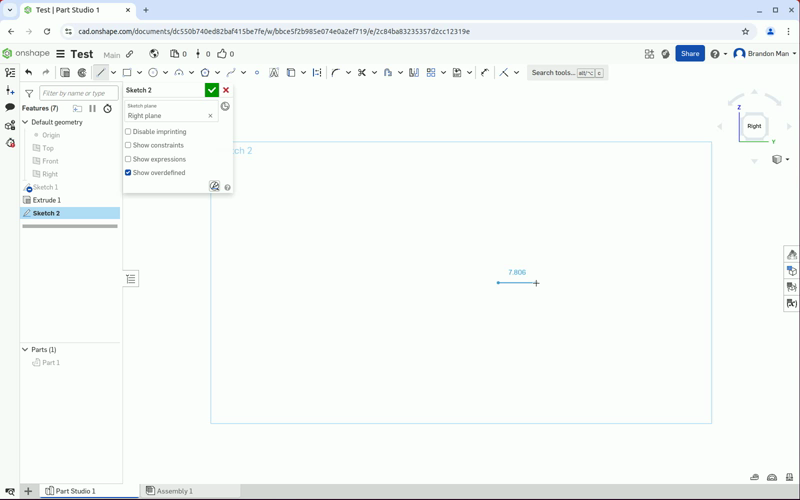
key_down(shift)
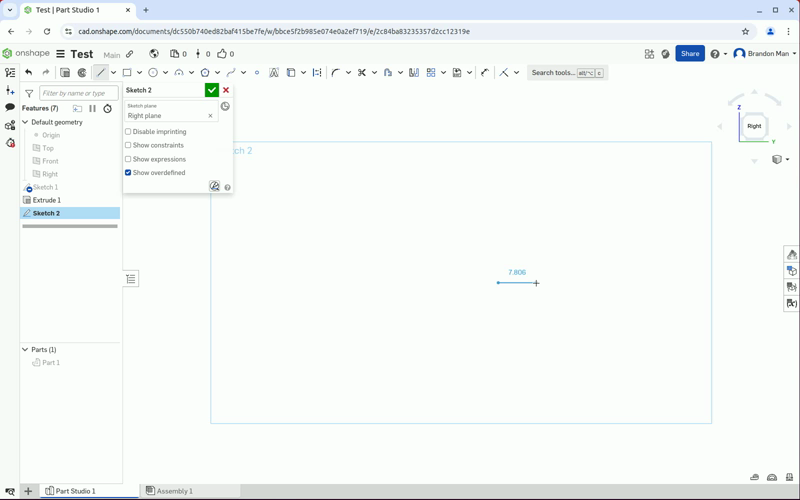
mouse_move(566, 282)
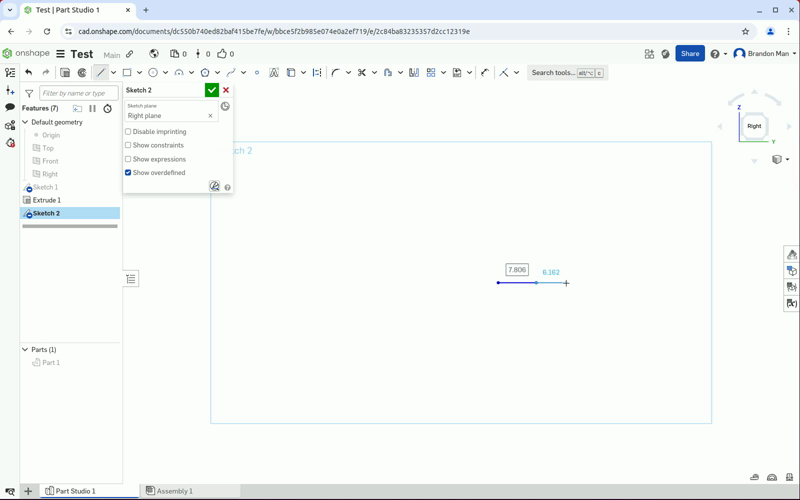
mouse_move(536, 226)
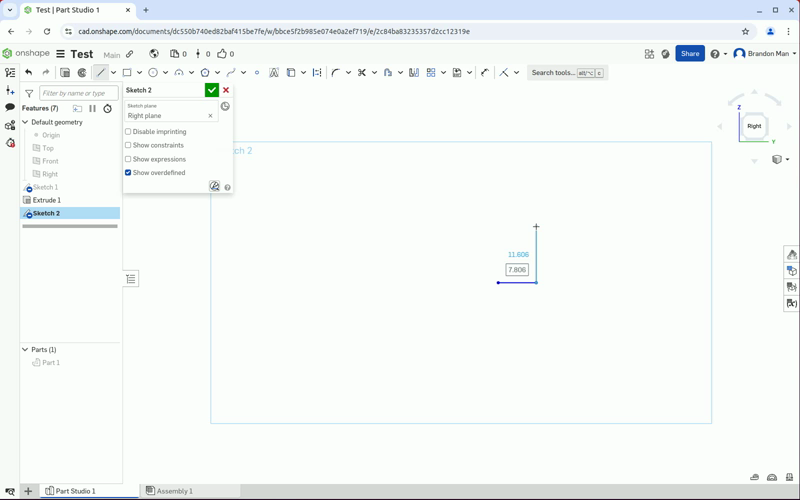
click(536, 226)
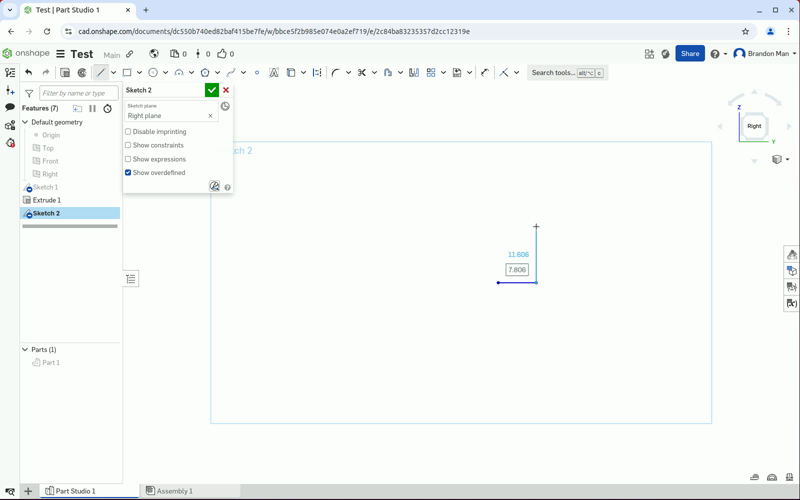
key_up(shift)
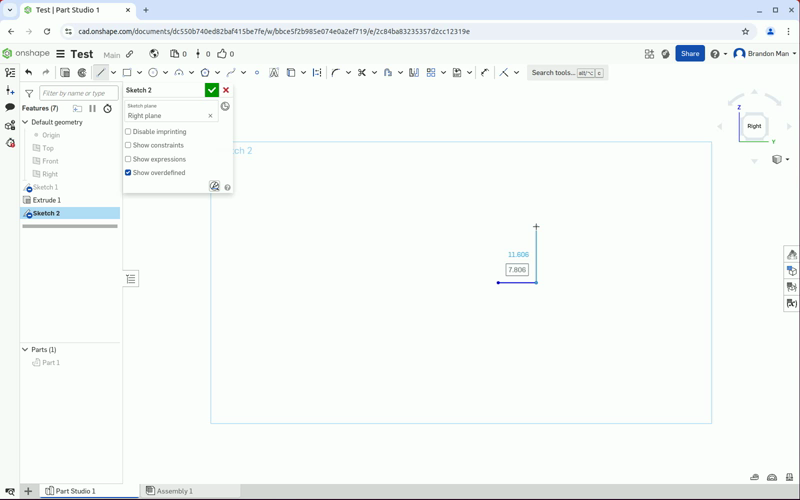
key_down(shift)
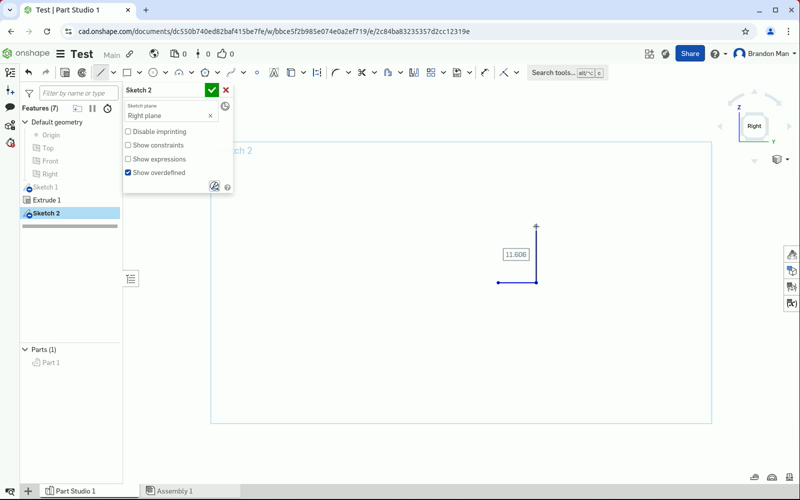
mouse_move(566, 226)
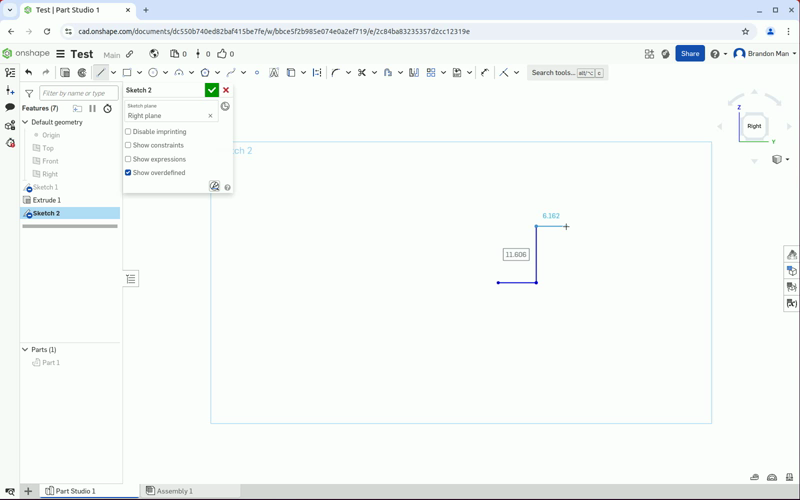
mouse_move(498, 226)
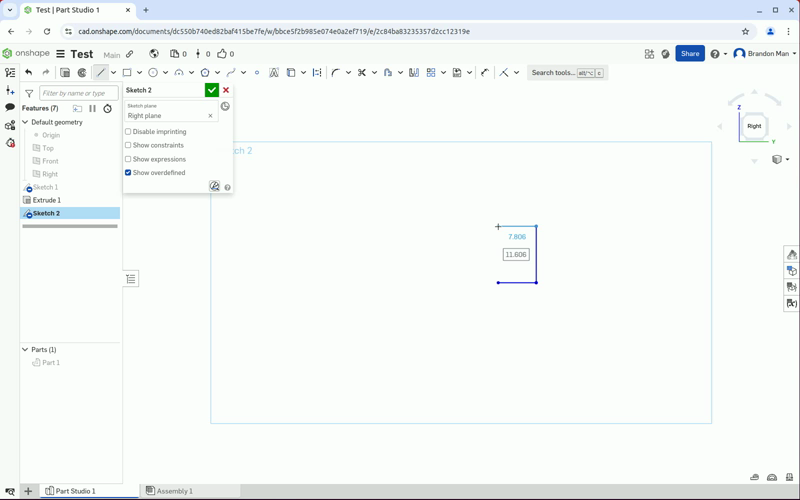
click(498, 226)
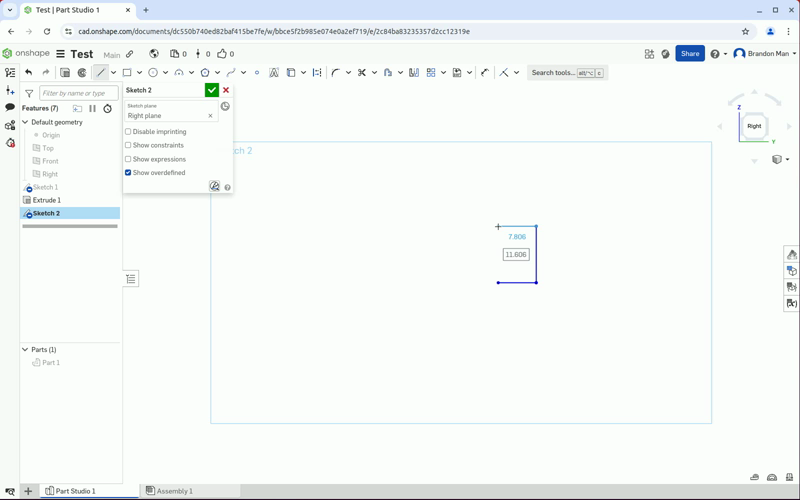
key_up(shift)
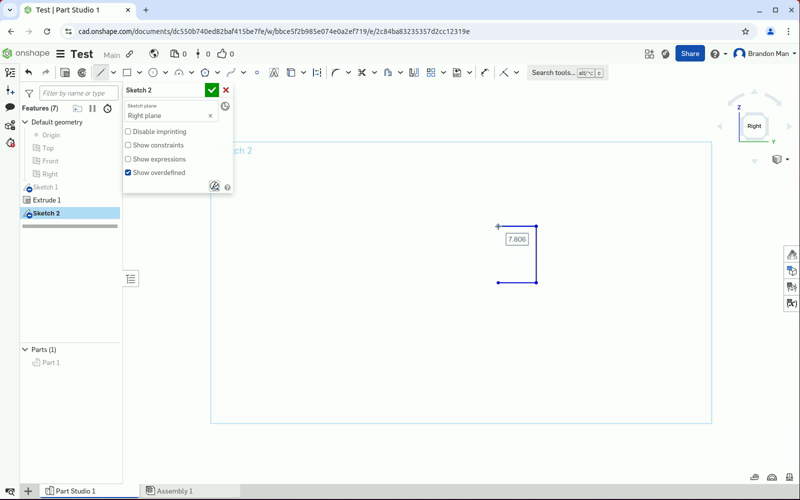
mouse_move(528, 226)
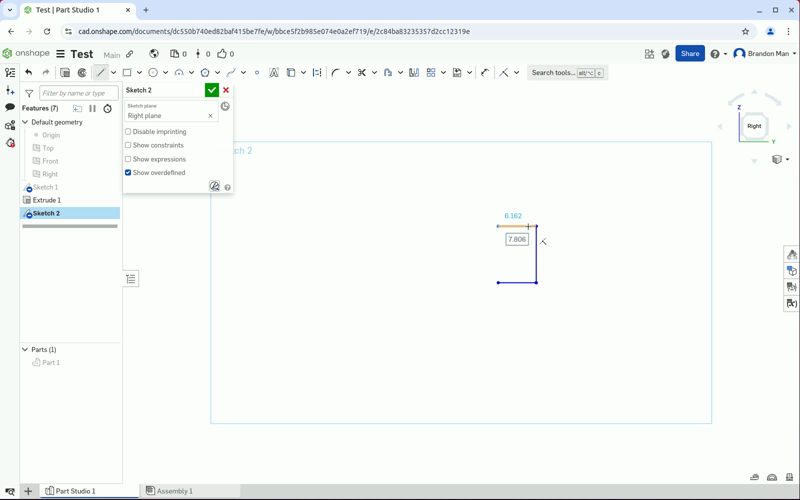
key_down(shift)
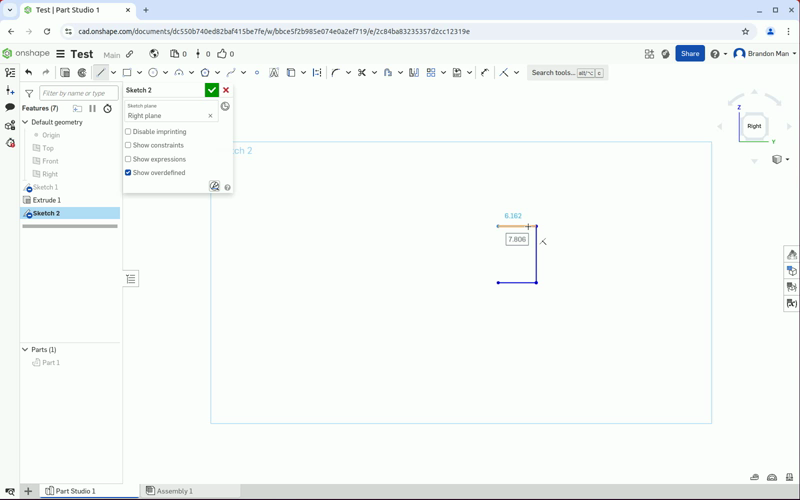
mouse_move(498, 282)
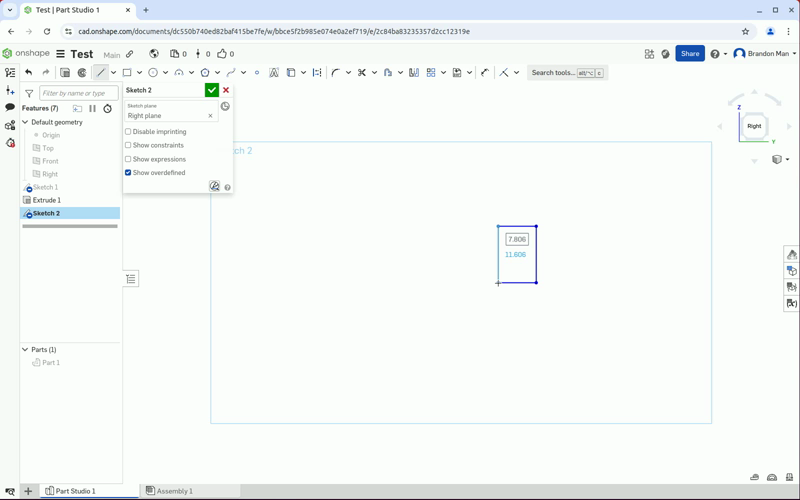
key_up(shift)
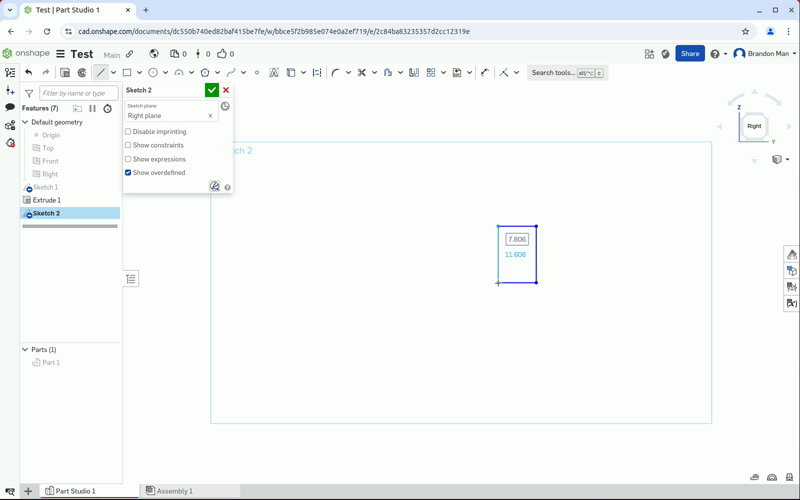
click(498, 282)
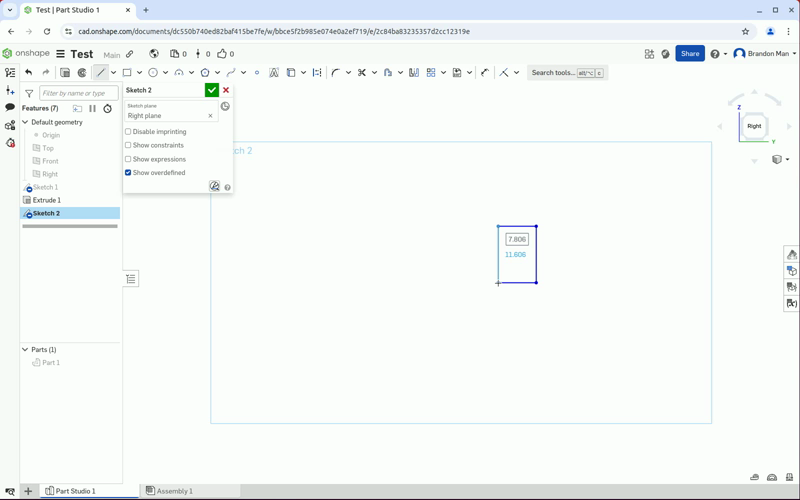
key(esc)
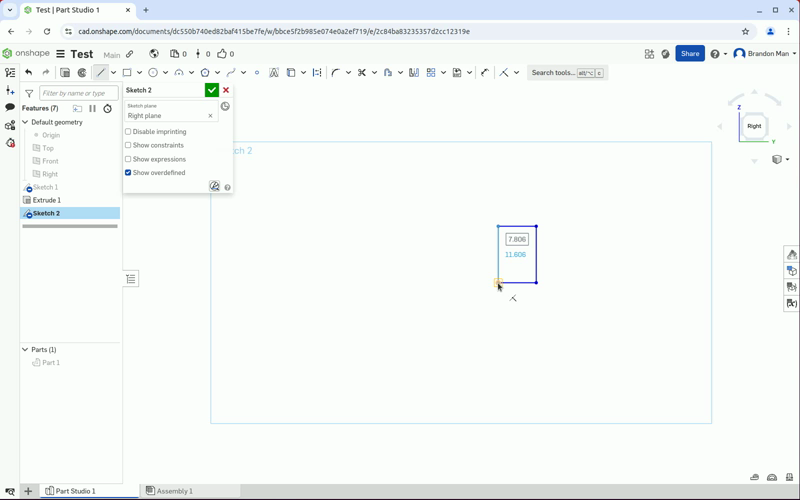
mouse_move(529, 265)
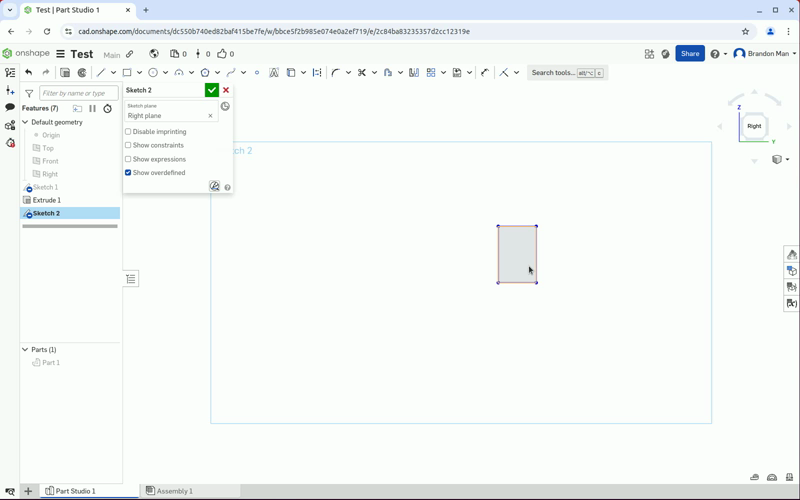
click(529, 265)
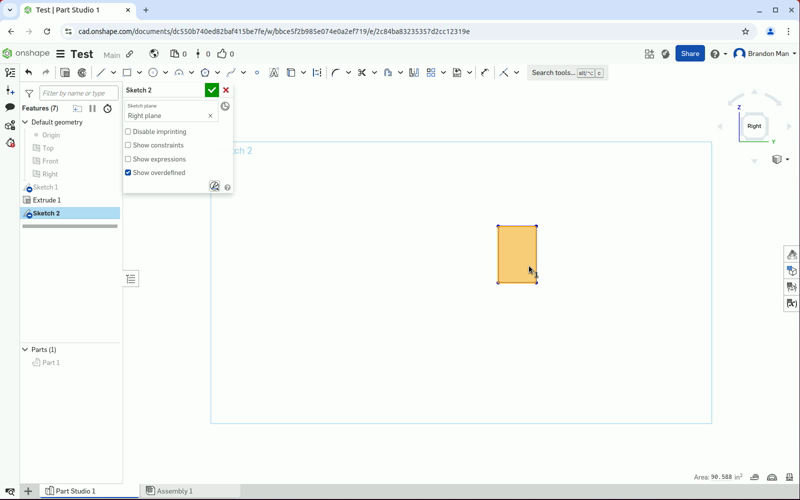
mouse_move(73, 352)
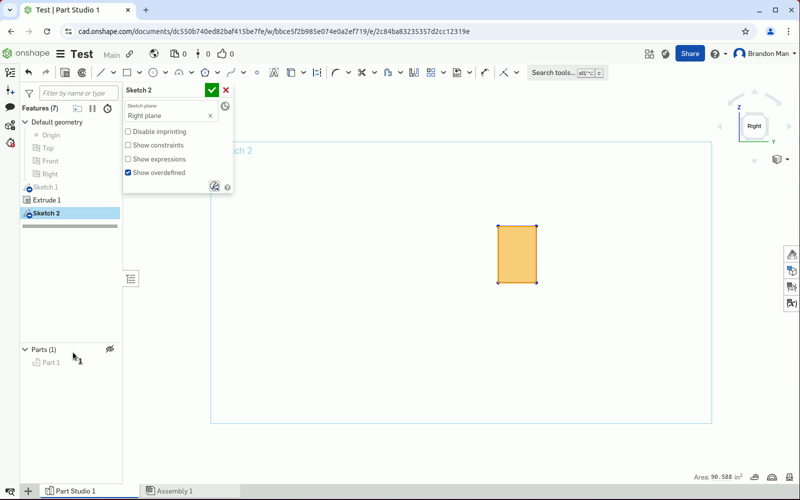
key(shift+y)
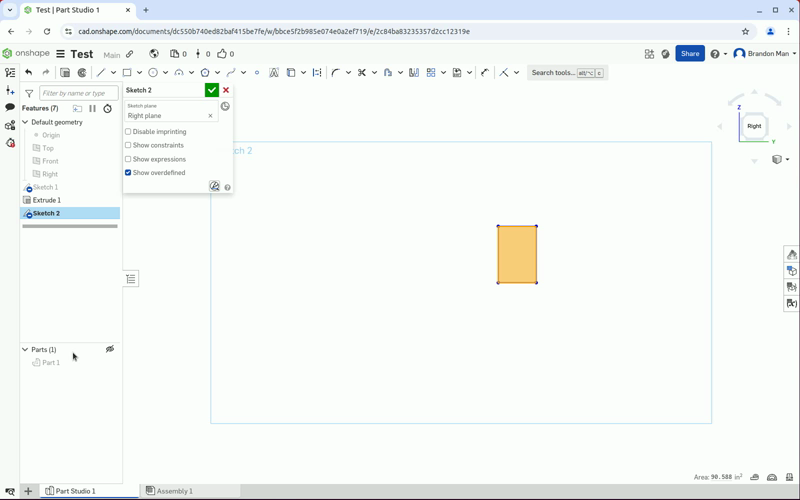
key(shift+e)
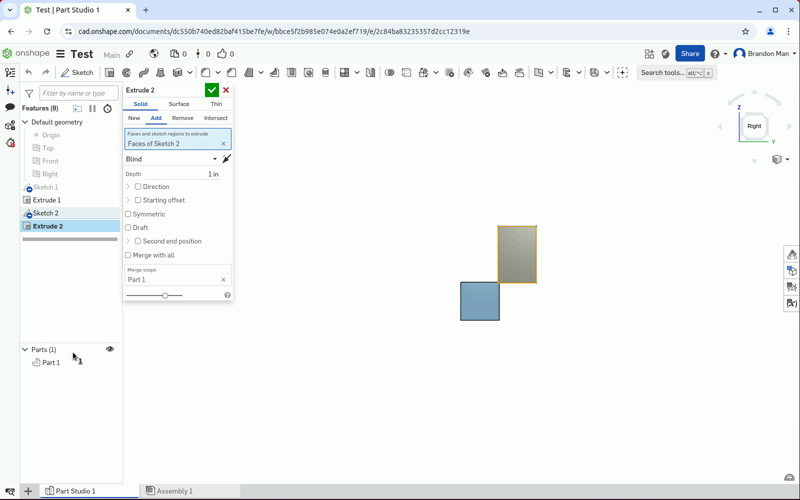
mouse_move(143, 106)
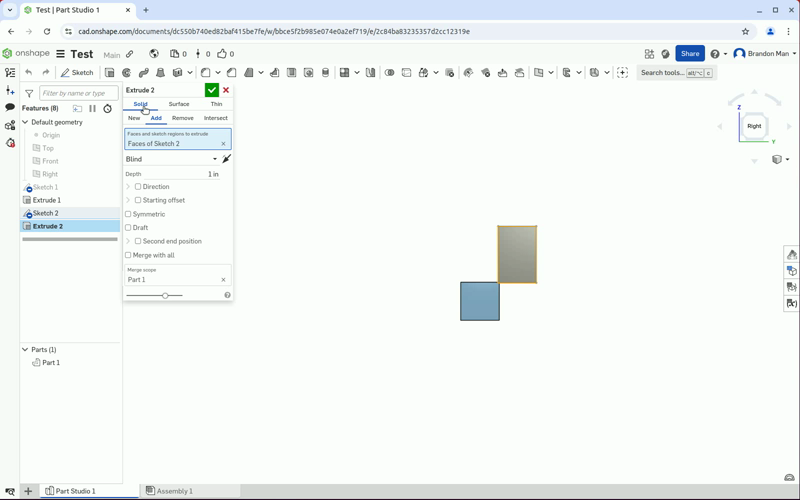
click(143, 106)
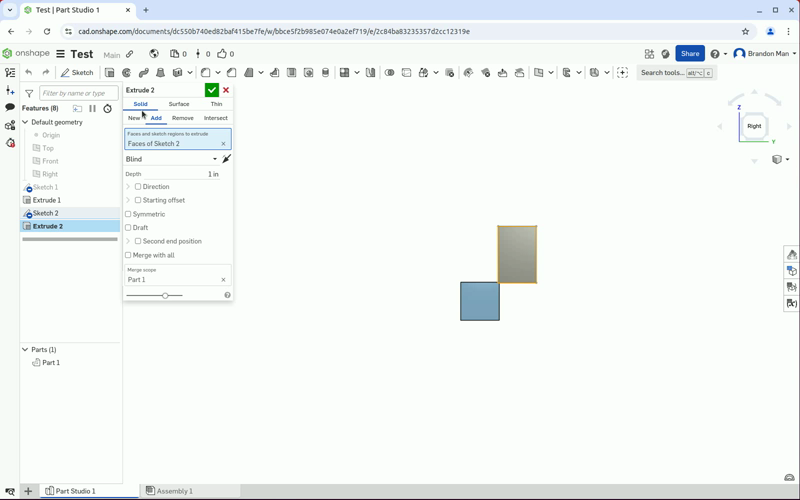
mouse_move(137, 120)
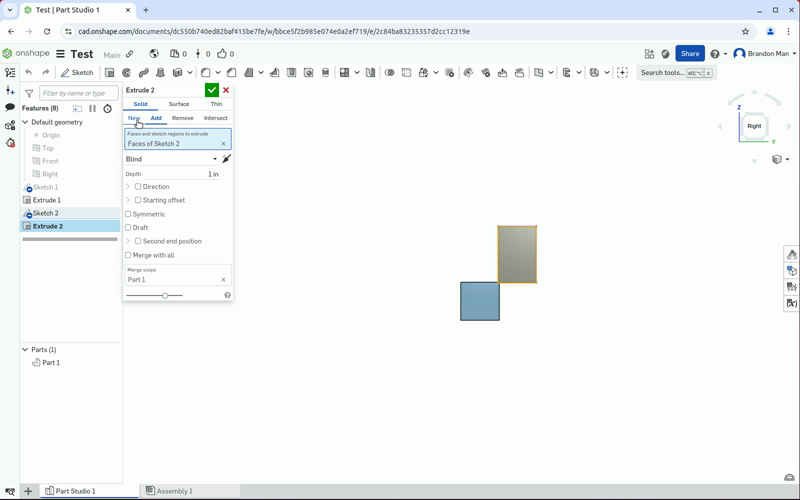
click(137, 120)
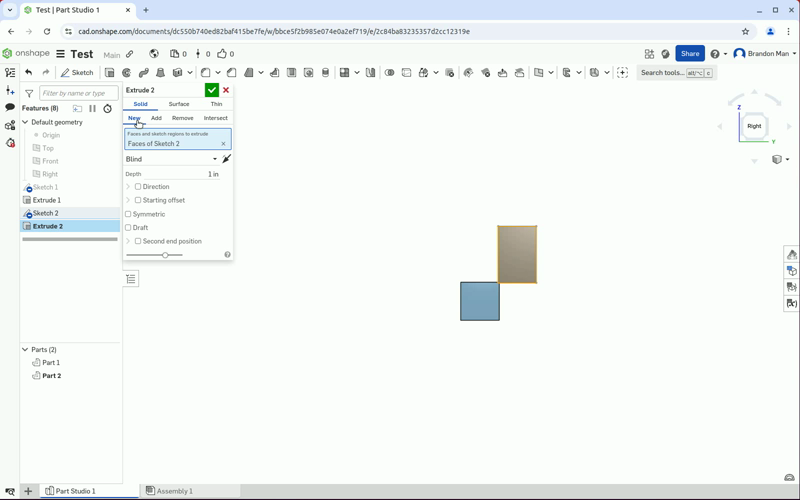
key(tab, 4)
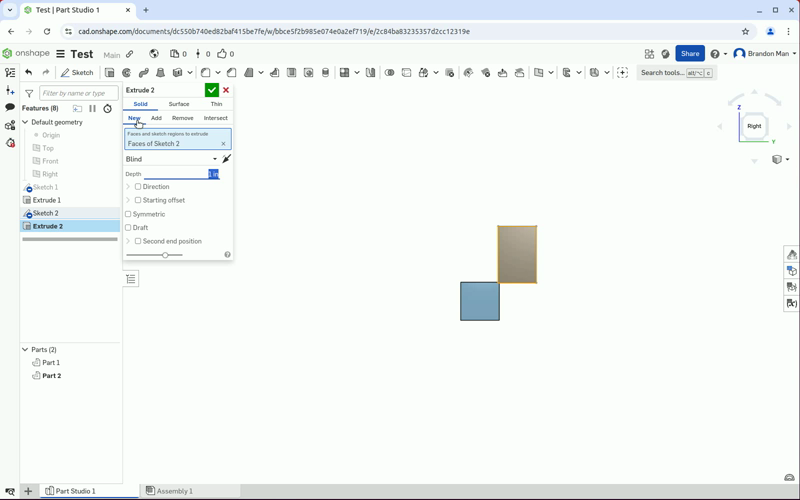
text(23.108)
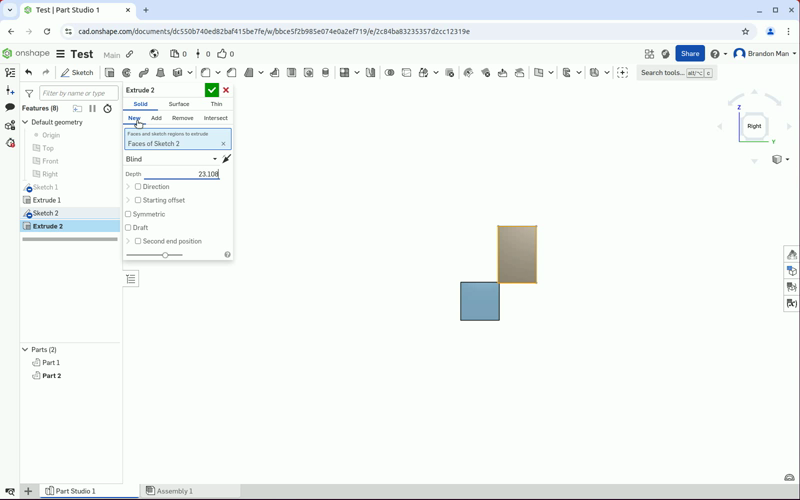
key(enter)
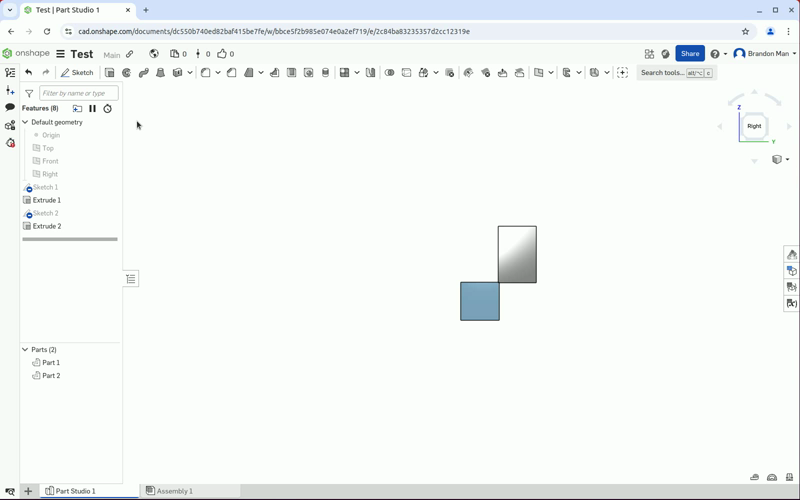
key(shift+h)
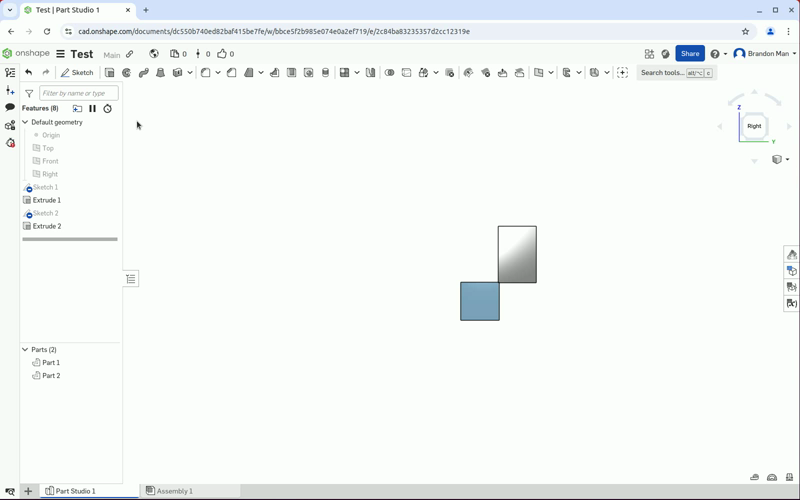
key(shift+h)
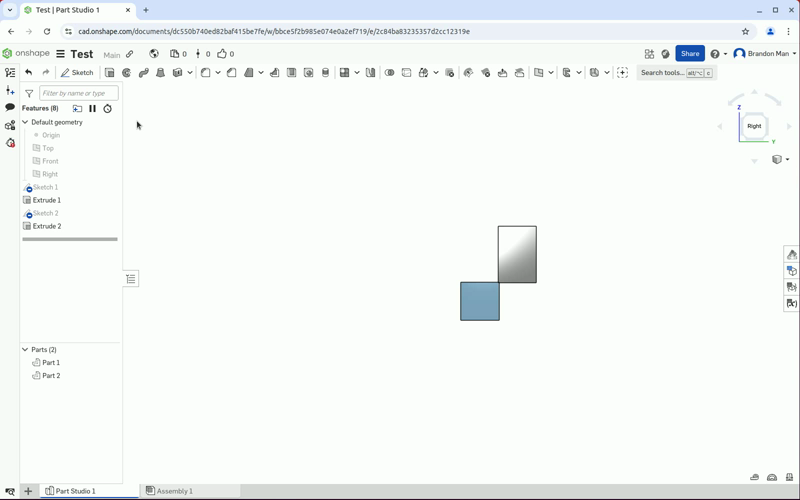
mouse_move(73, 189)
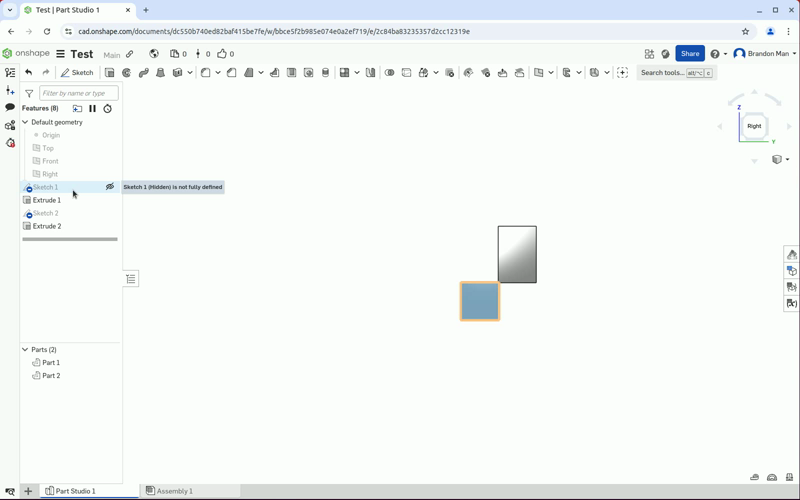
click(73, 189)
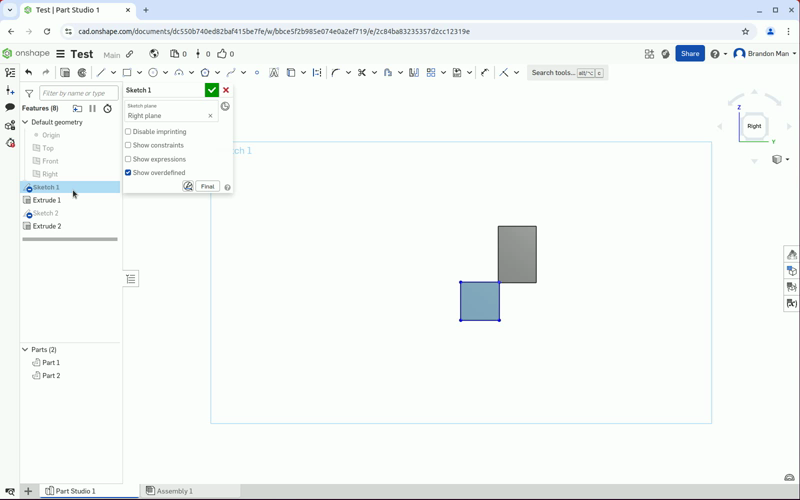
mouse_move(229, 92)
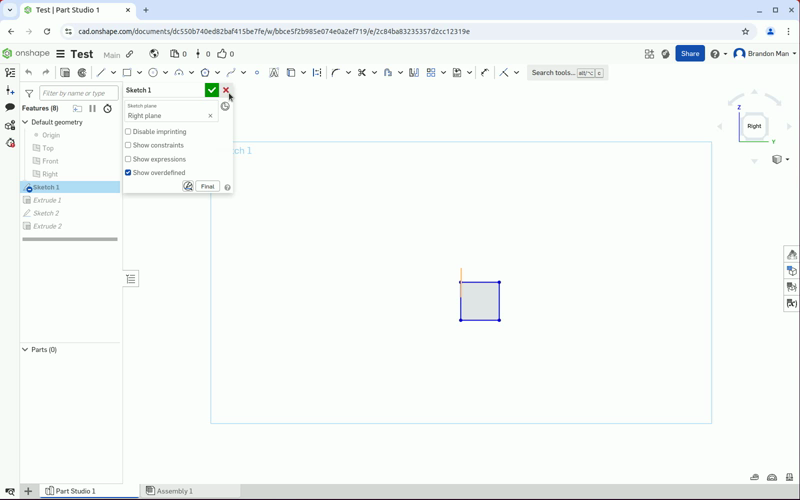
click(229, 92)
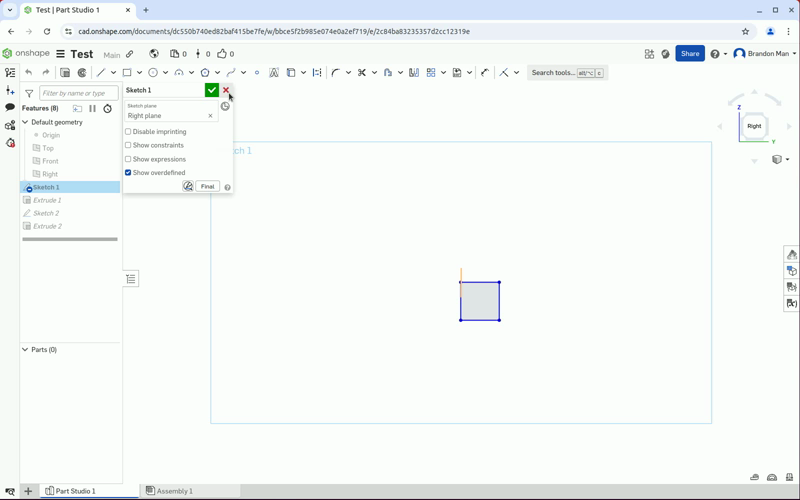
key(shift+s)
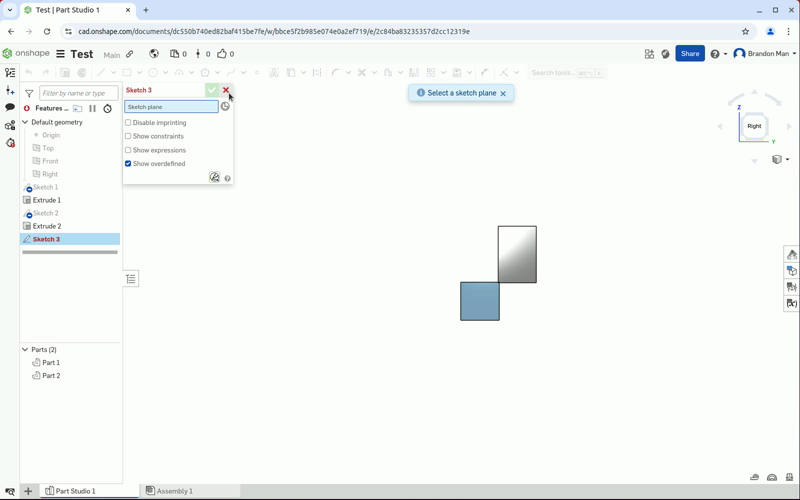
mouse_move(73, 176)
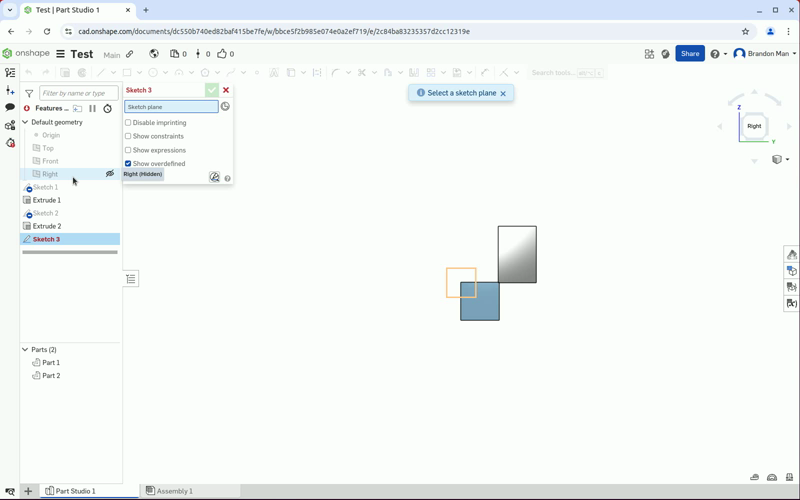
click(73, 176)
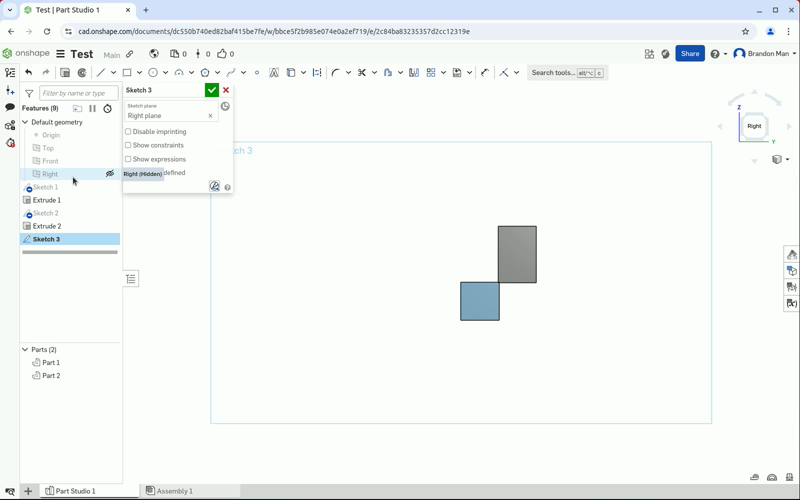
mouse_move(73, 352)
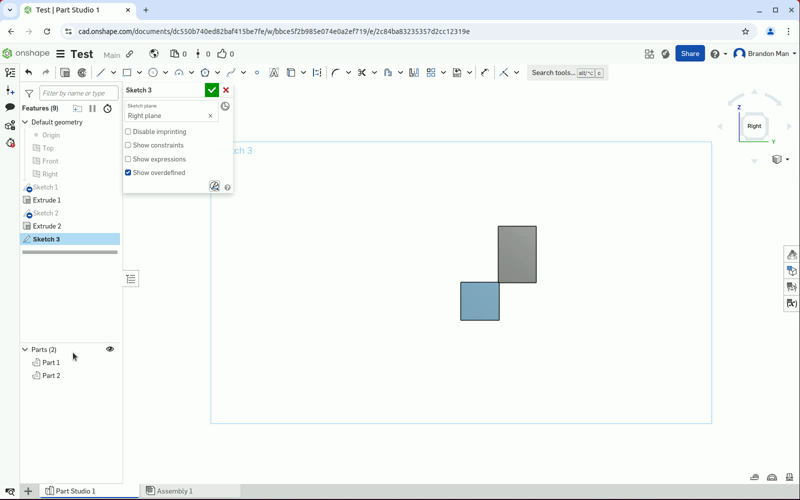
key(y)
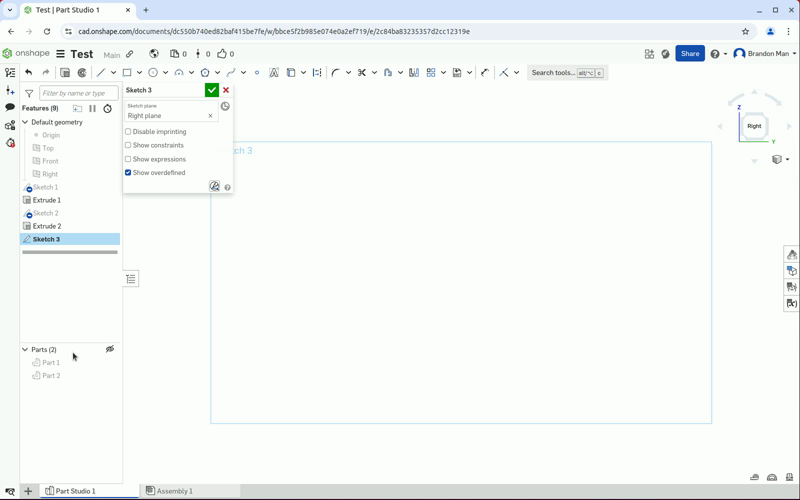
key(l)
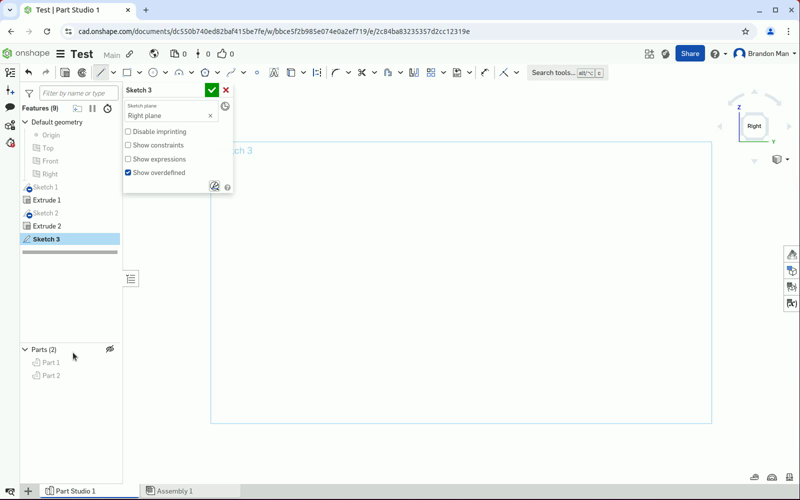
key_down(shift)
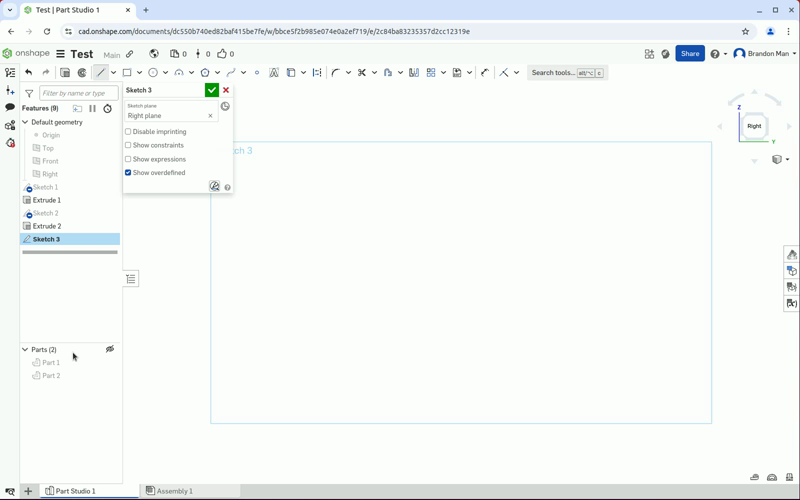
mouse_move(498, 320)
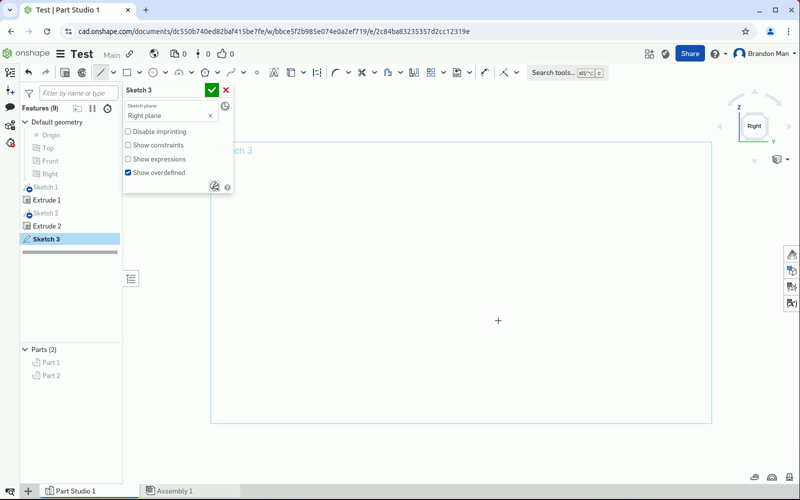
click(498, 320)
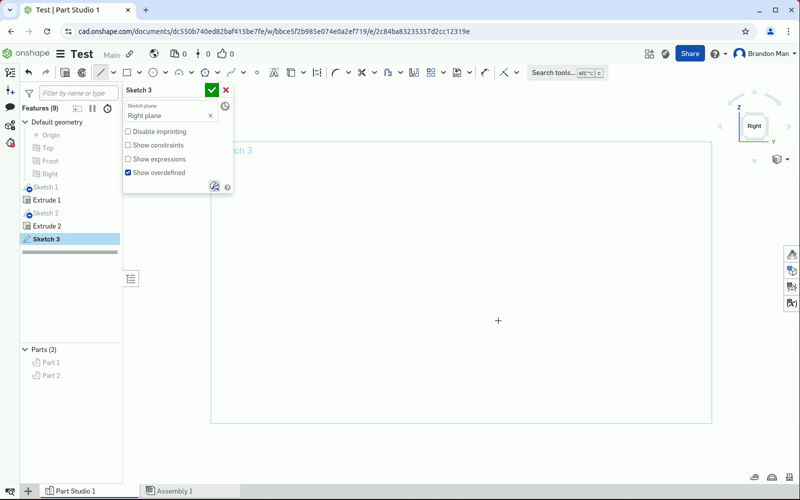
key_up(shift)
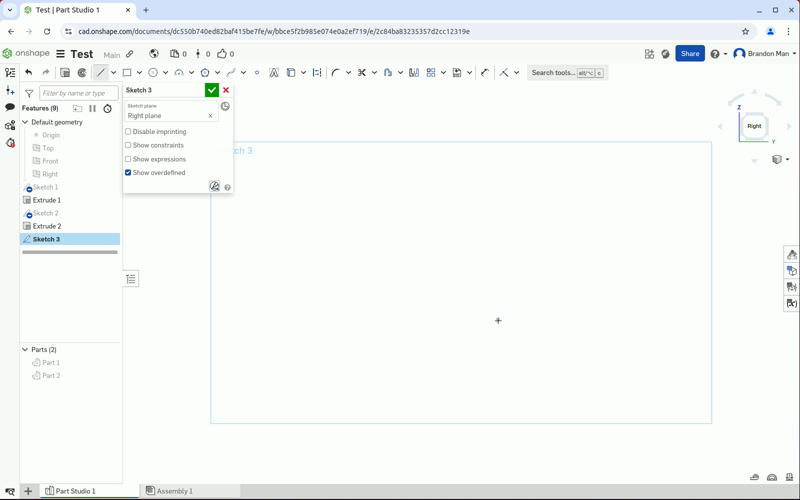
key_down(shift)
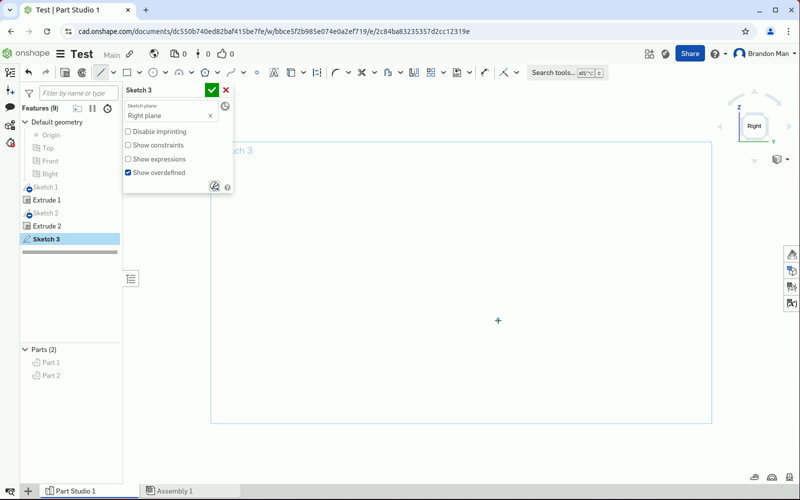
mouse_move(528, 320)
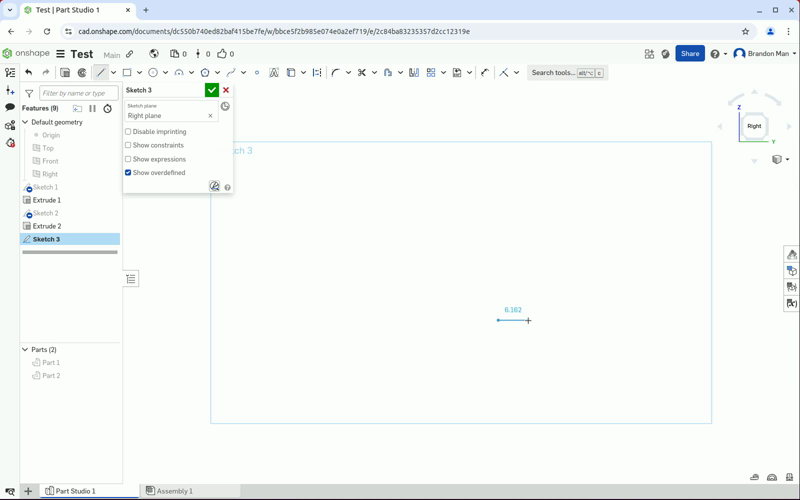
mouse_move(536, 320)
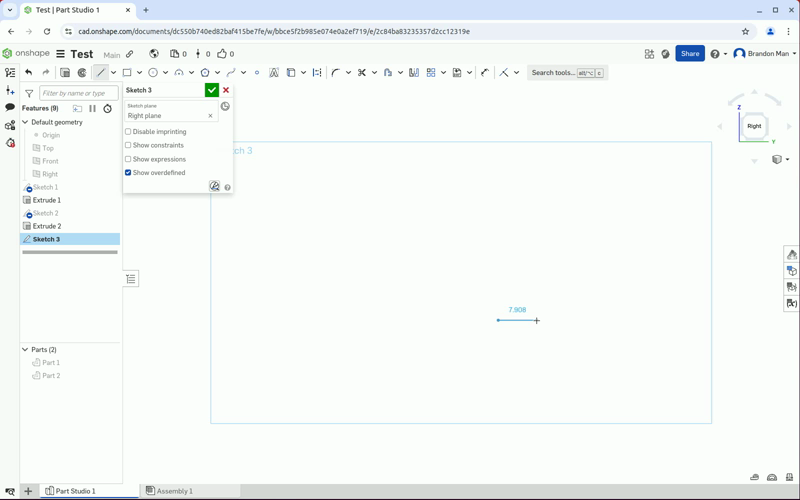
click(536, 320)
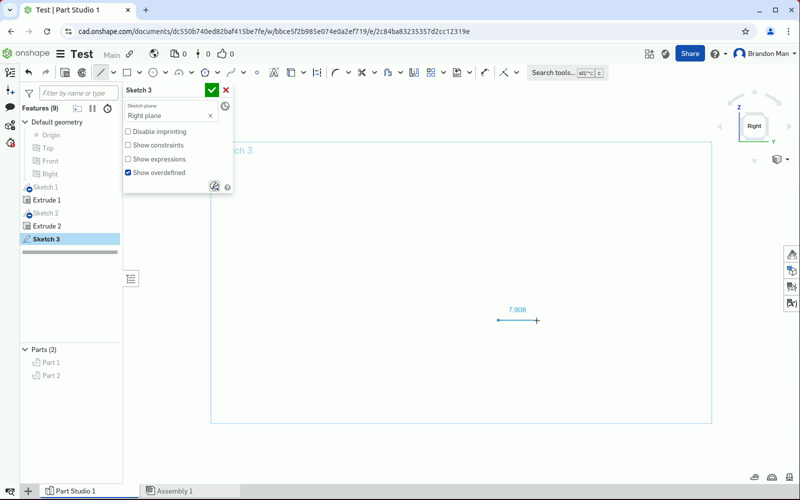
key_up(shift)
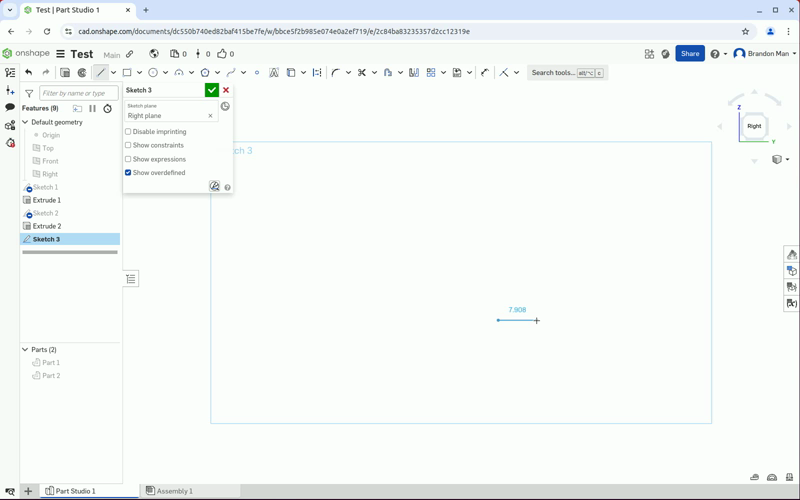
key_down(shift)
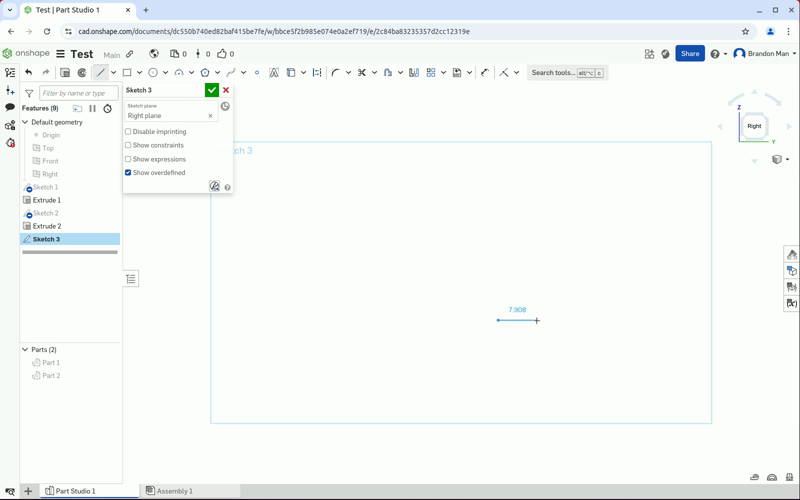
mouse_move(566, 320)
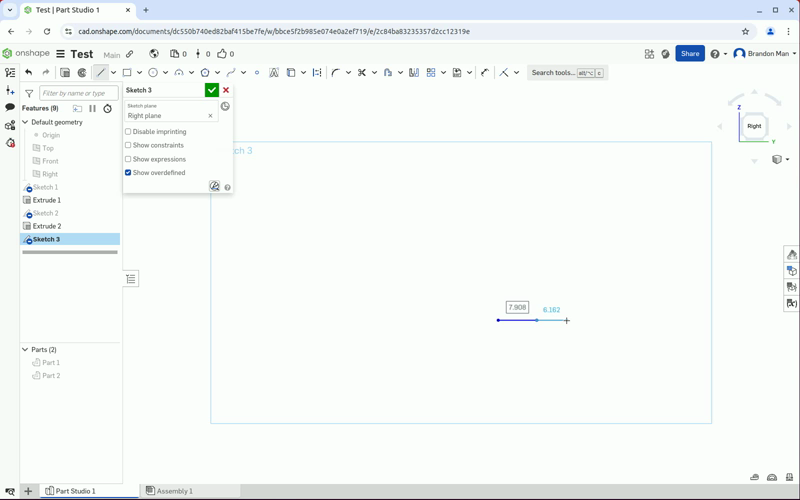
mouse_move(536, 282)
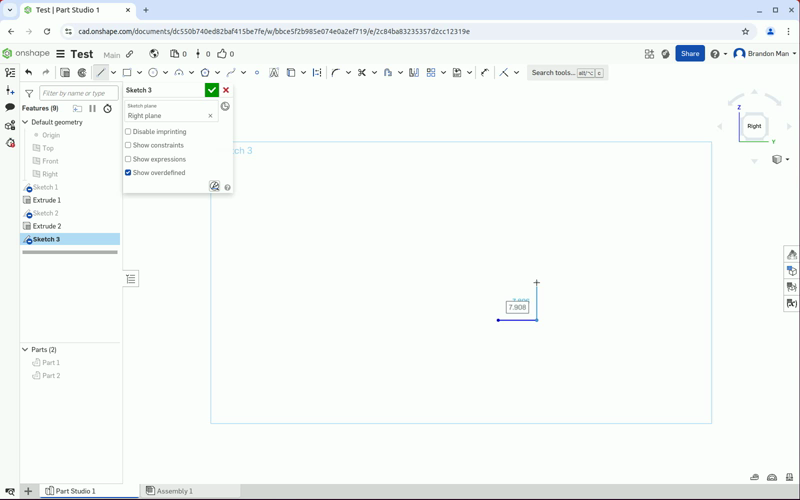
click(536, 282)
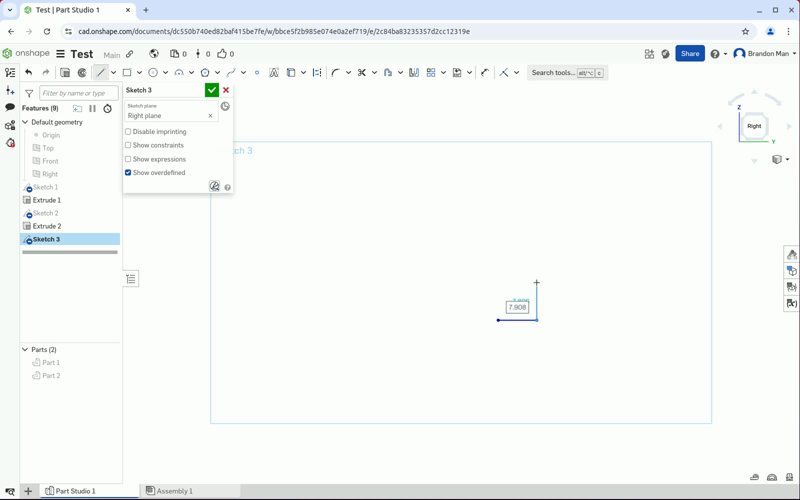
key_up(shift)
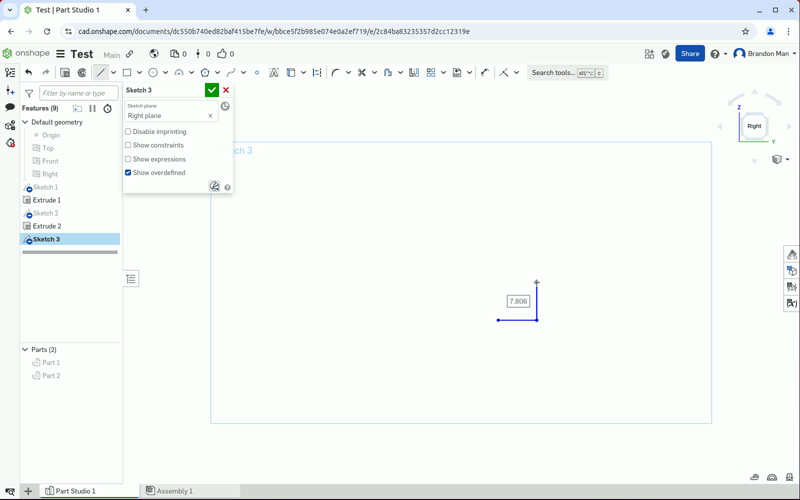
key_down(shift)
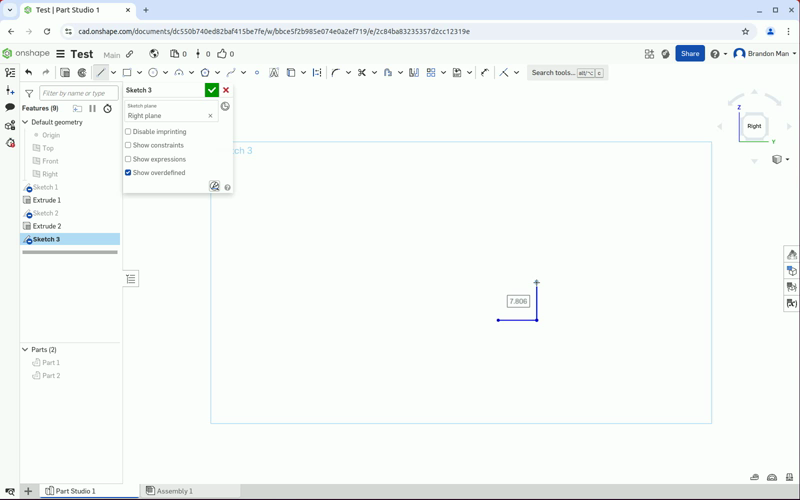
mouse_move(566, 282)
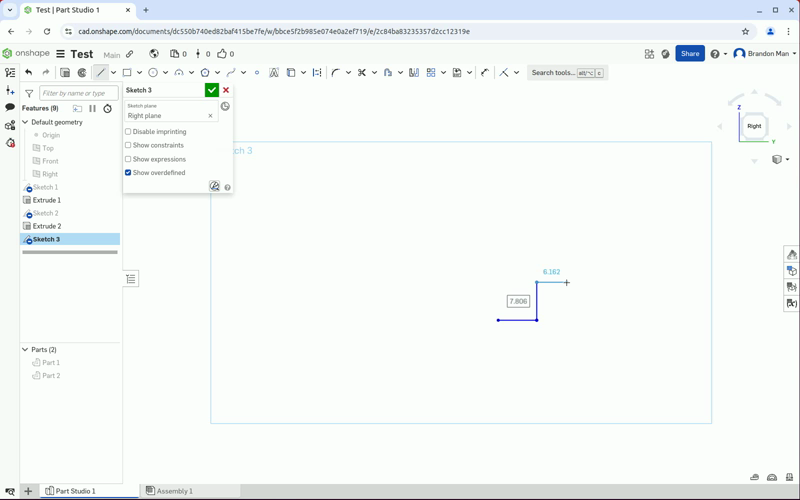
mouse_move(498, 282)
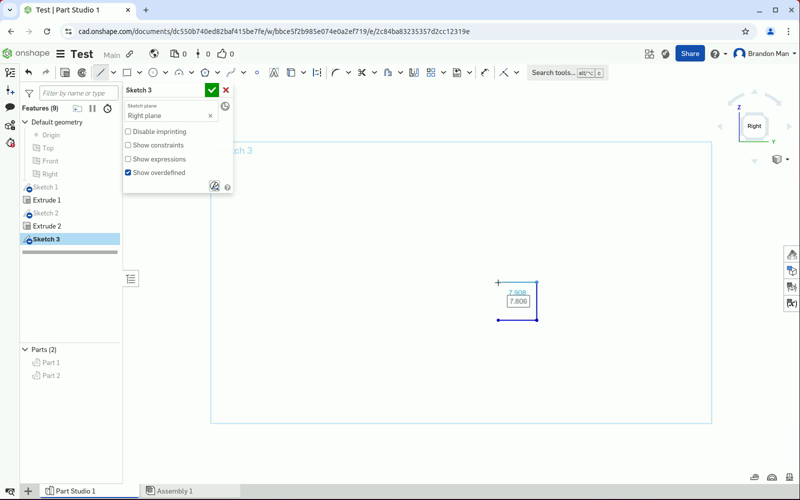
click(498, 282)
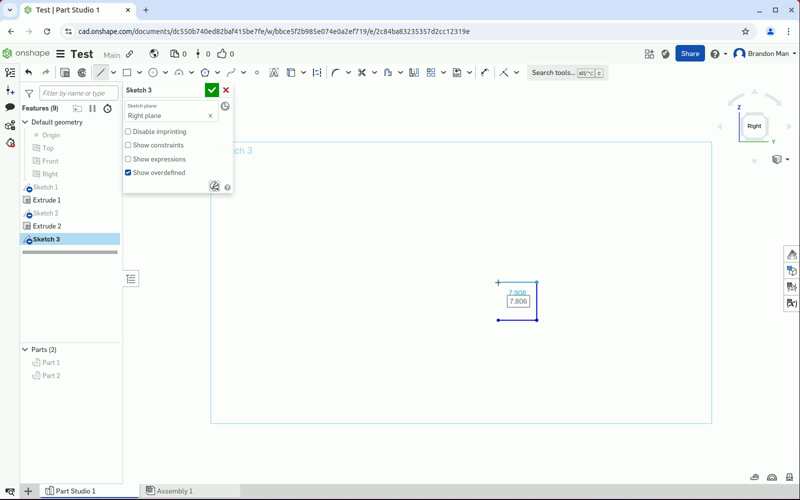
key_up(shift)
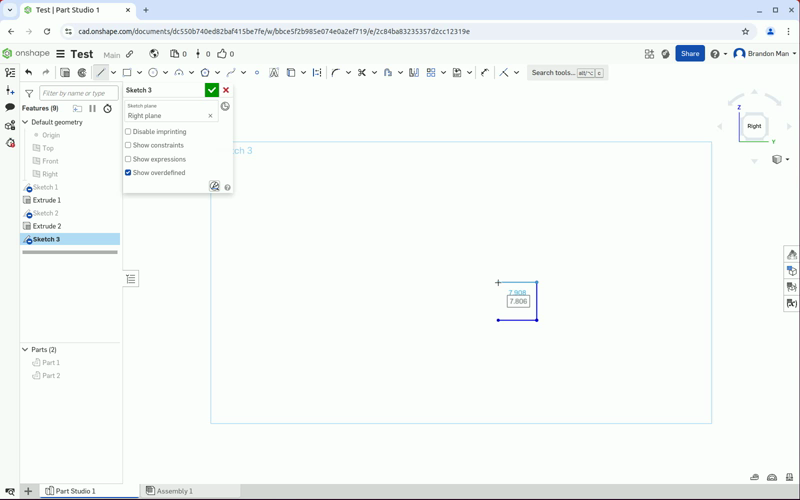
mouse_move(528, 282)
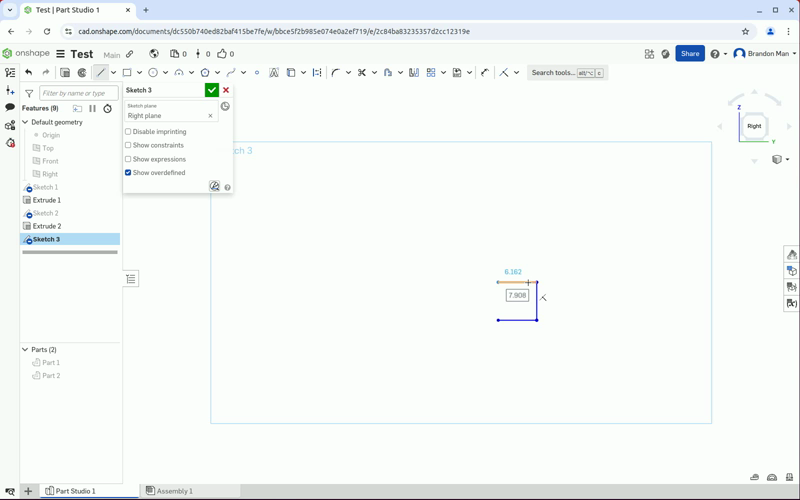
key_down(shift)
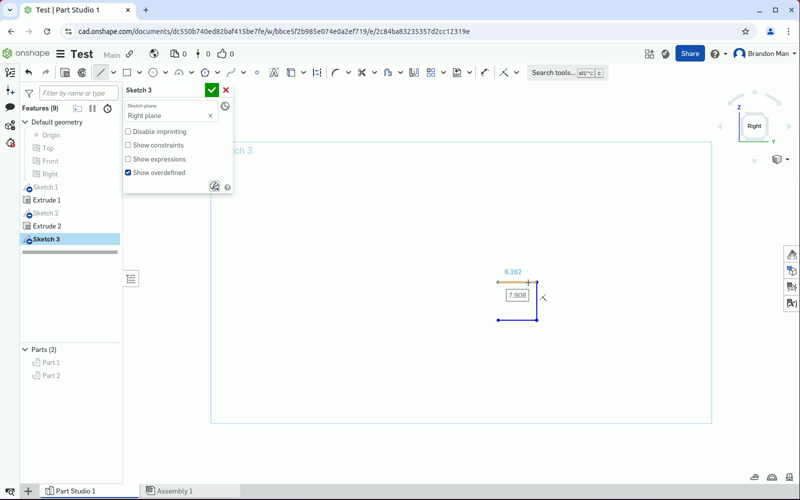
mouse_move(498, 320)
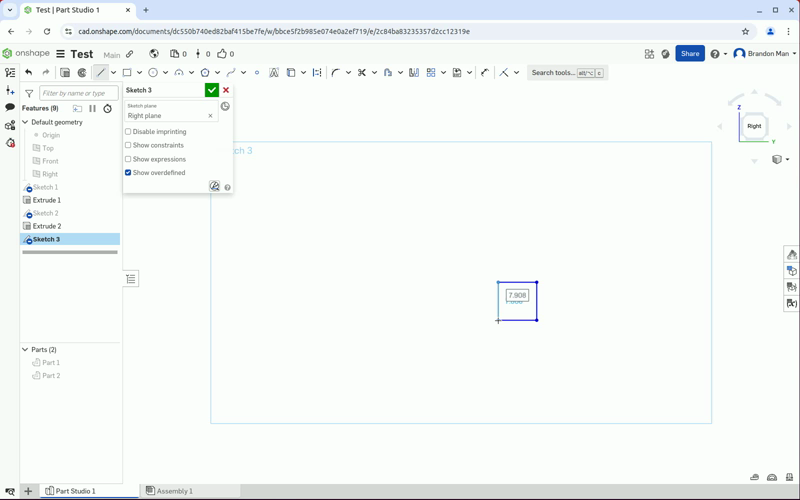
key_up(shift)
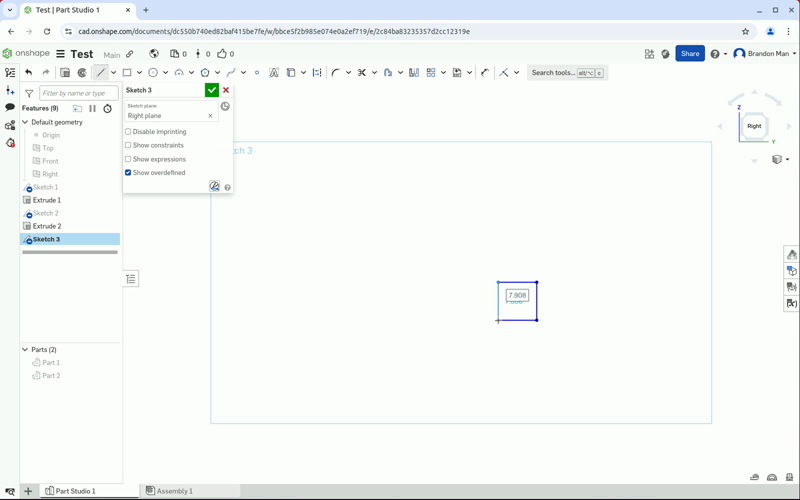
click(498, 320)
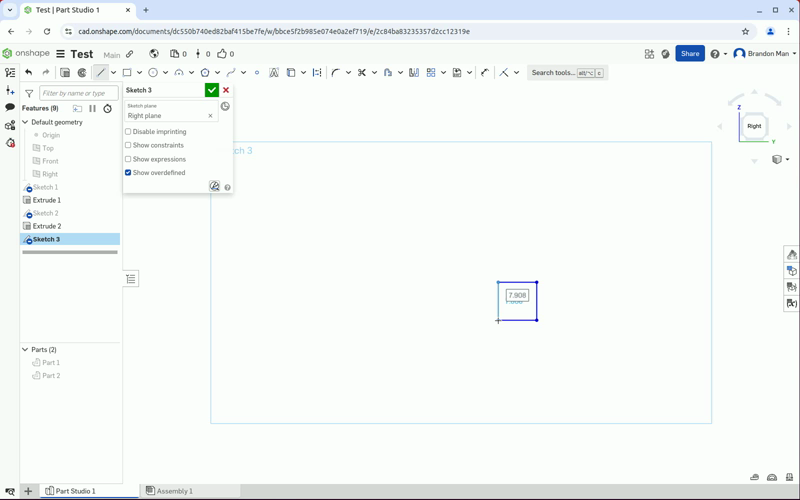
key(esc)
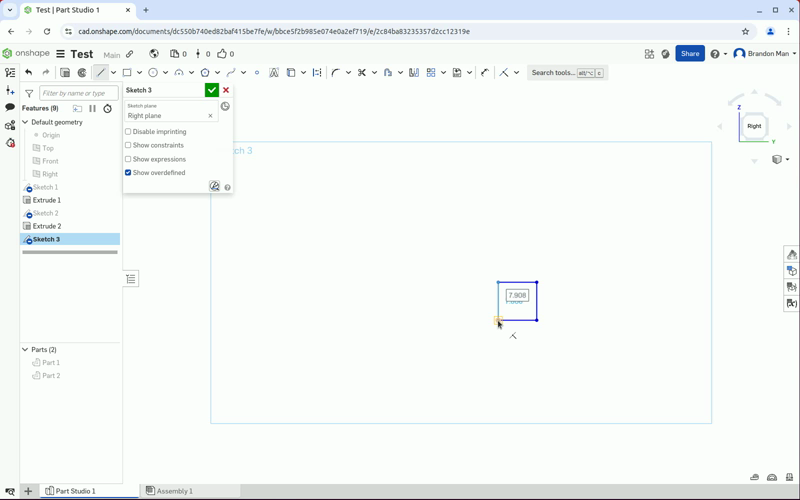
mouse_move(520, 287)
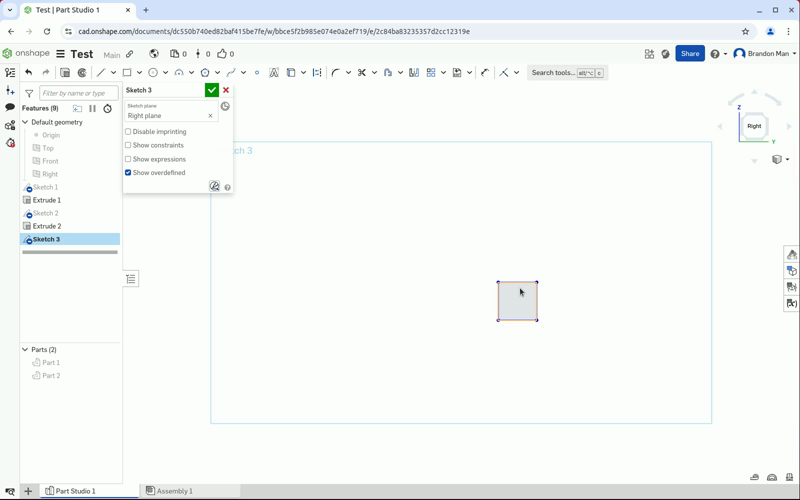
scroll(6)
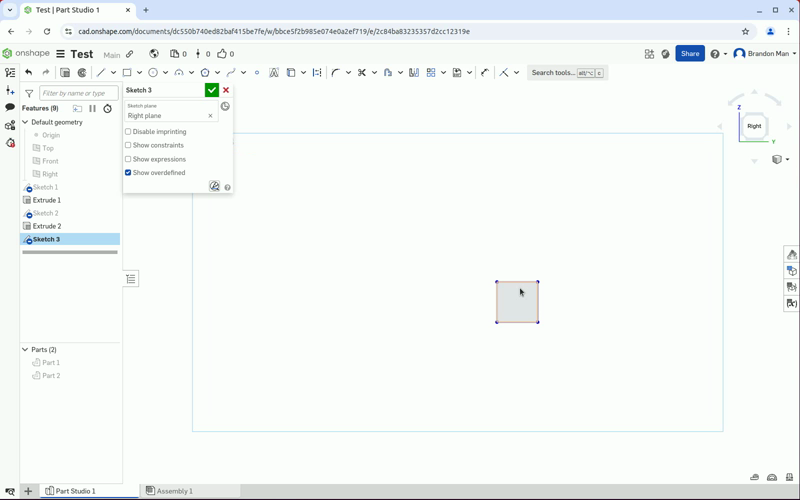
scroll(6)
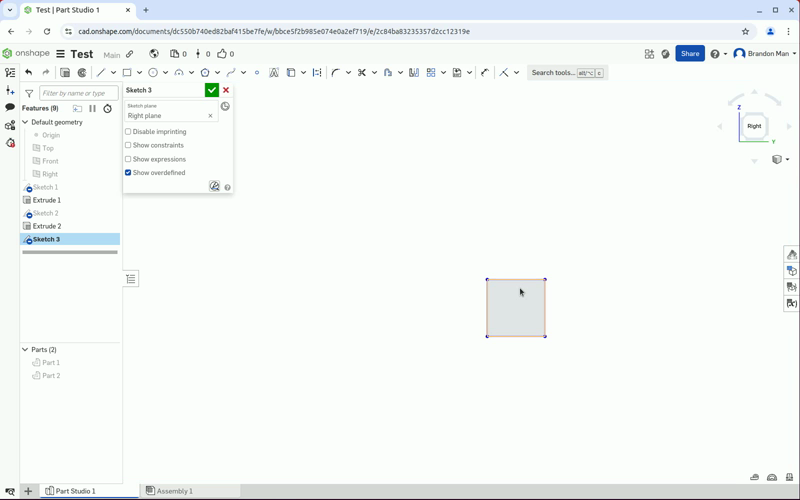
scroll(6)
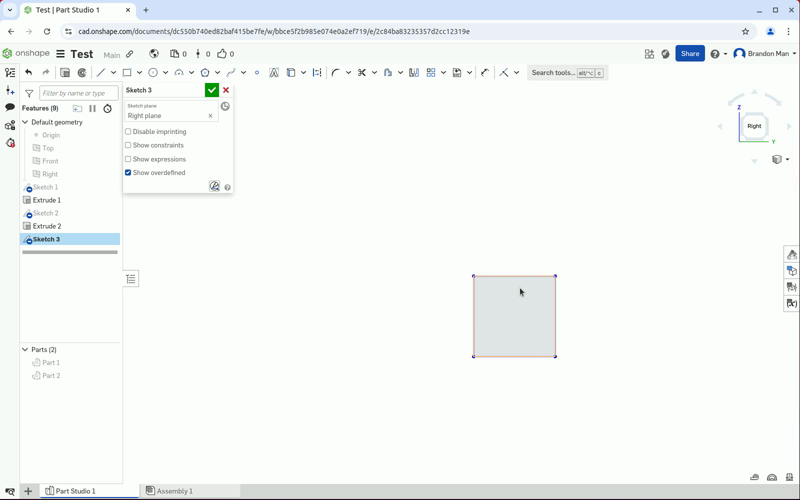
scroll(6)
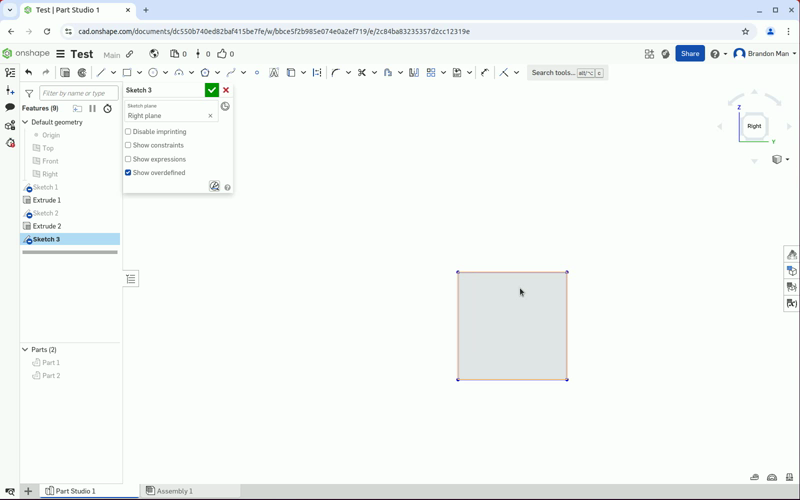
scroll(6)
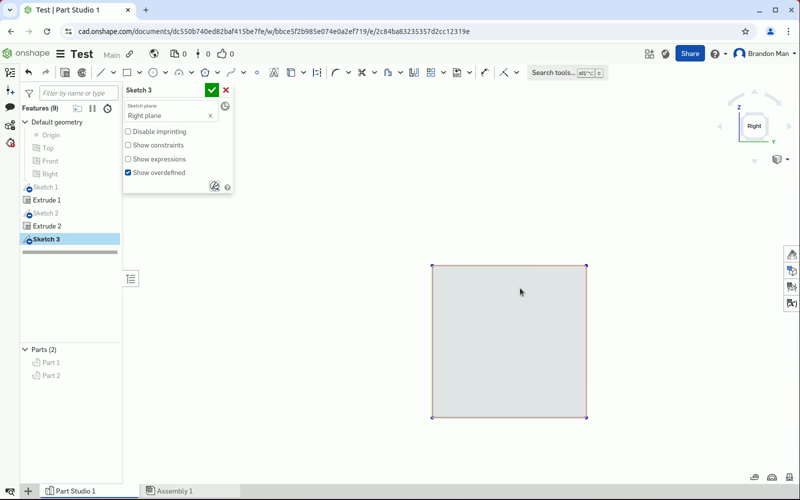
scroll(6)
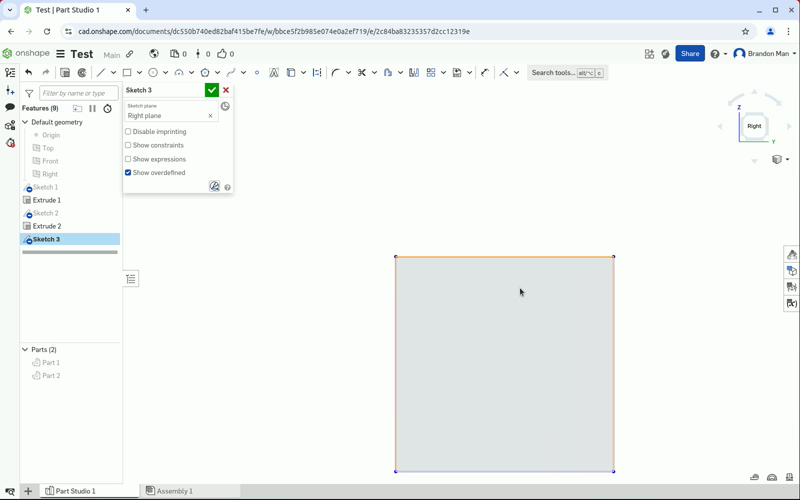
scroll(6)
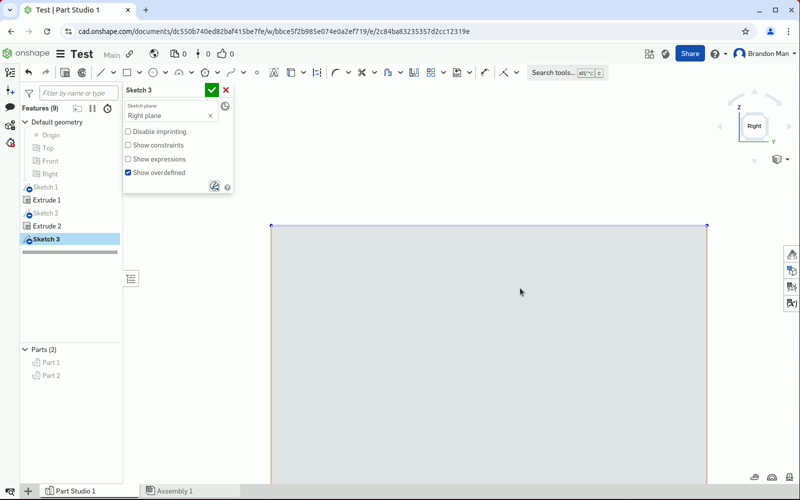
click(520, 287)
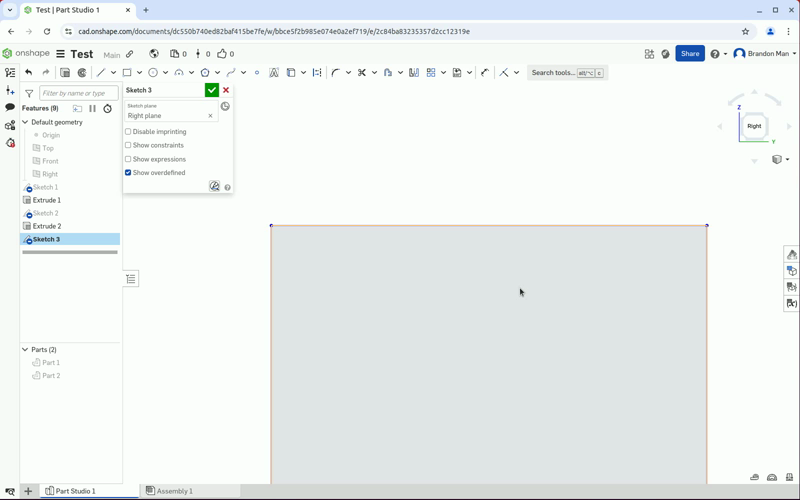
scroll(-6)
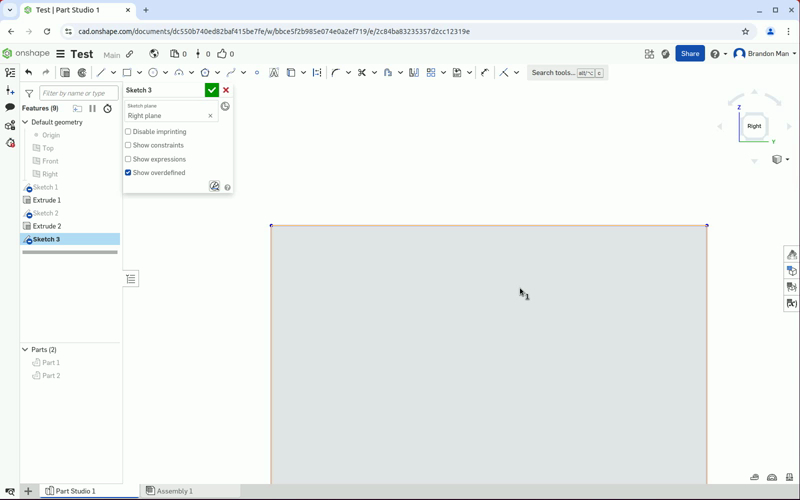
scroll(-6)
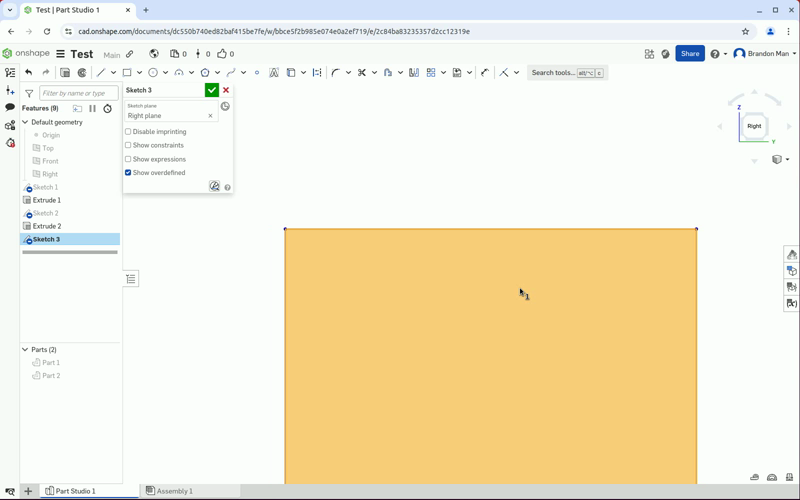
scroll(-6)
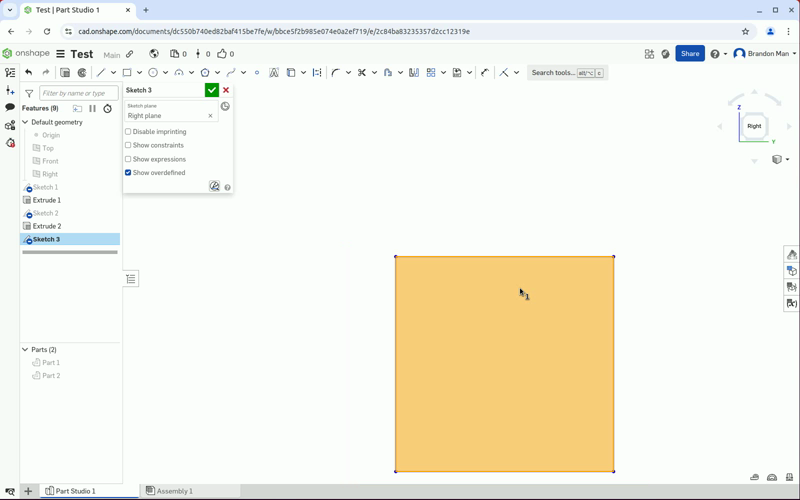
scroll(-6)
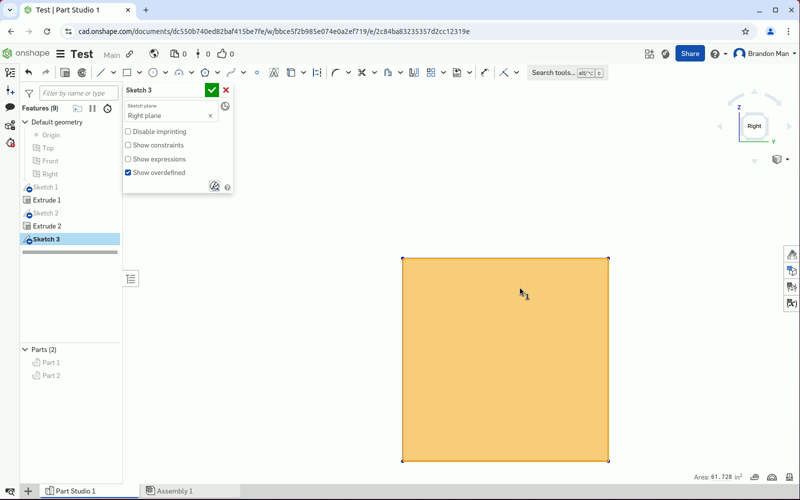
scroll(-6)
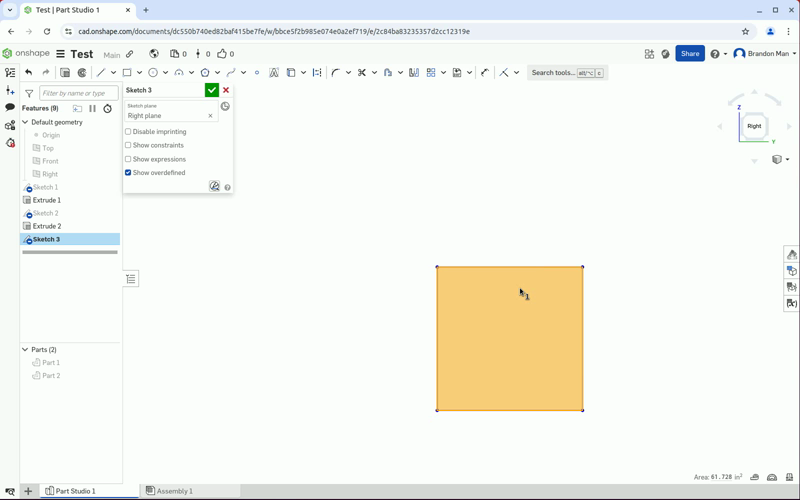
scroll(-6)
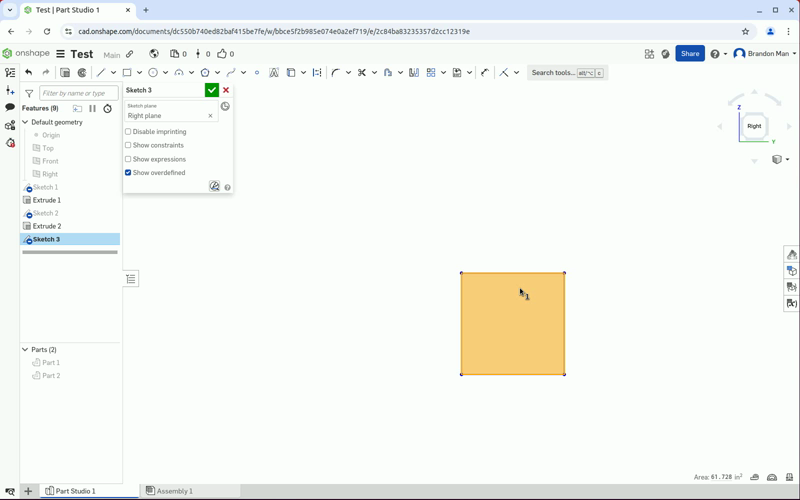
scroll(-6)
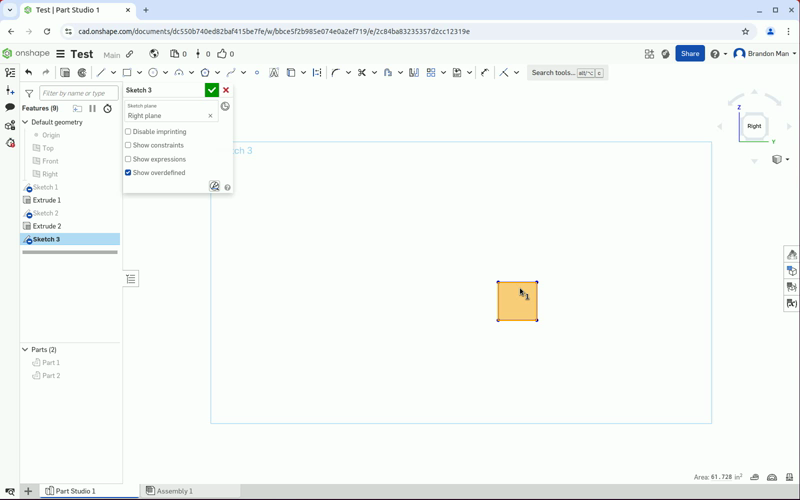
mouse_move(73, 352)
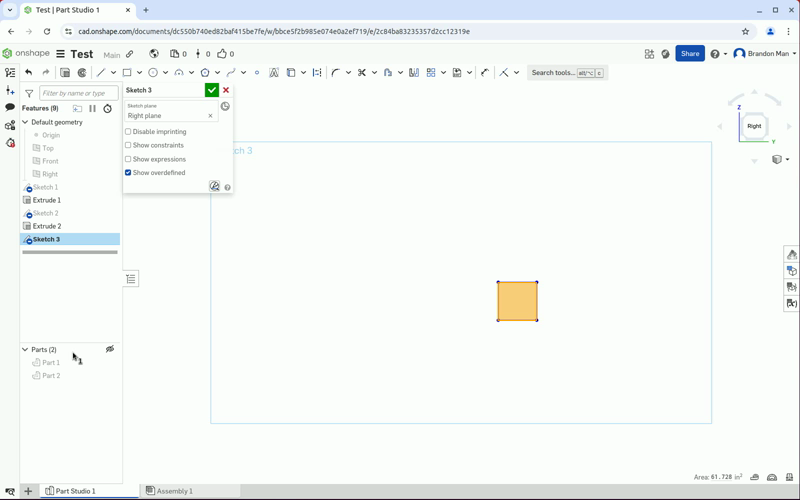
key(shift+y)
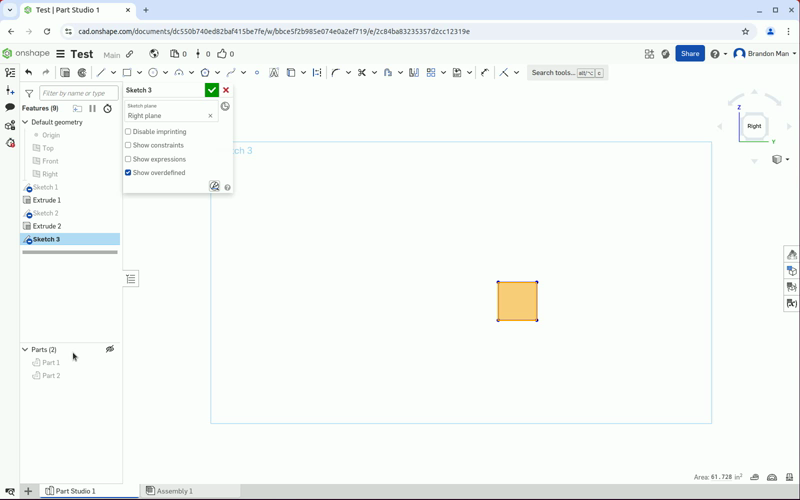
key(shift+e)
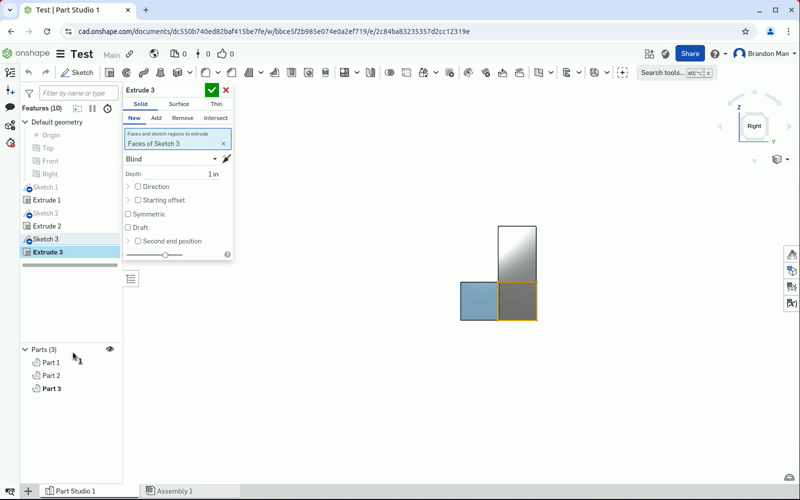
mouse_move(143, 106)
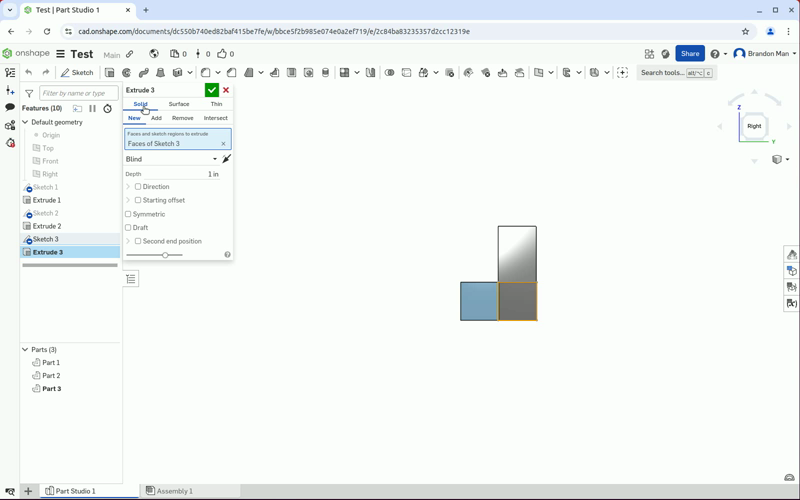
click(143, 106)
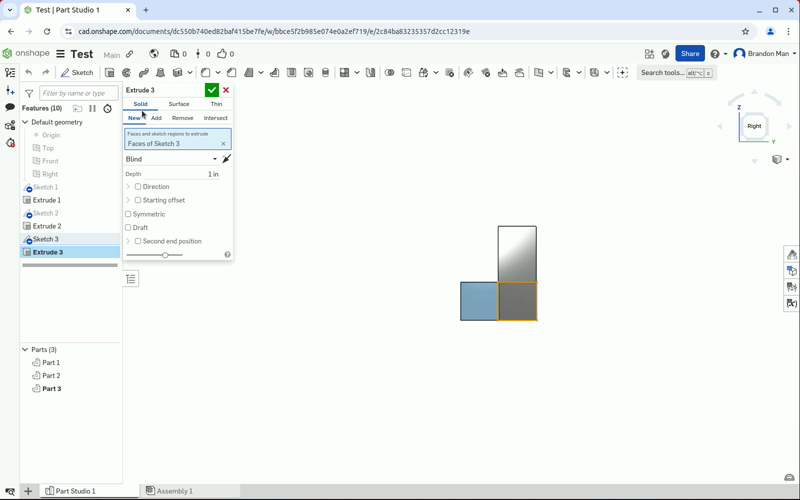
mouse_move(137, 120)
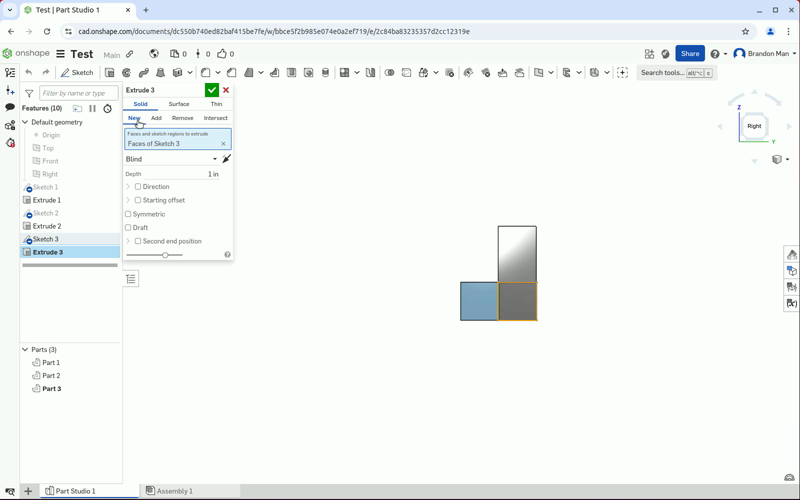
click(137, 120)
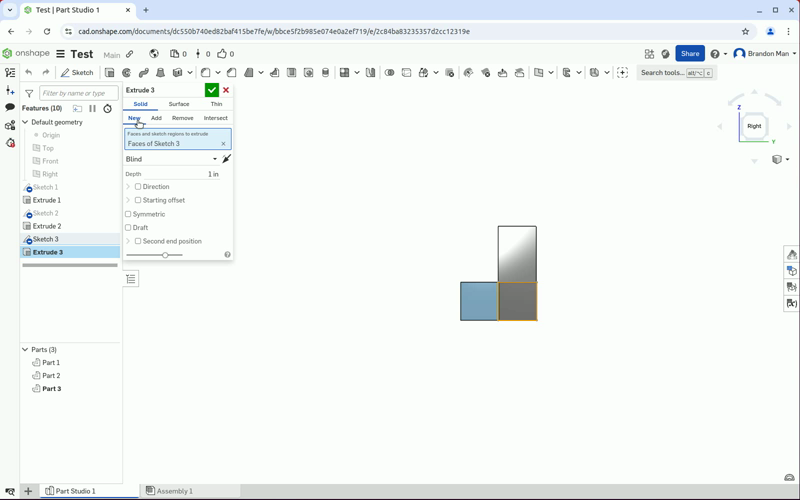
key(tab, 4)
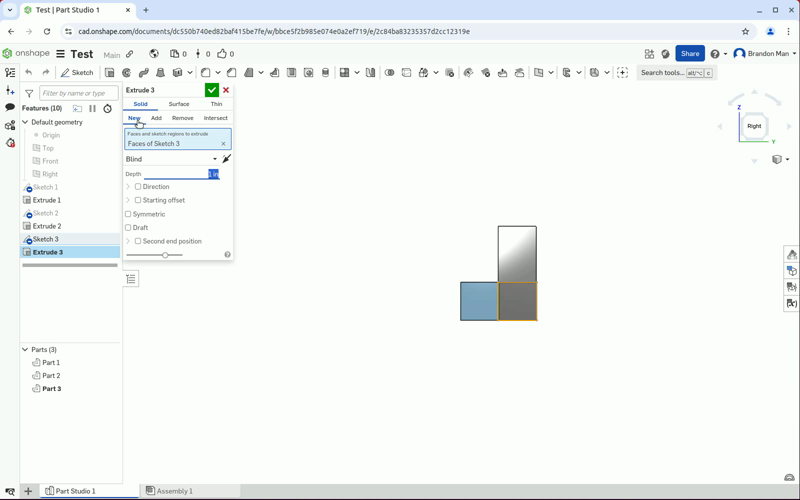
text(23.108)
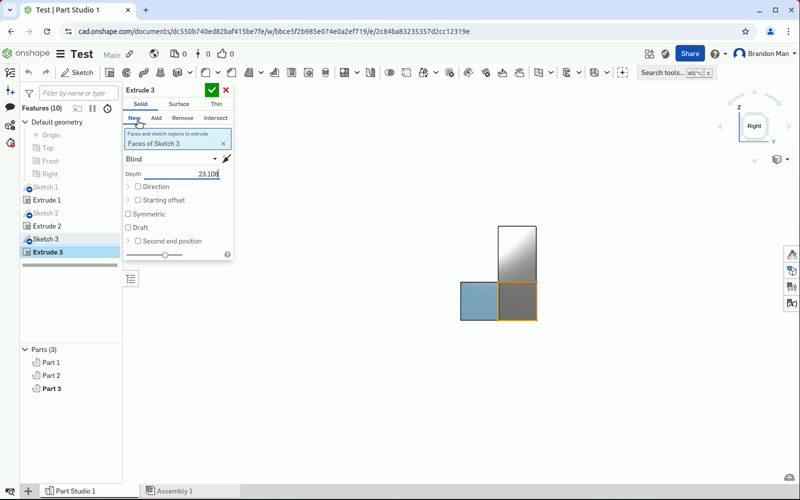
key(enter)
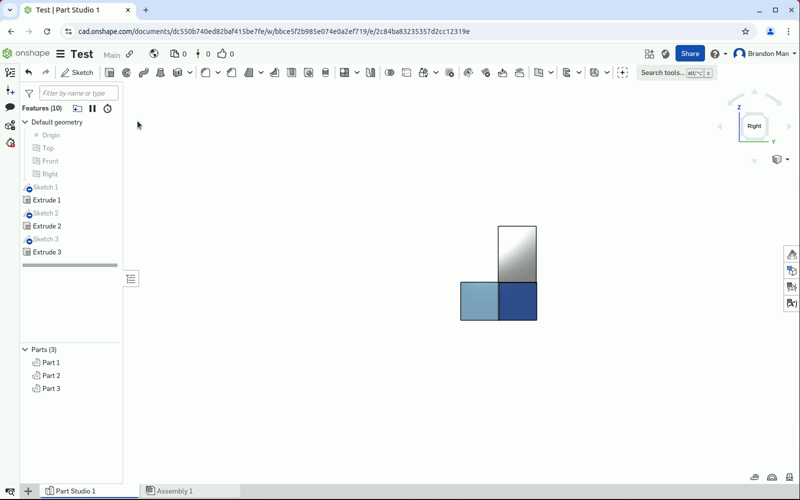
key(shift+h)
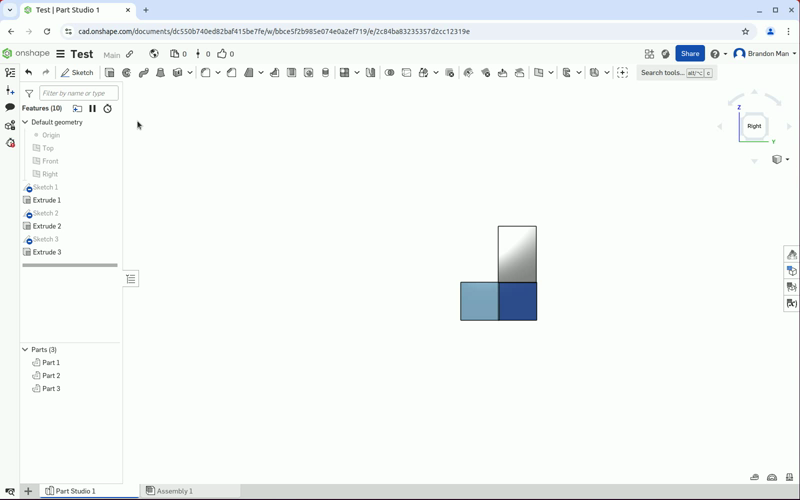
key(shift+h)
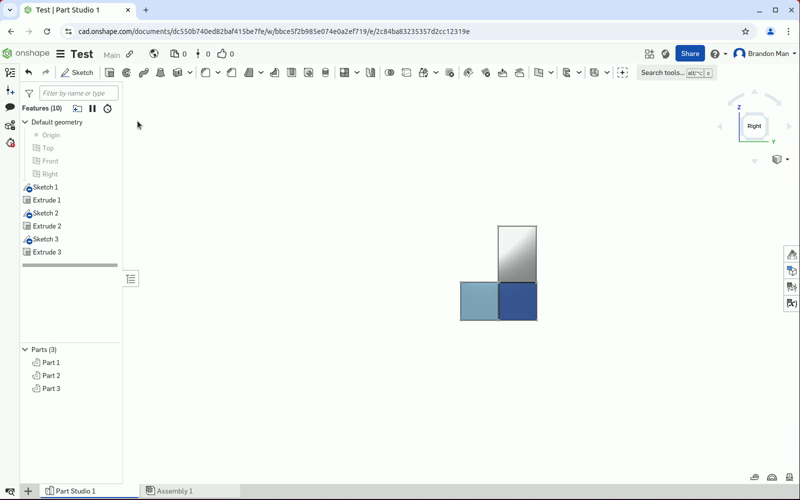
key(shift+7)
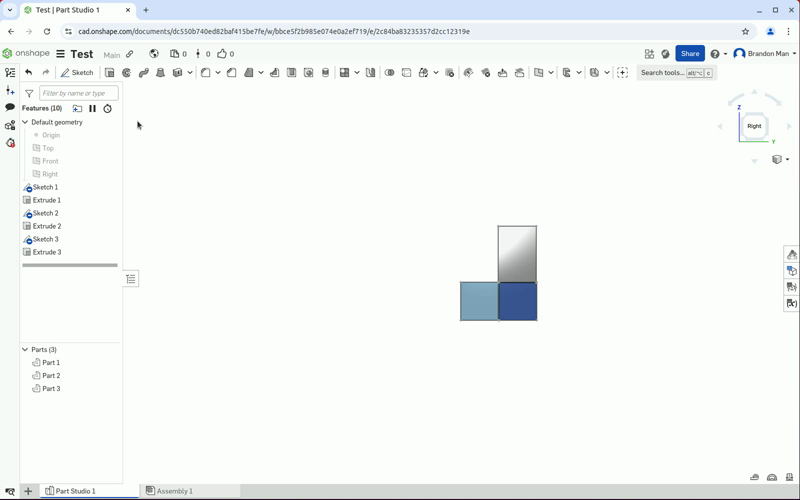
key(right, 2)
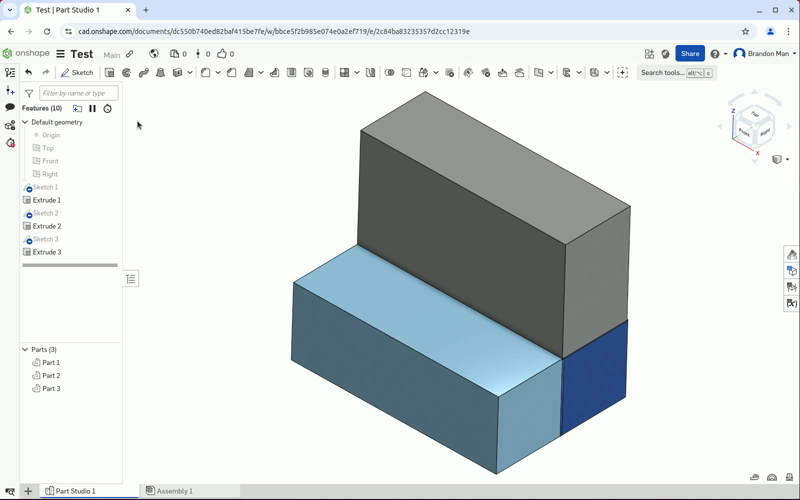
key(down, 2)
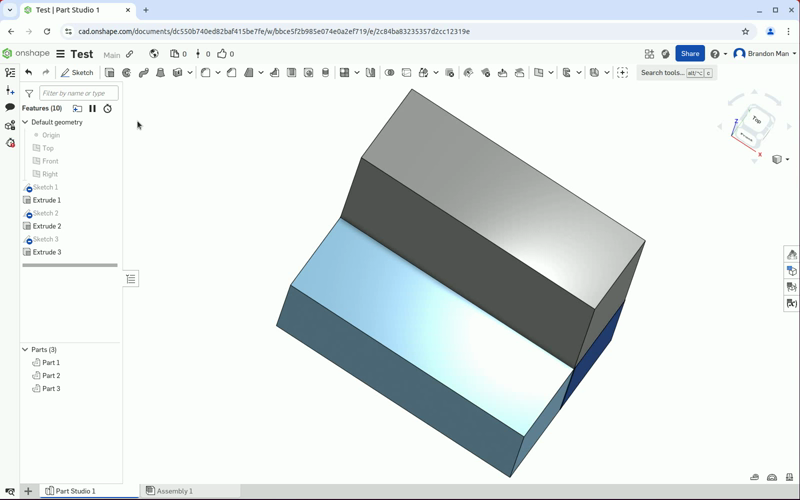
key(up, 2)
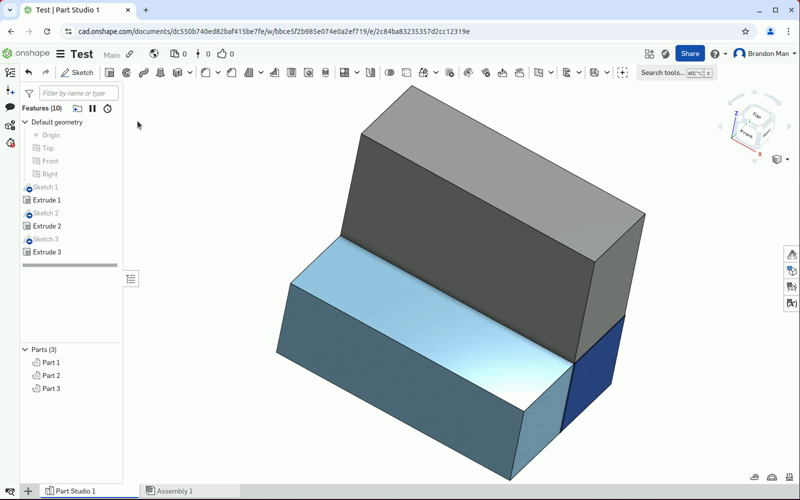
key(left, 2)
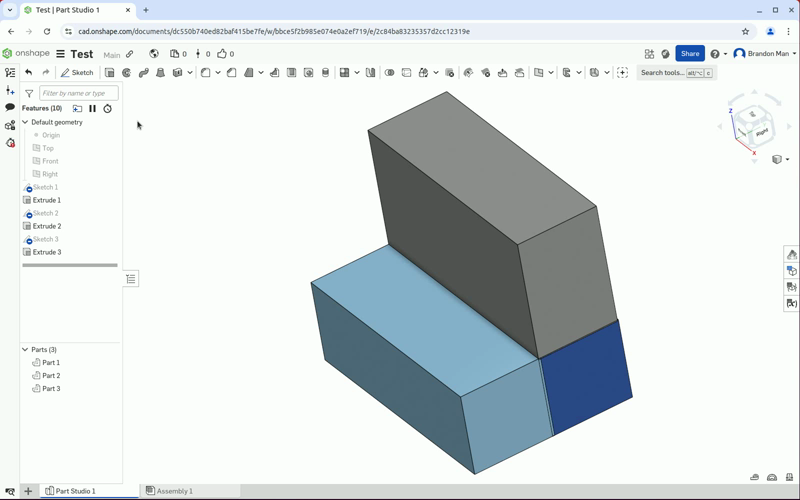
mouse_move(73, 189)
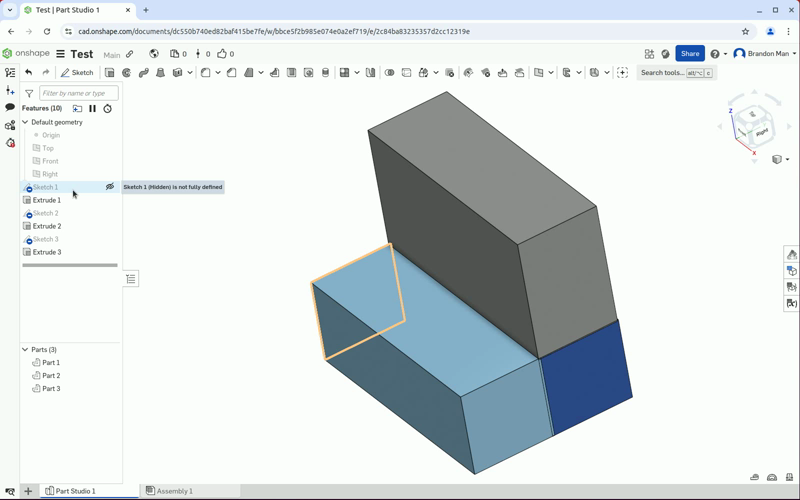
click(73, 189)